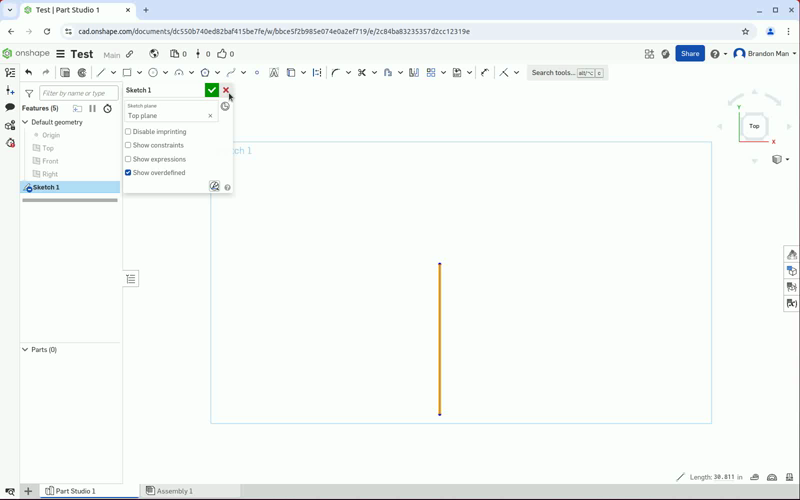
key(shift+h)
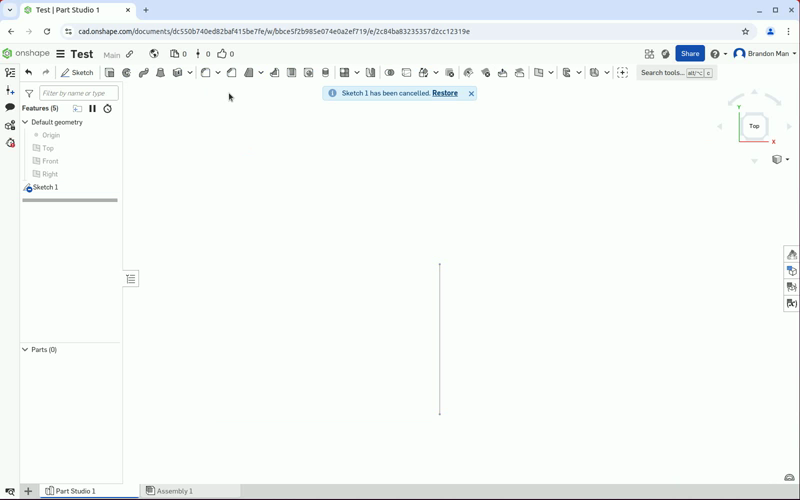
key(shift+s)
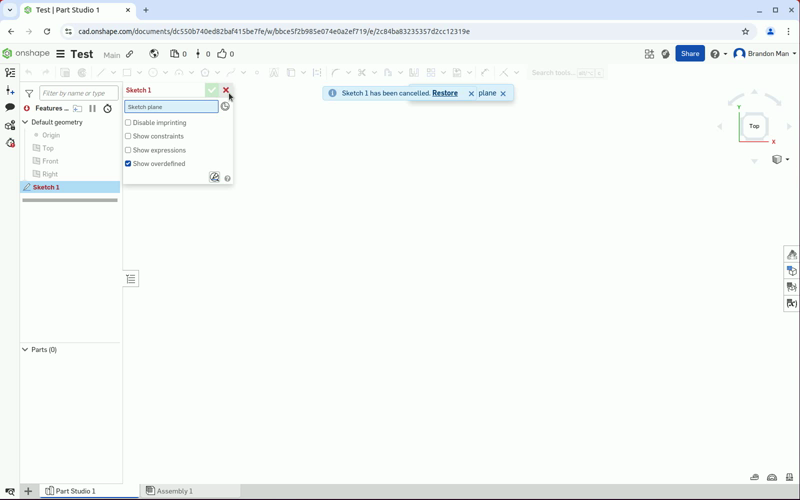
mouse_move(73, 150)
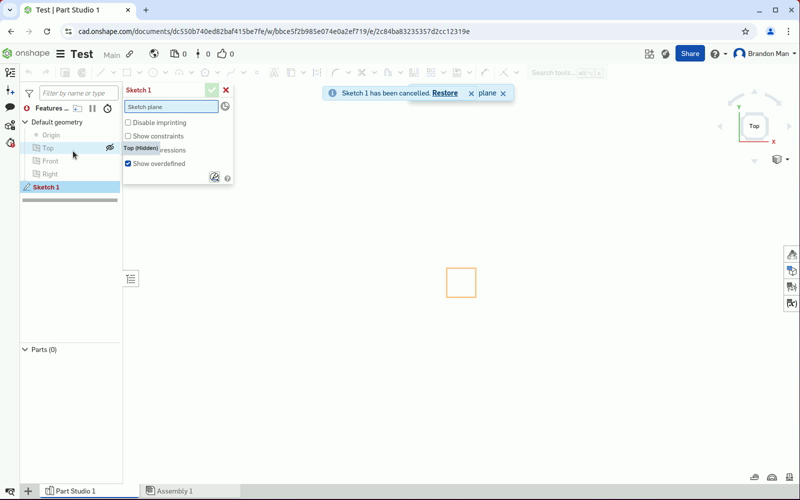
click(73, 150)
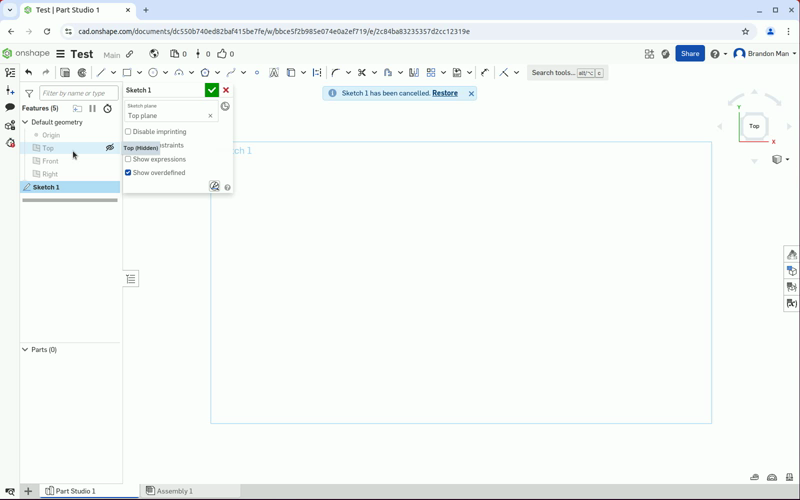
mouse_move(73, 352)
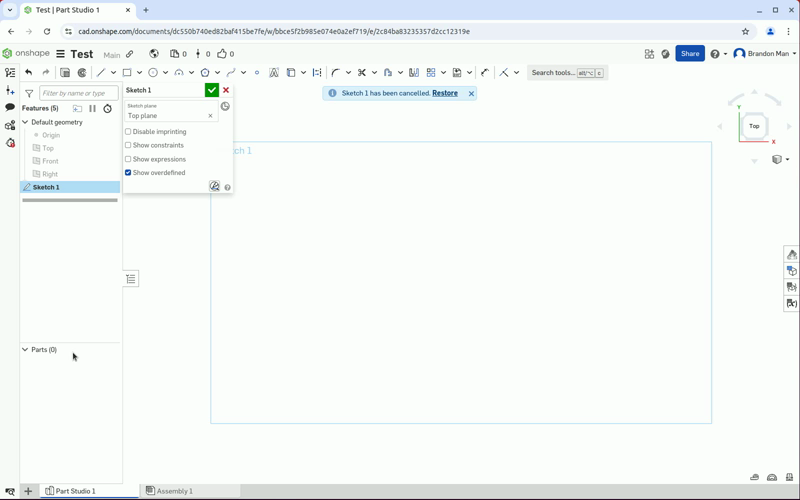
key(y)
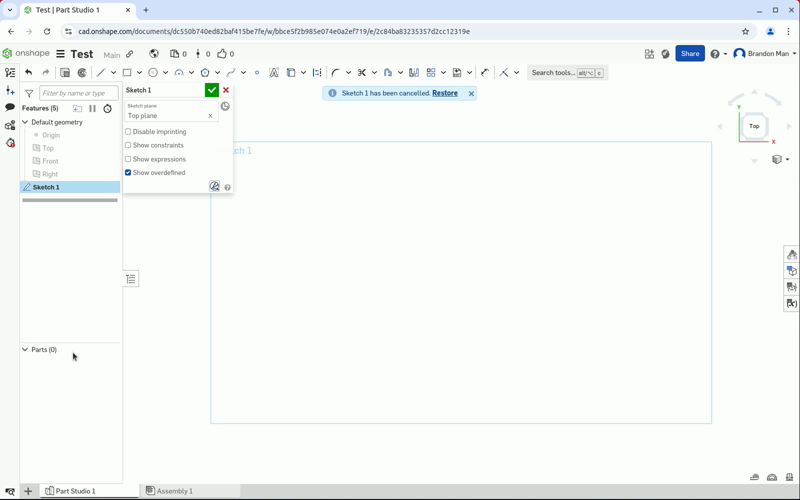
key(l)
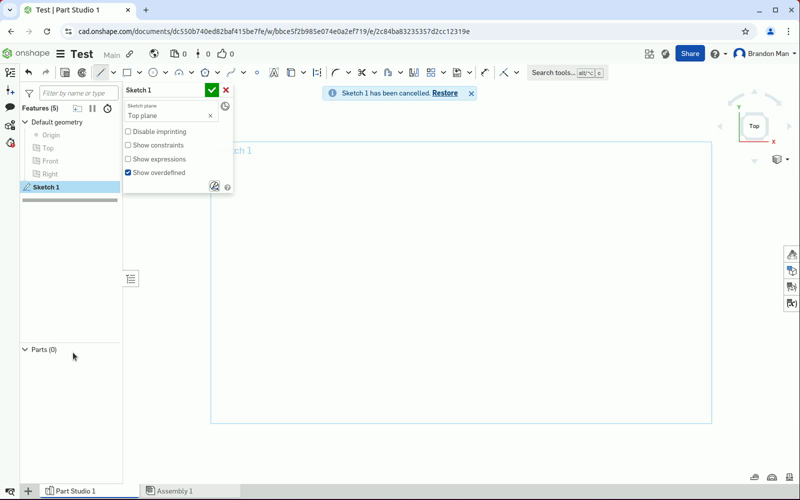
key_down(shift)
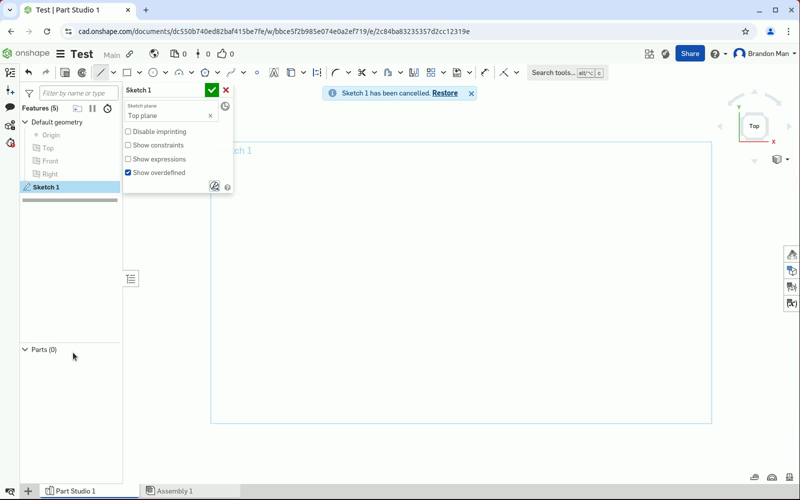
mouse_move(564, 328)
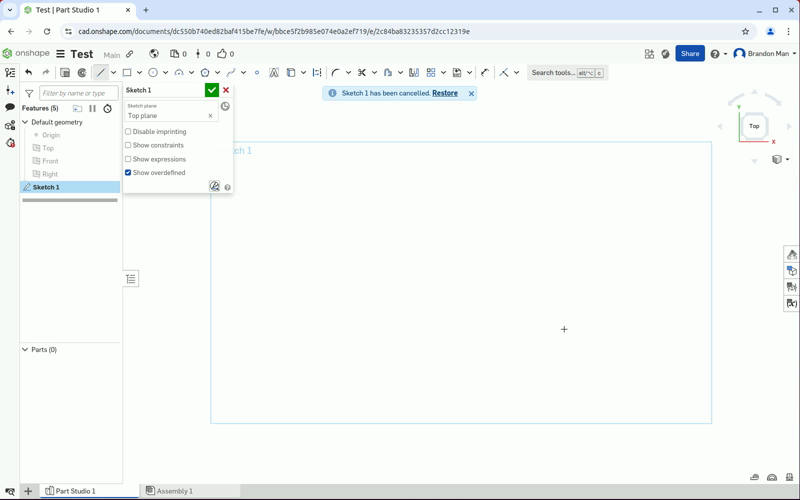
click(564, 328)
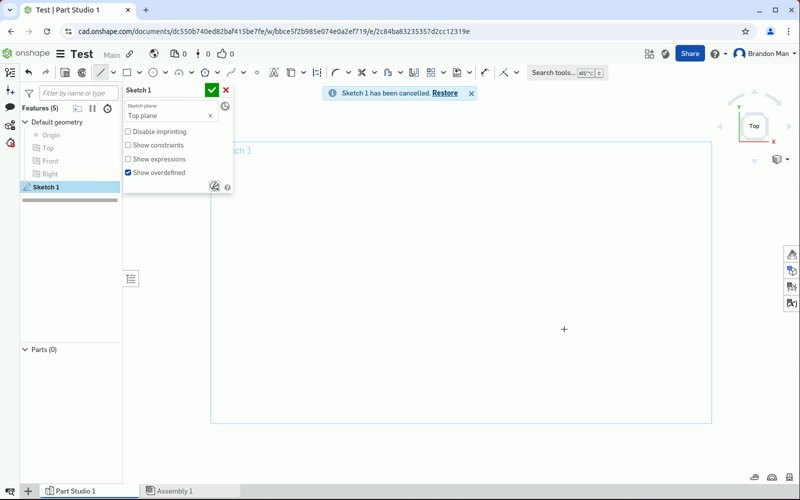
key_up(shift)
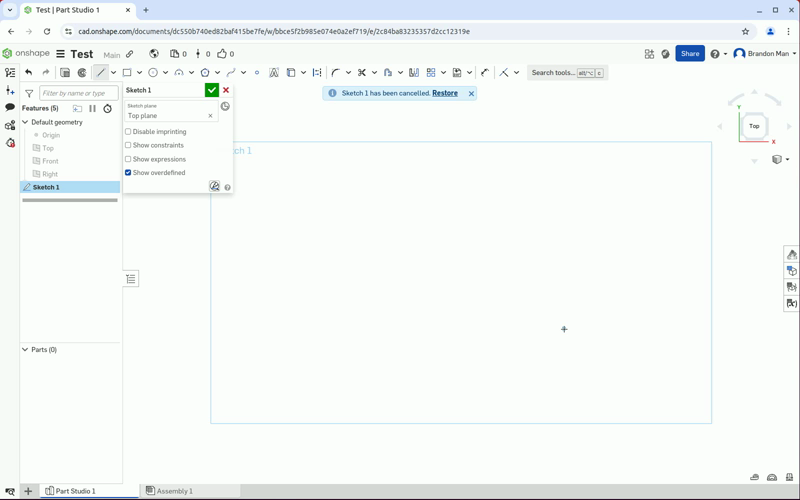
key_down(shift)
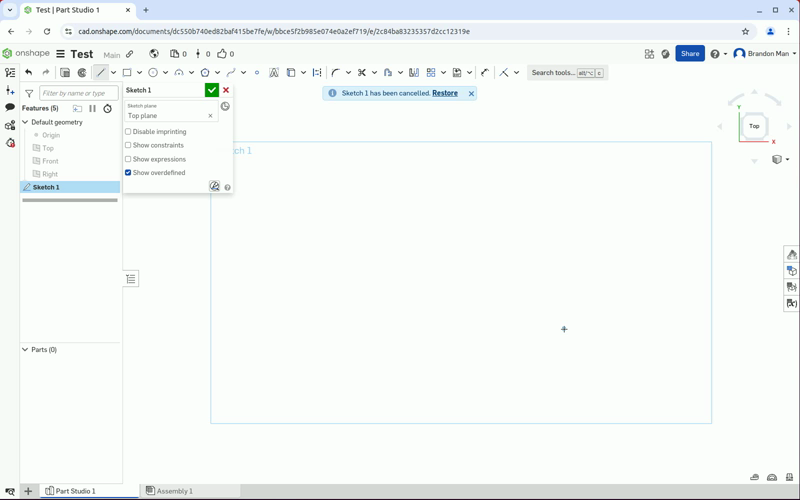
mouse_move(589, 328)
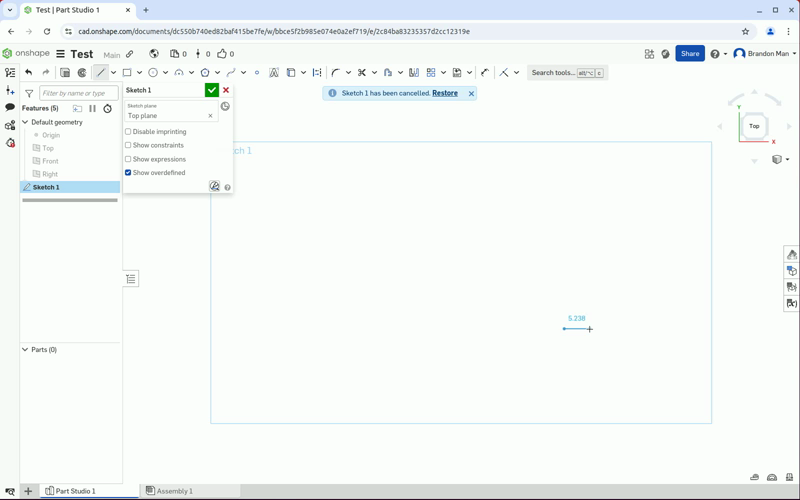
mouse_move(564, 290)
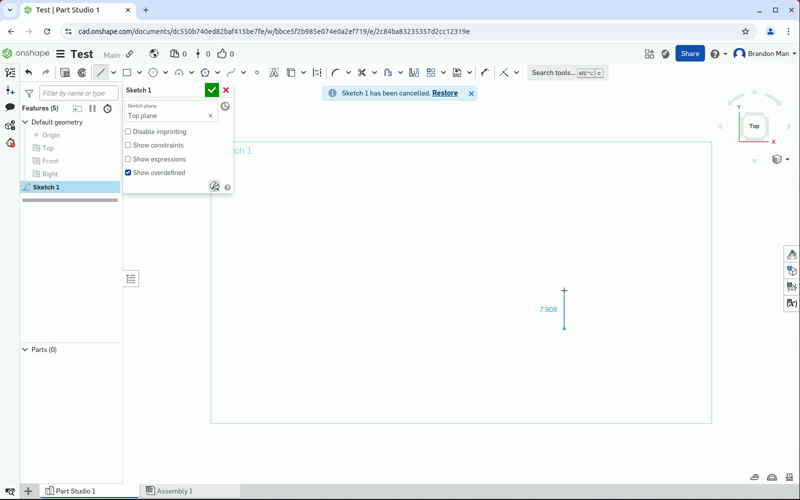
click(564, 290)
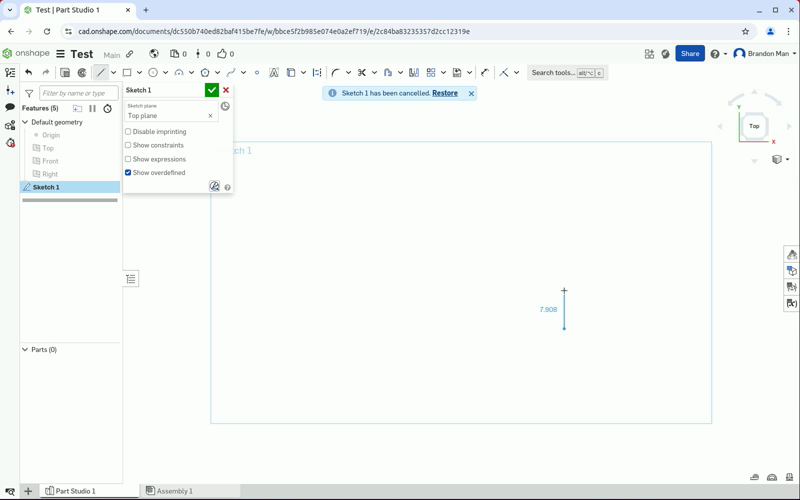
key_up(shift)
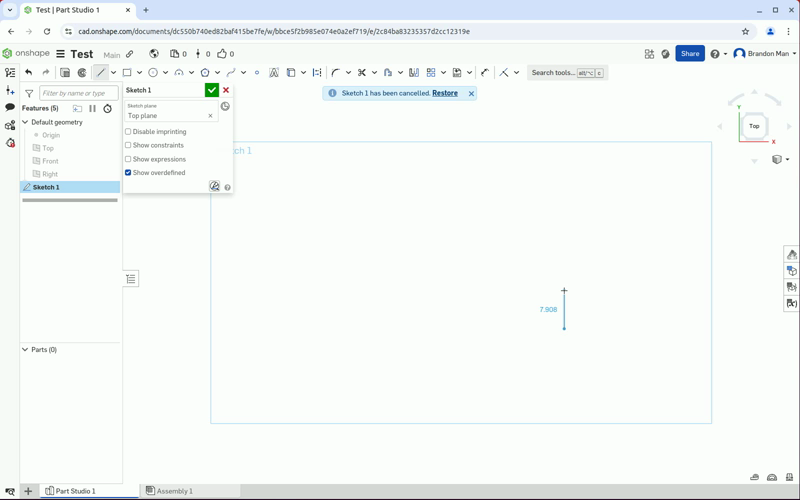
key_down(shift)
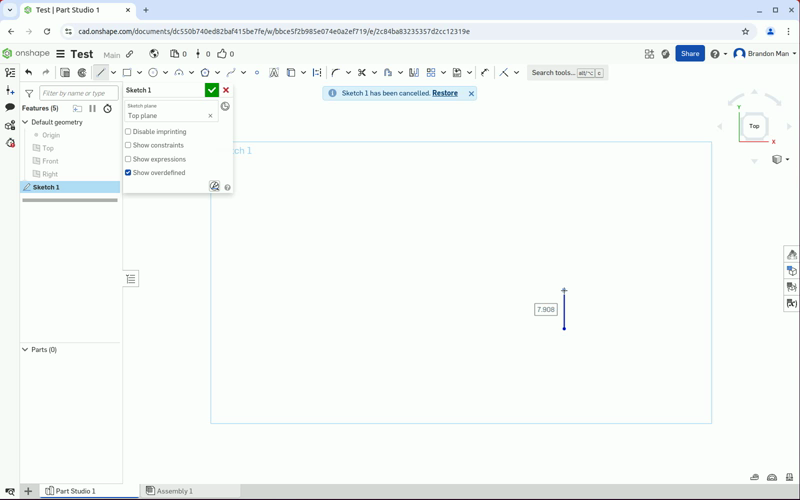
mouse_move(589, 290)
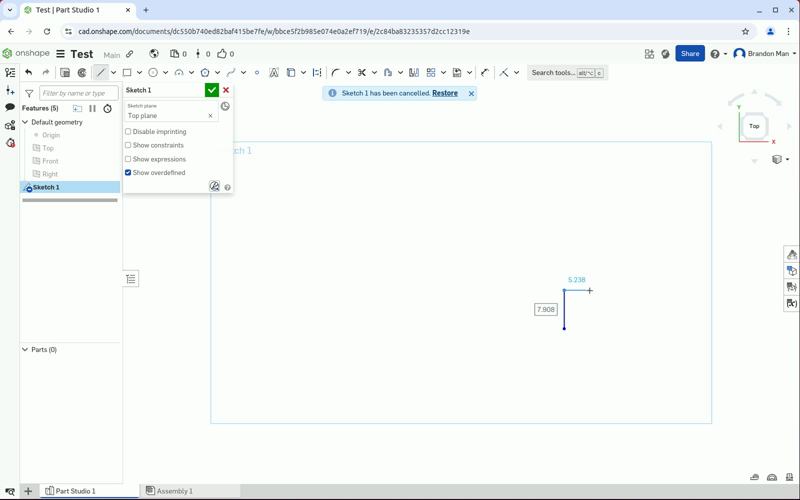
mouse_move(564, 274)
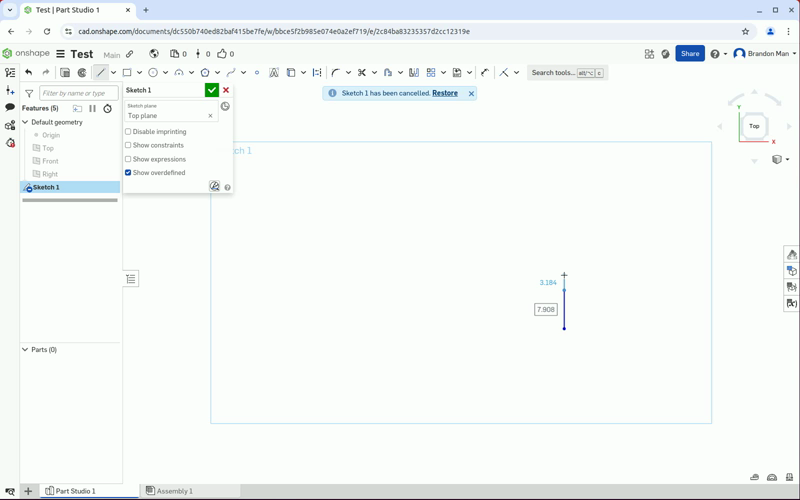
click(564, 274)
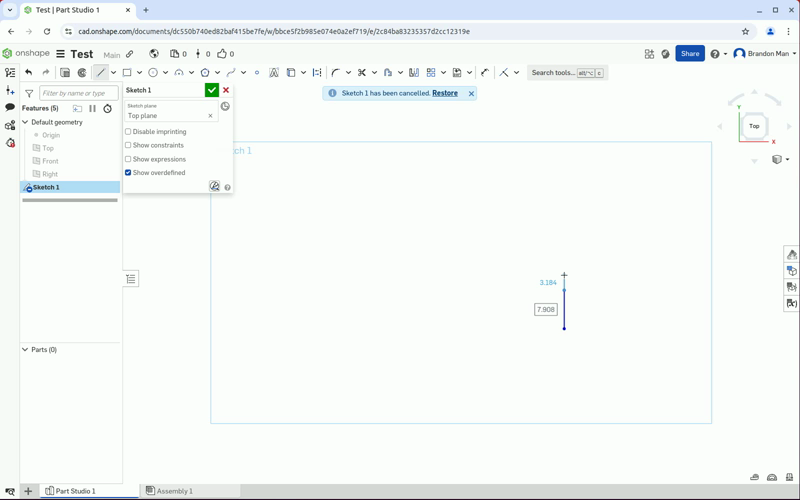
key_up(shift)
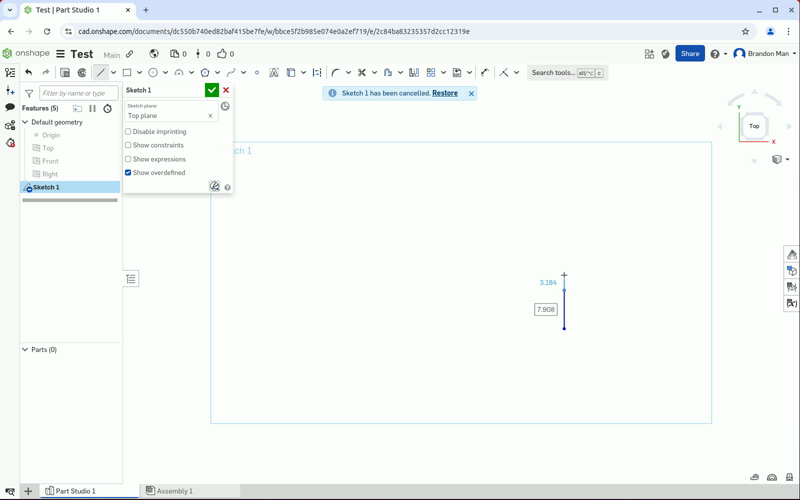
key_down(shift)
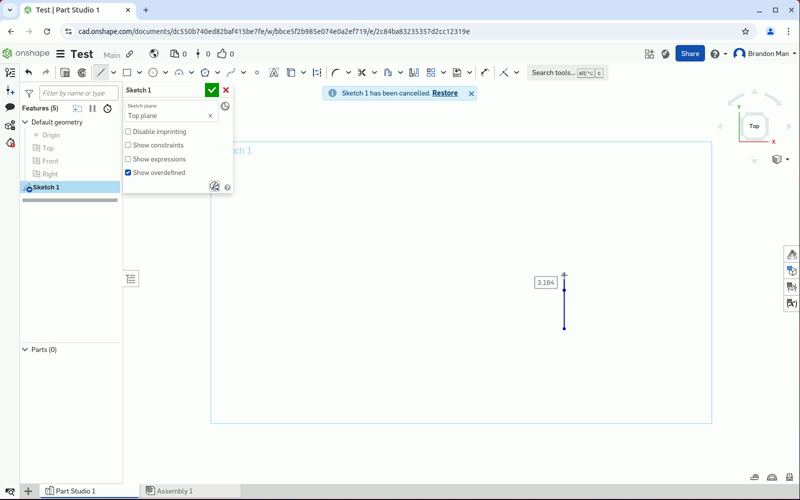
mouse_move(589, 274)
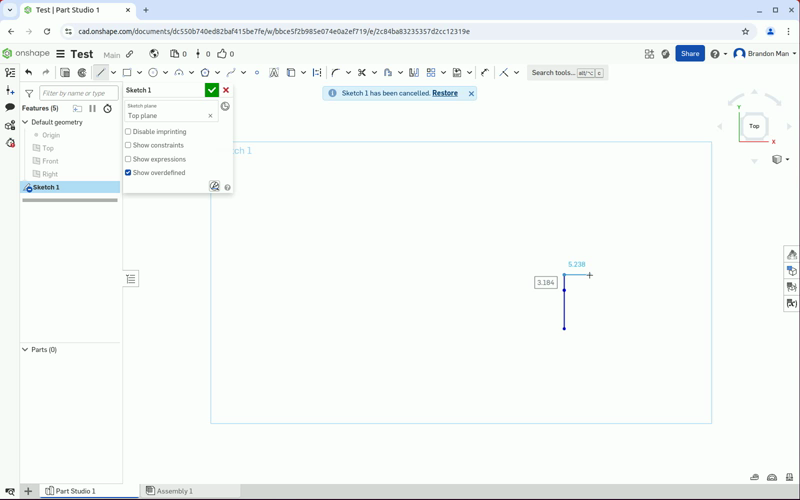
mouse_move(564, 238)
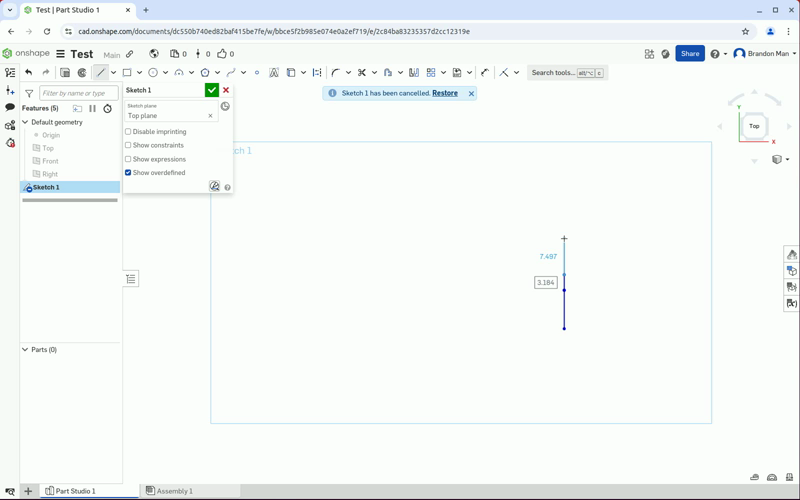
click(564, 238)
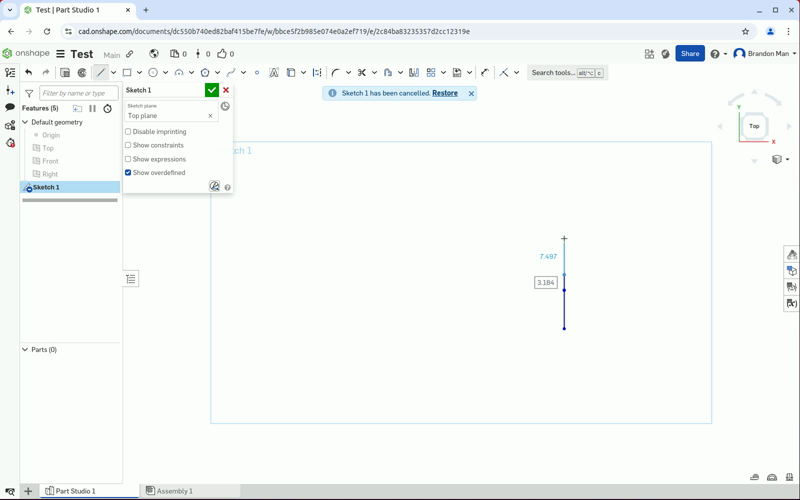
key_up(shift)
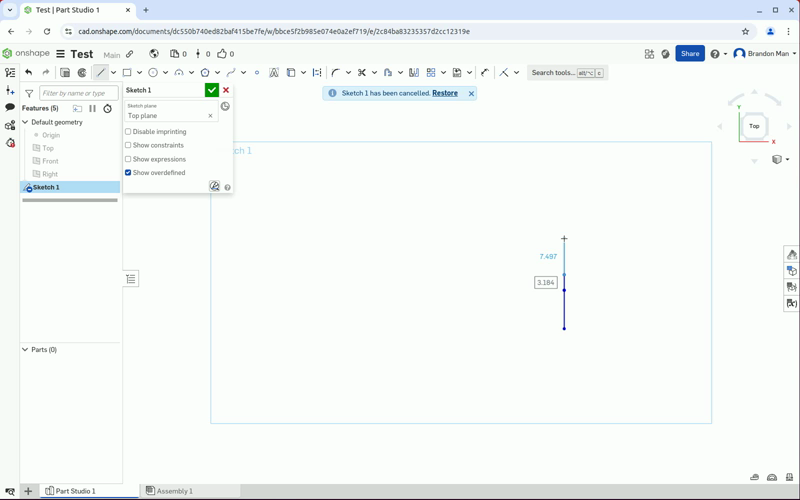
key(esc)
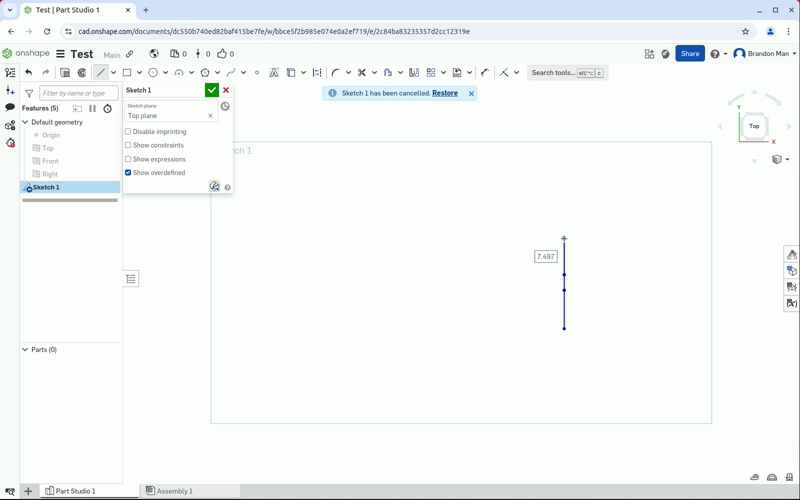
key(a)
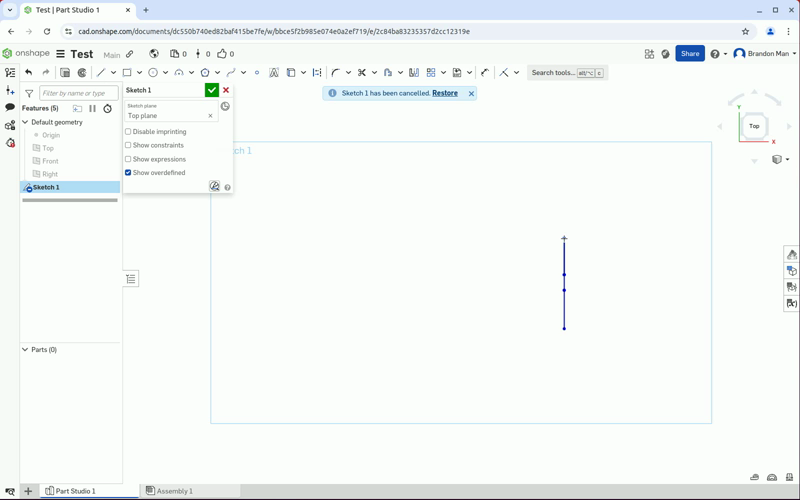
mouse_move(564, 238)
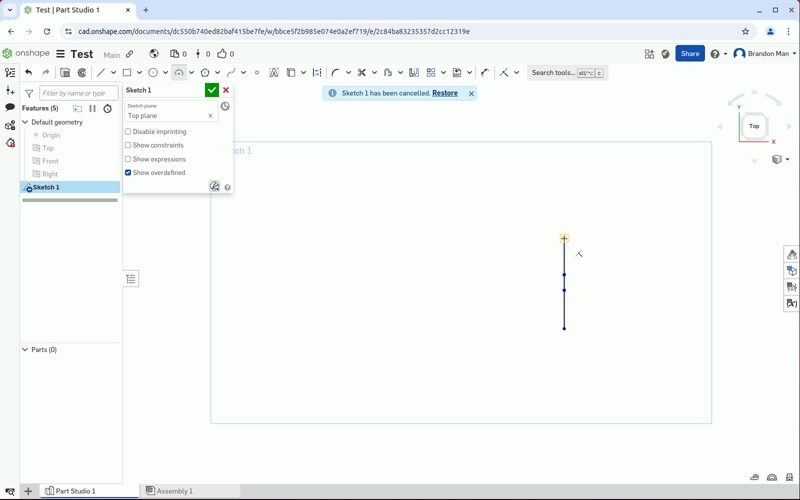
click(564, 238)
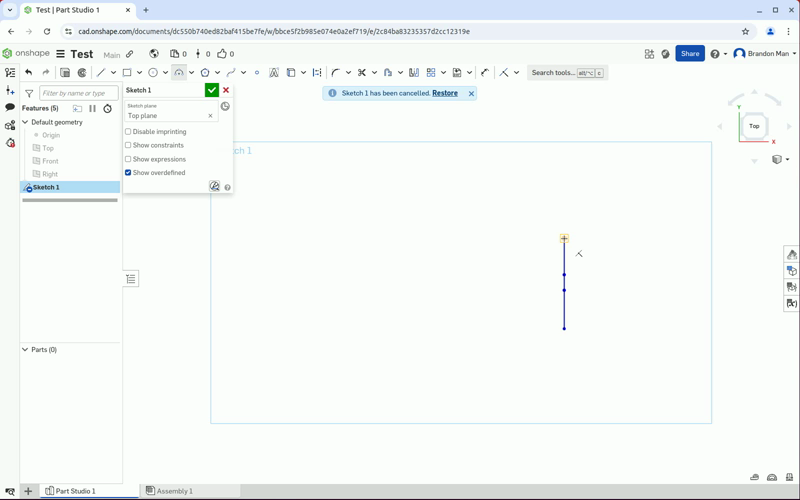
mouse_move(564, 328)
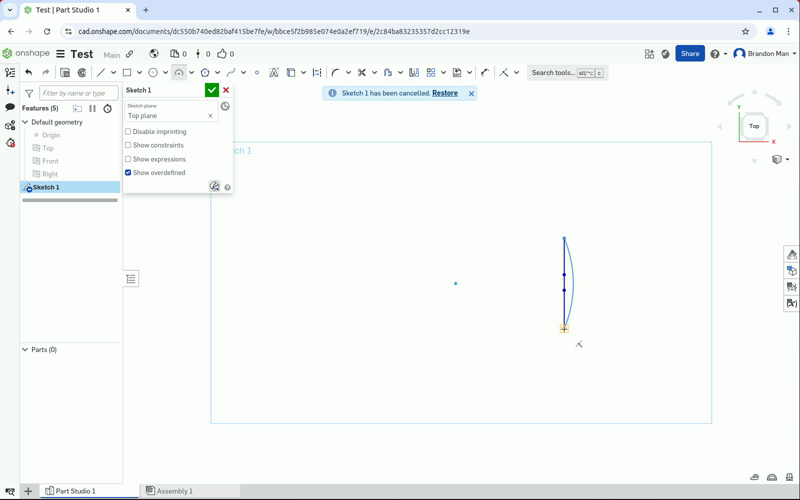
click(564, 328)
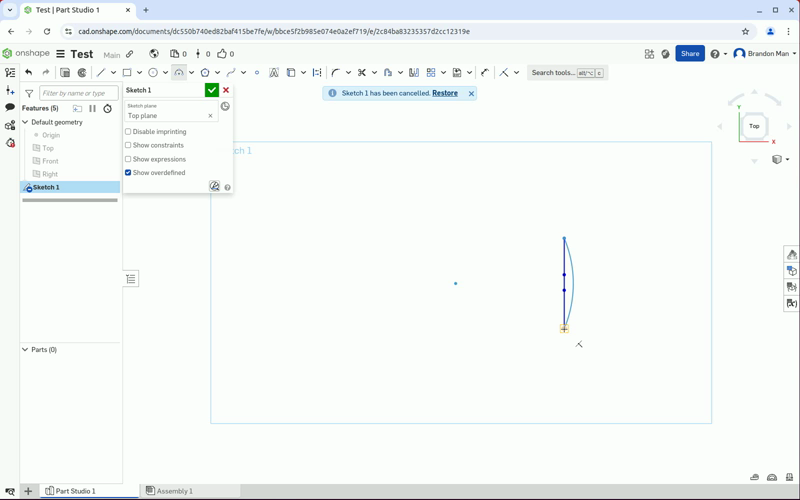
key_down(shift)
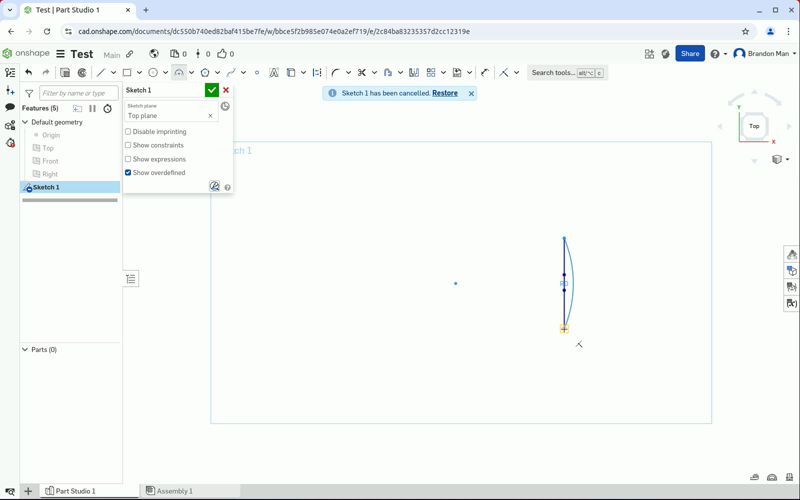
mouse_move(350, 283)
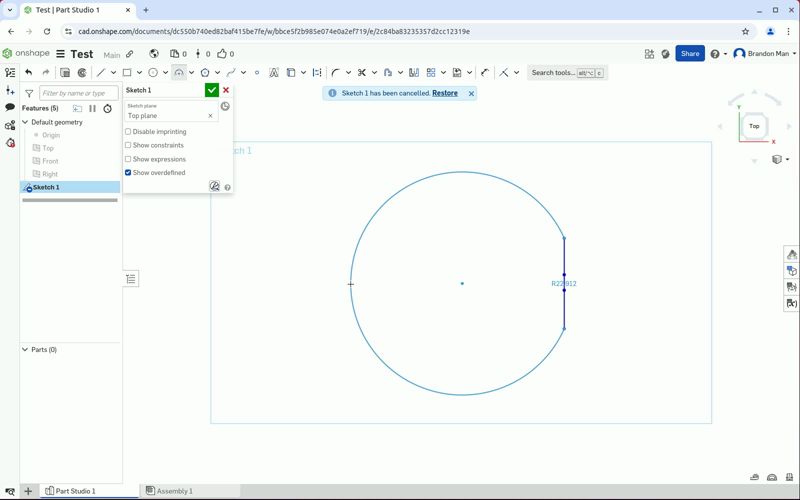
click(350, 283)
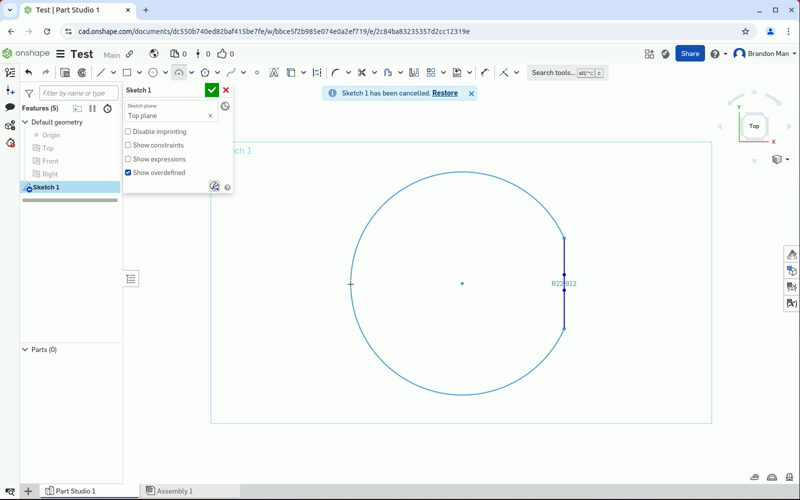
key_up(shift)
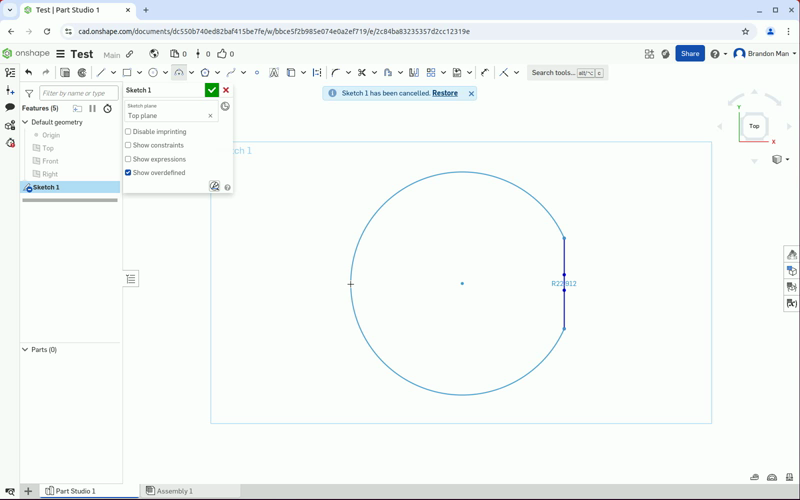
key(esc)
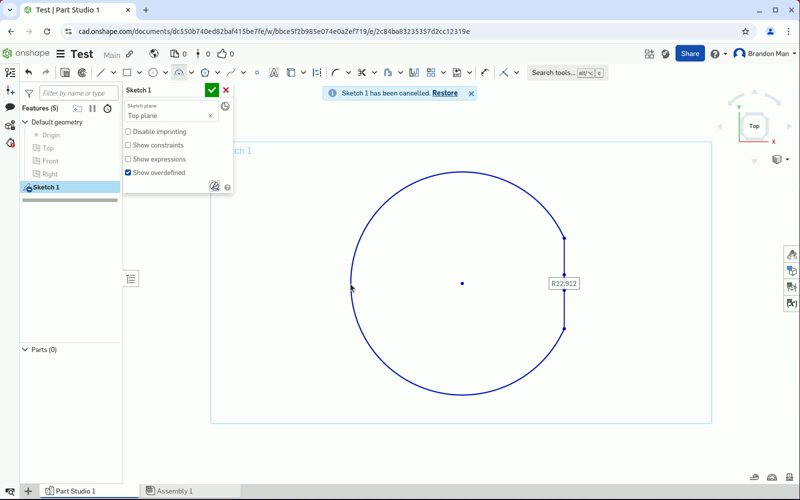
key(c)
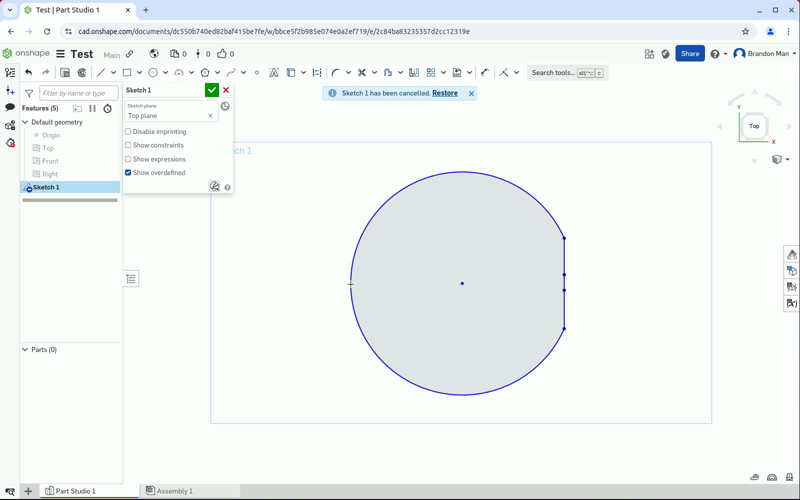
key_down(shift)
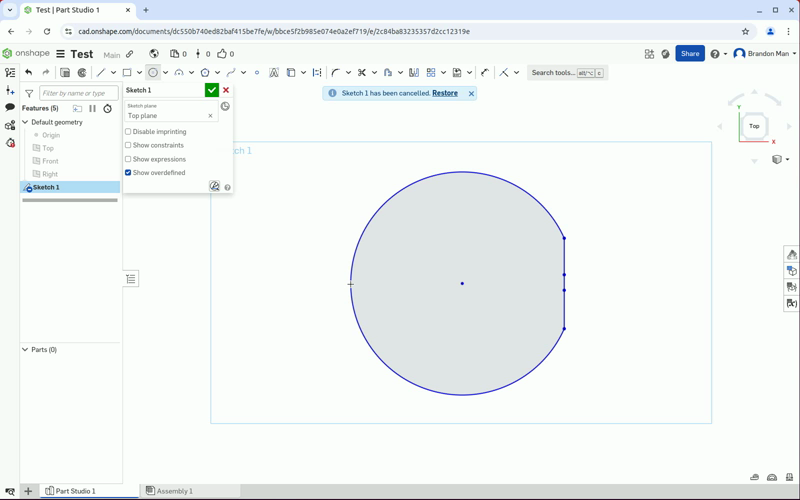
mouse_move(396, 283)
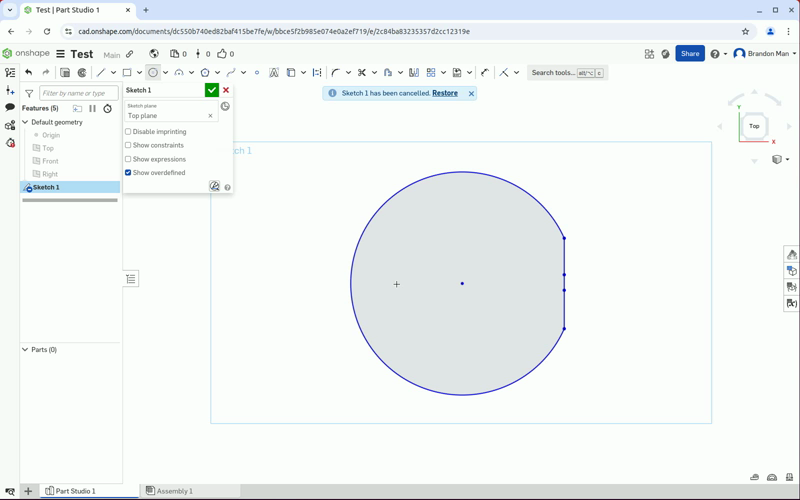
click(396, 283)
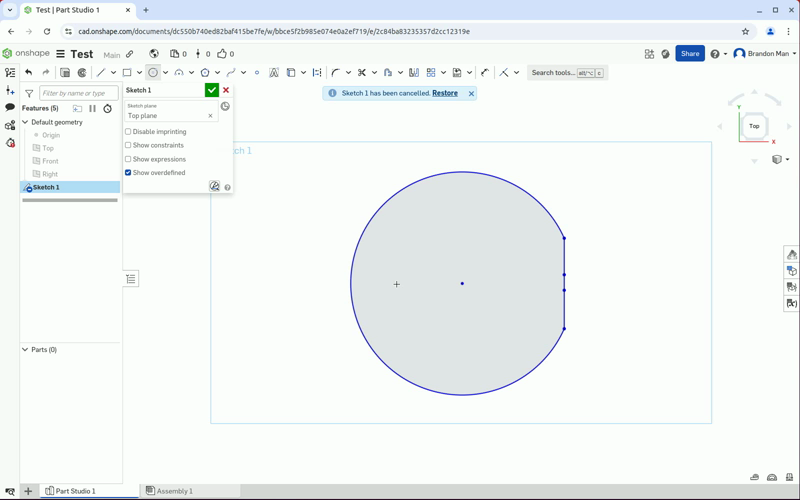
key_up(shift)
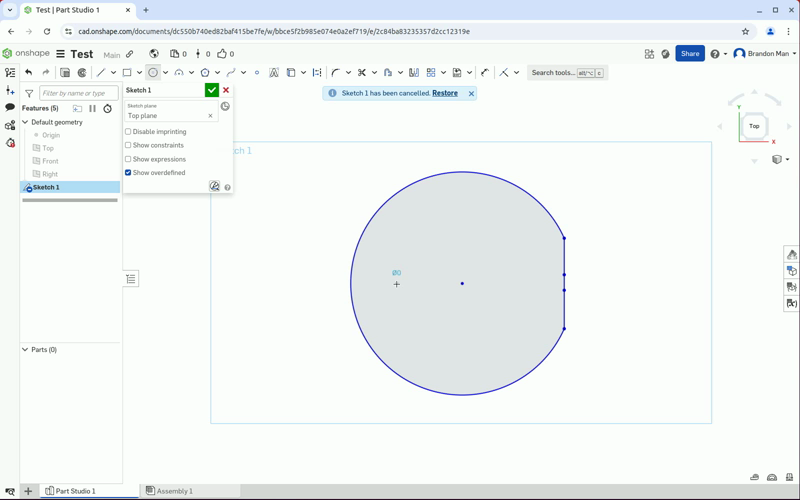
mouse_move(408, 283)
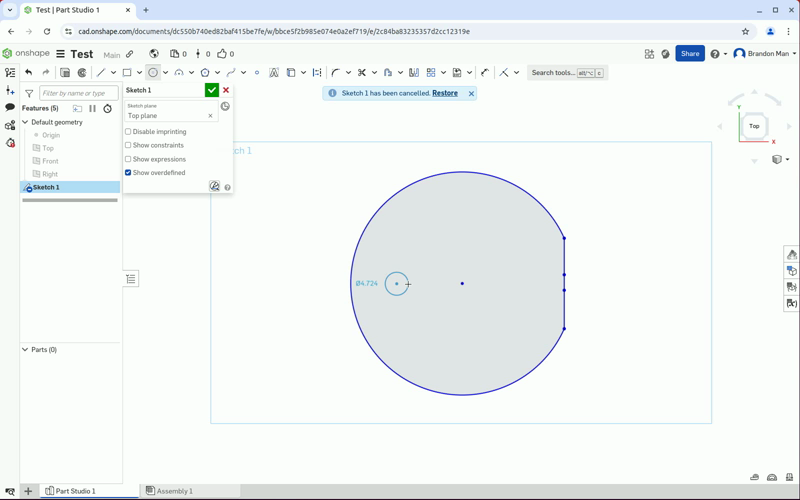
click(408, 283)
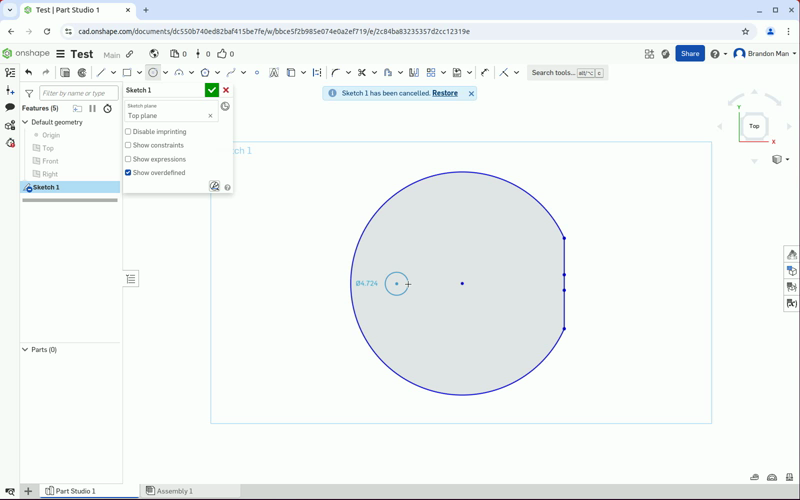
key(esc)
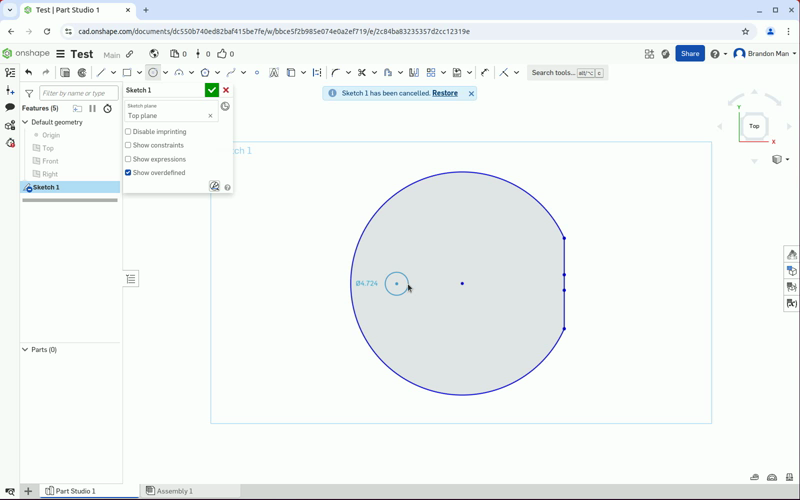
mouse_move(524, 295)
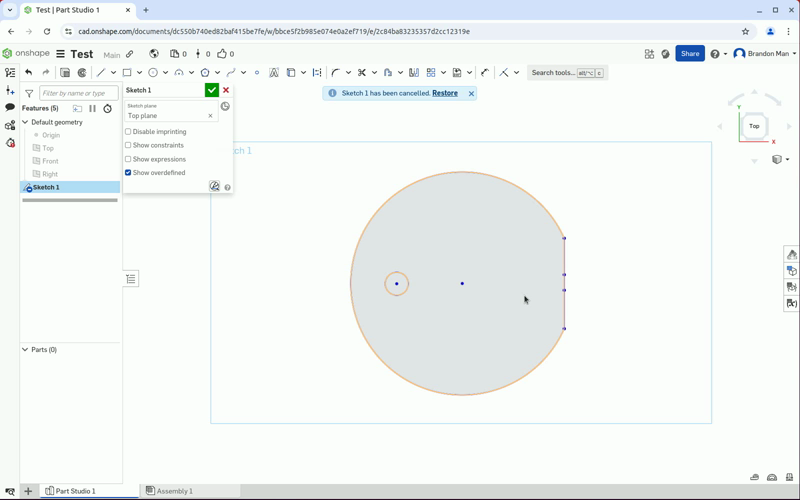
click(524, 295)
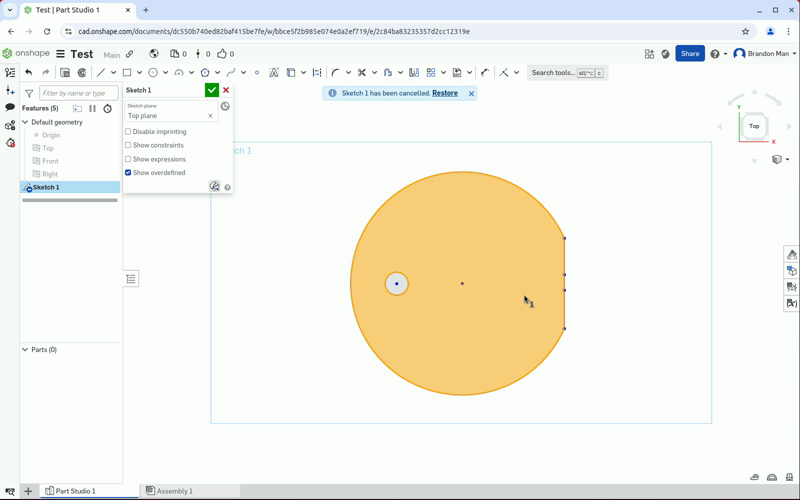
mouse_move(73, 352)
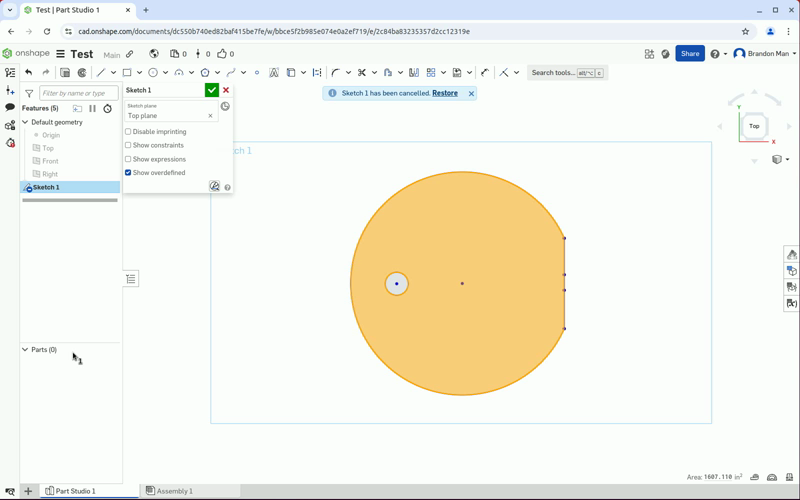
key(shift+y)
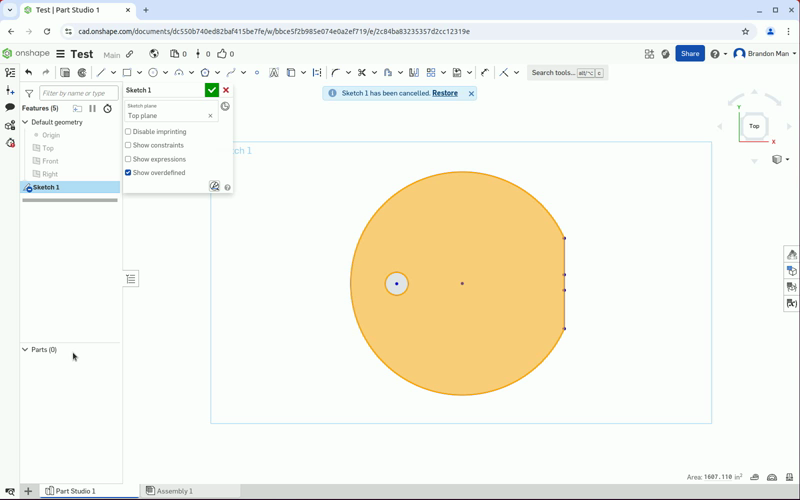
key(shift+e)
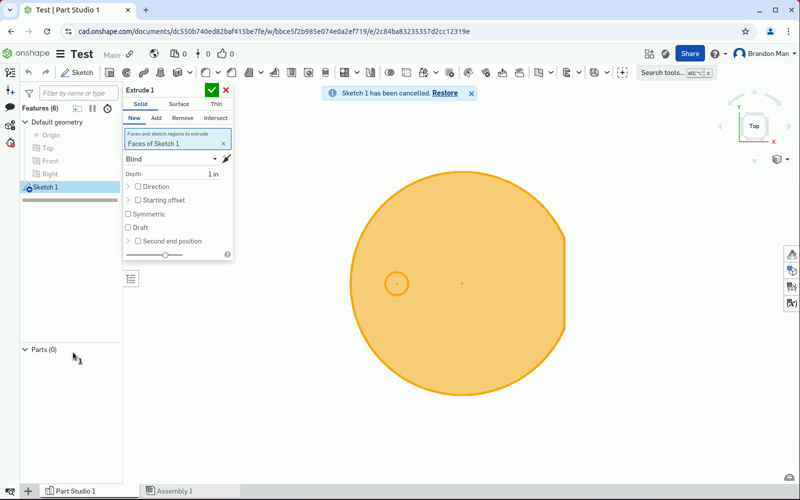
mouse_move(143, 106)
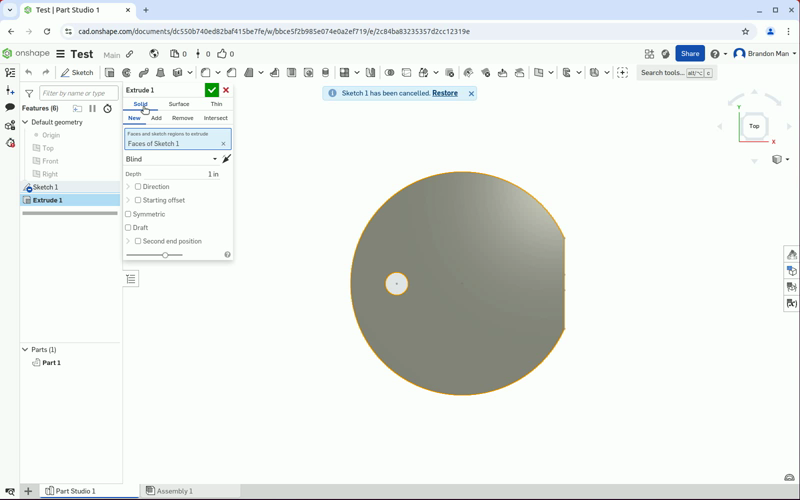
click(143, 106)
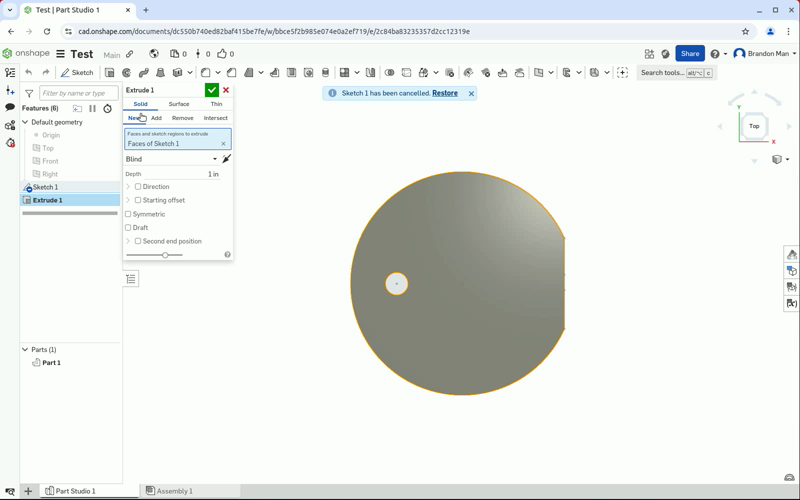
mouse_move(137, 120)
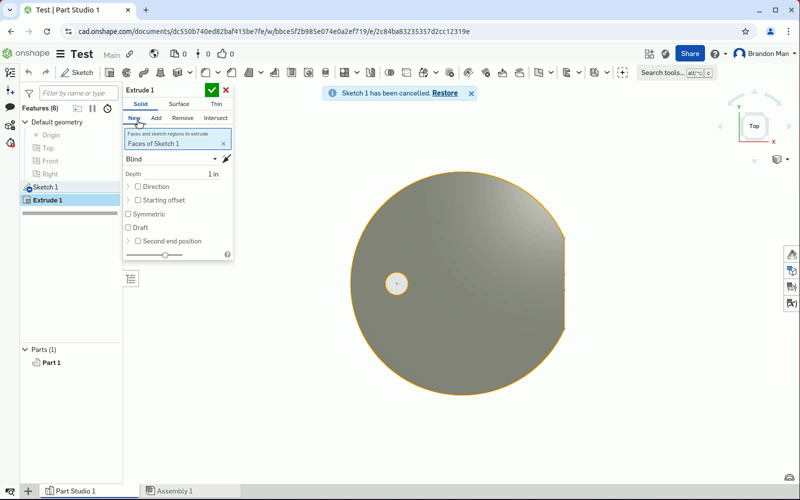
click(137, 120)
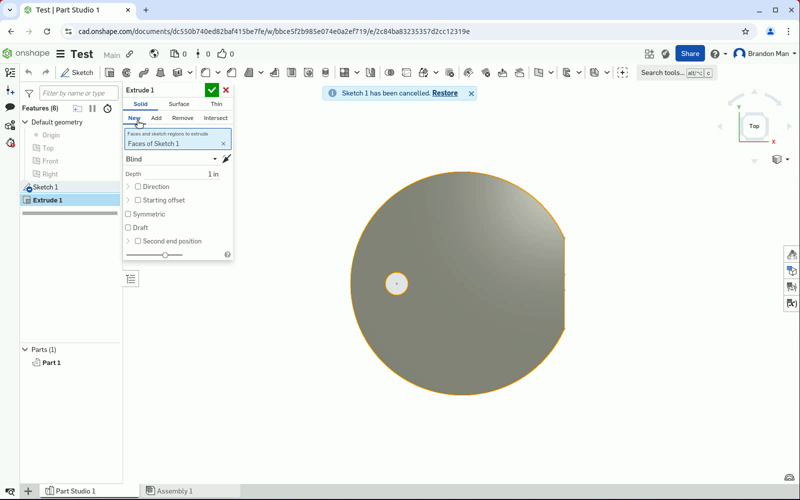
key(tab, 4)
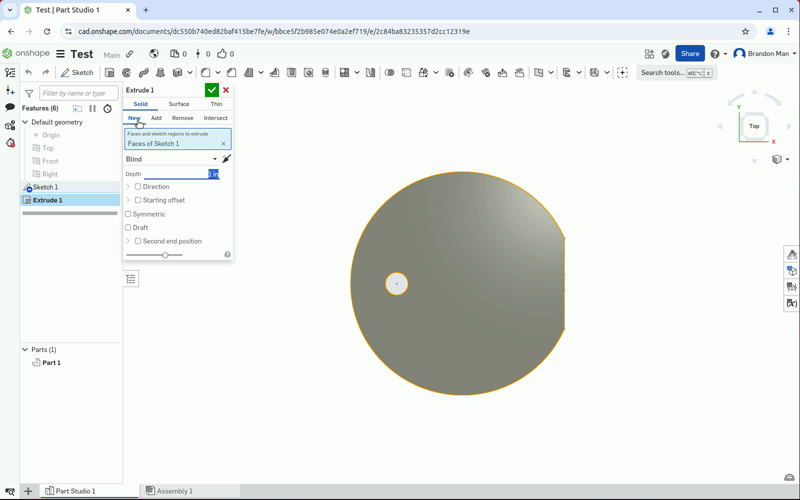
text(3.37)
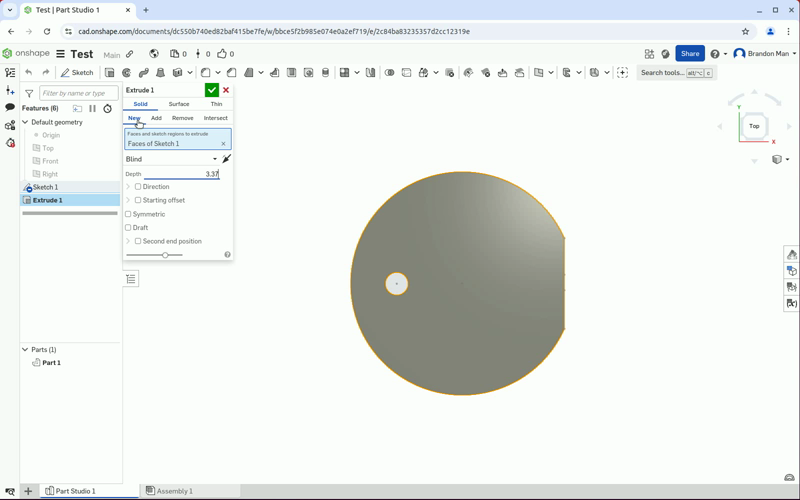
key(enter)
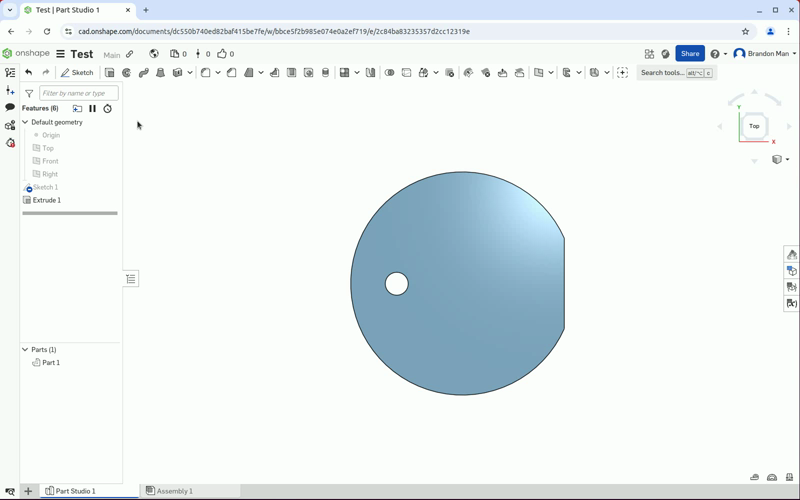
key(shift+h)
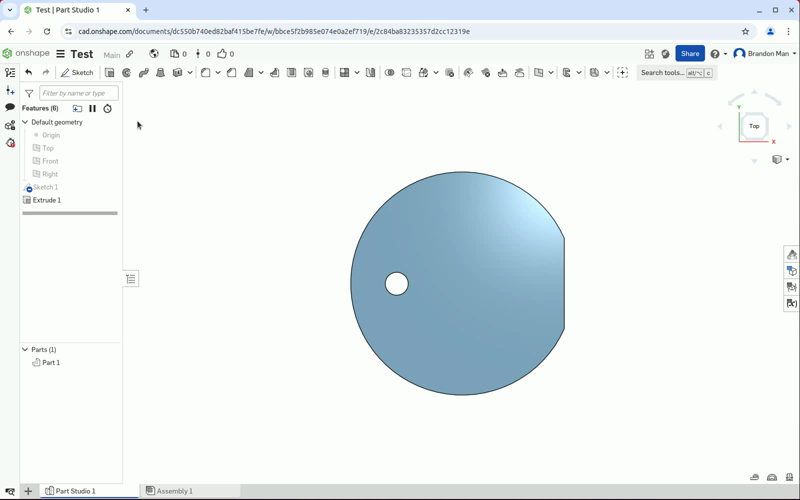
key(shift+h)
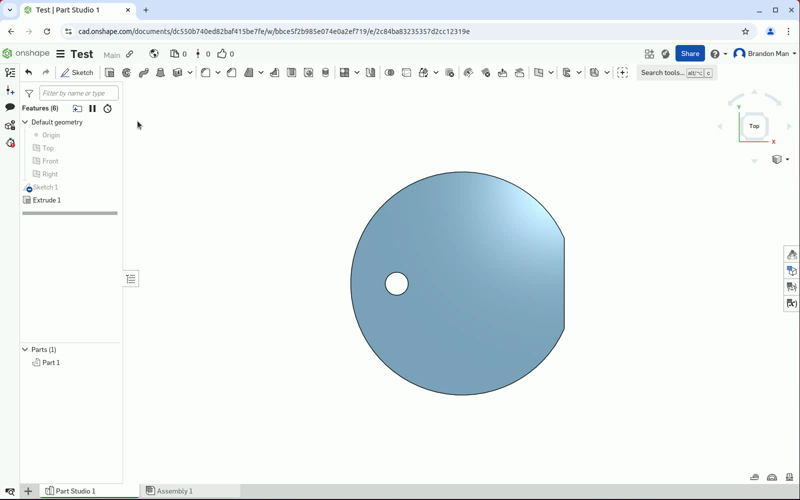
mouse_move(73, 189)
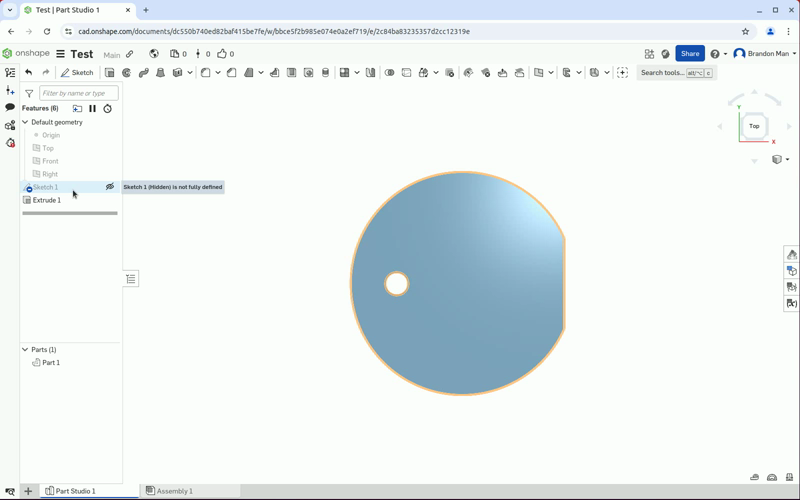
click(73, 189)
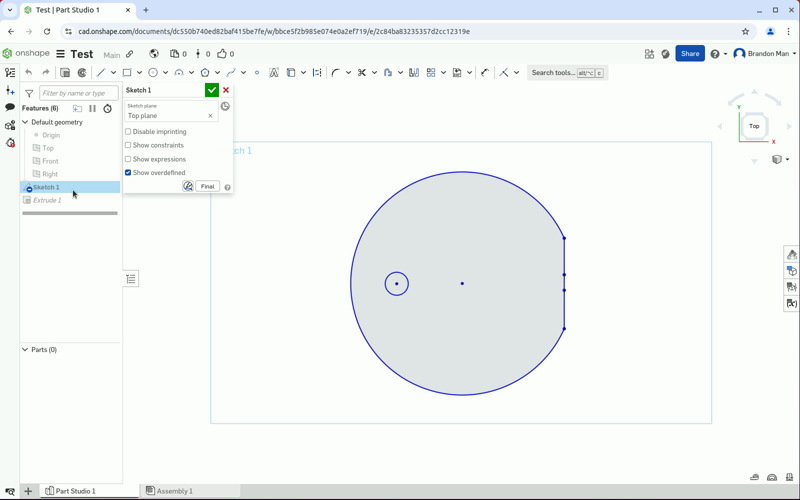
mouse_move(229, 92)
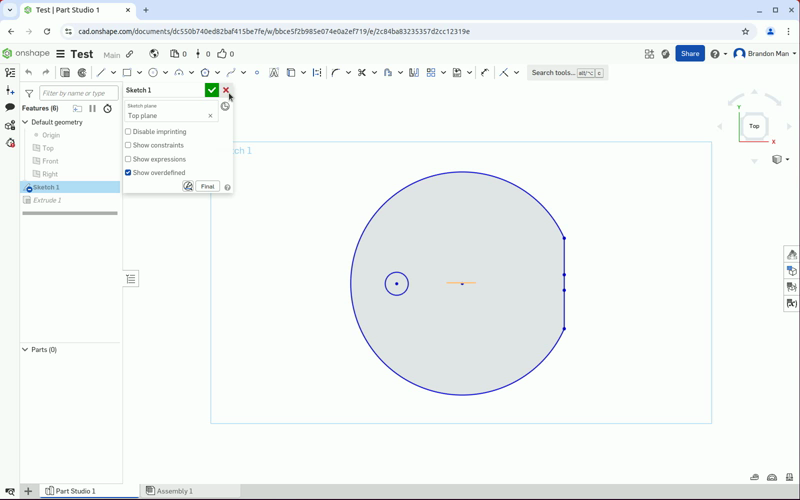
click(229, 92)
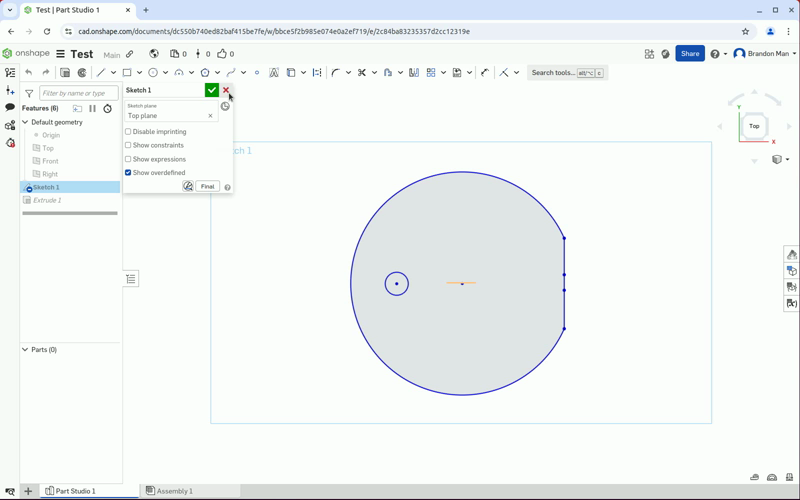
key(shift+s)
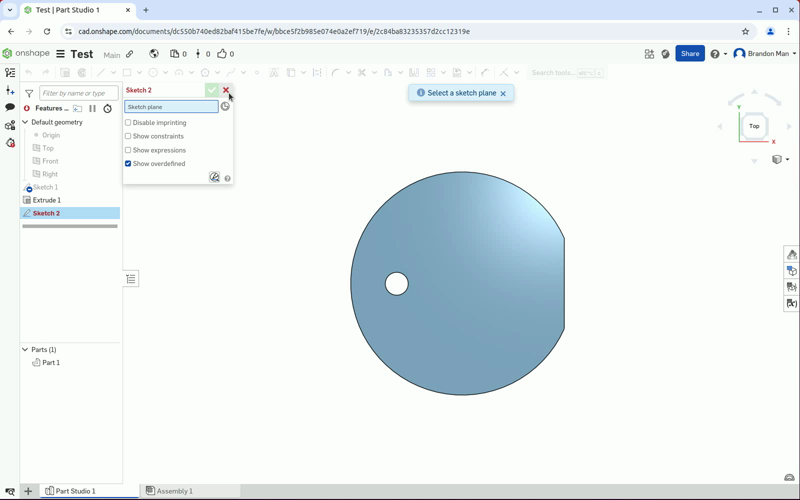
mouse_move(73, 150)
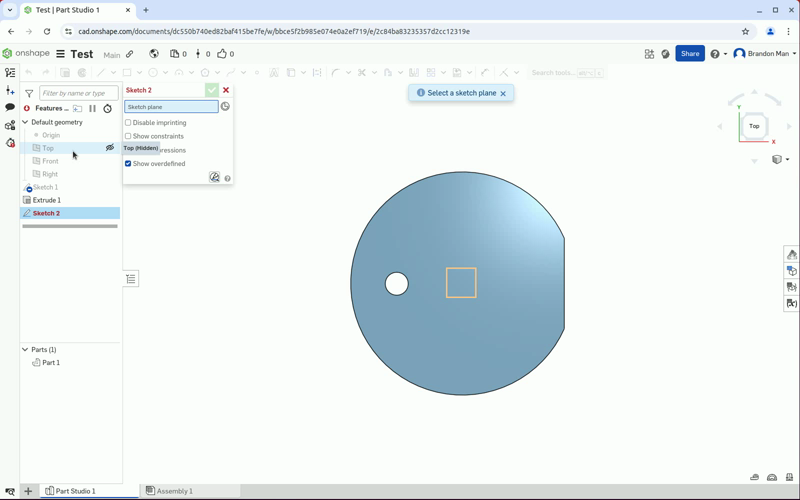
click(73, 150)
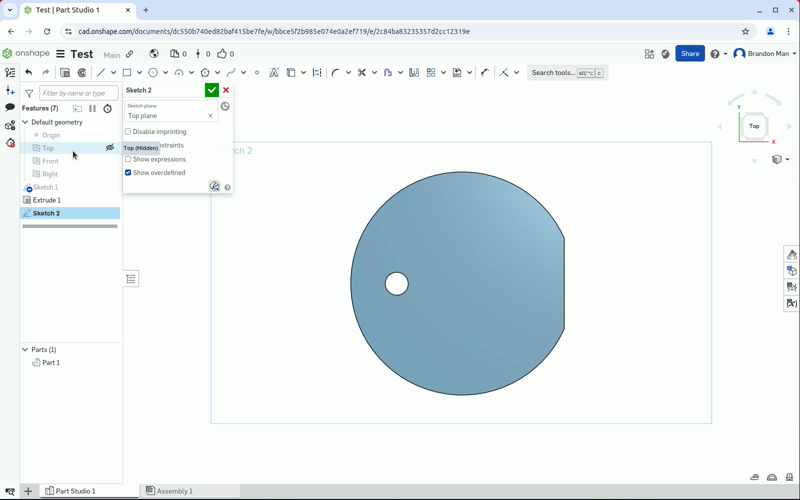
mouse_move(73, 352)
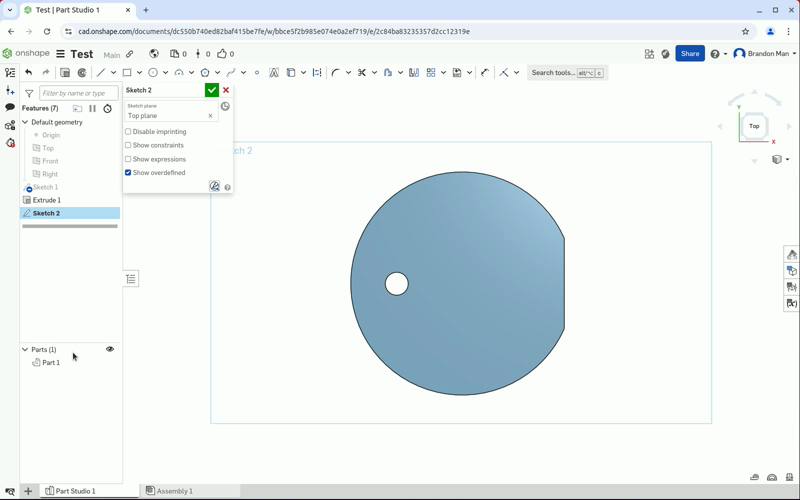
key(y)
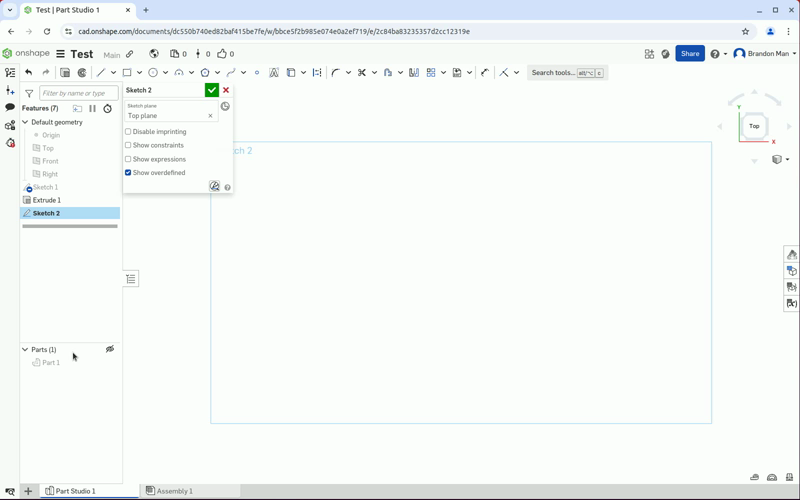
key(l)
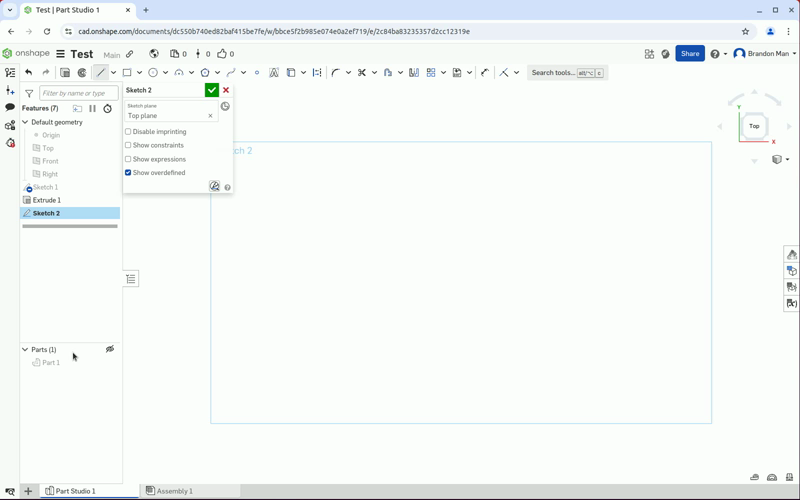
key_down(shift)
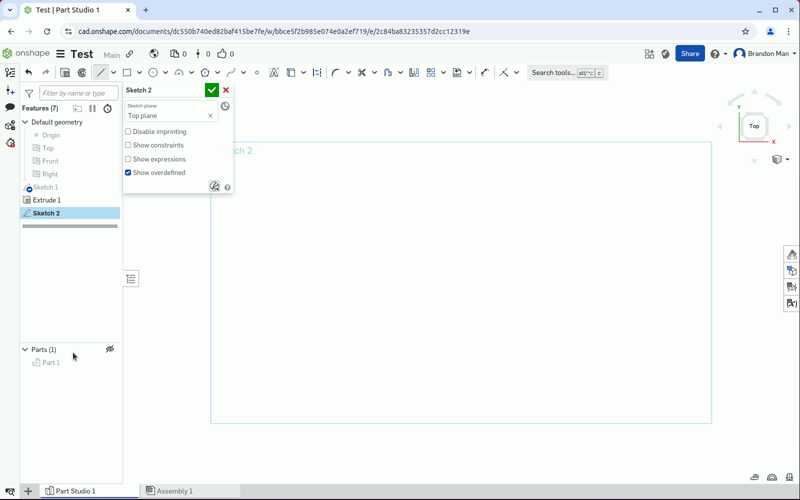
mouse_move(564, 274)
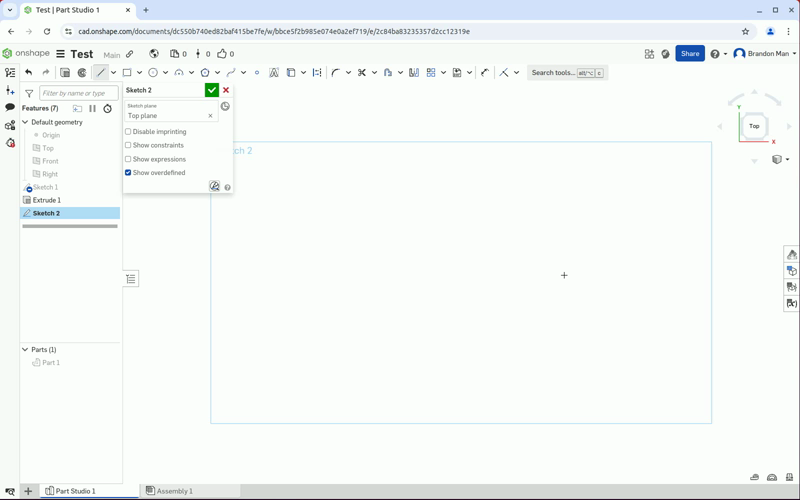
click(564, 274)
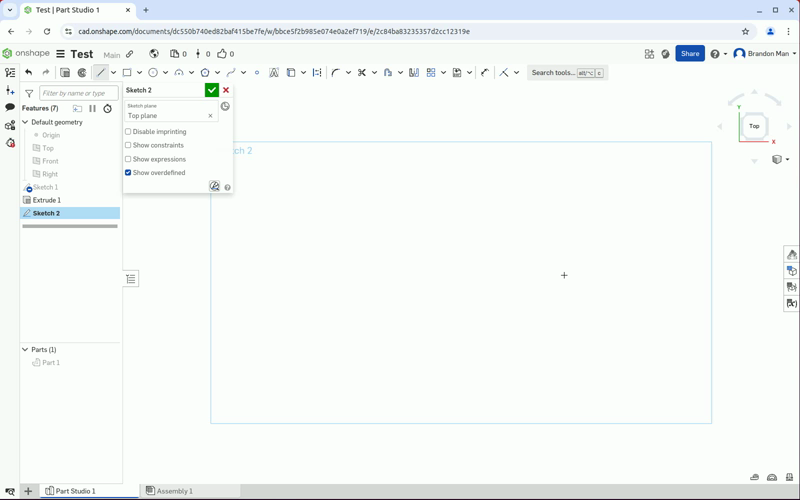
key_up(shift)
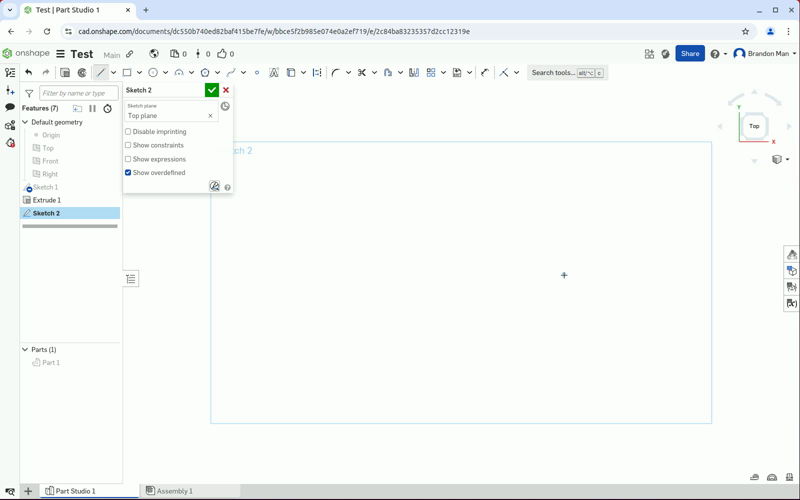
key_down(shift)
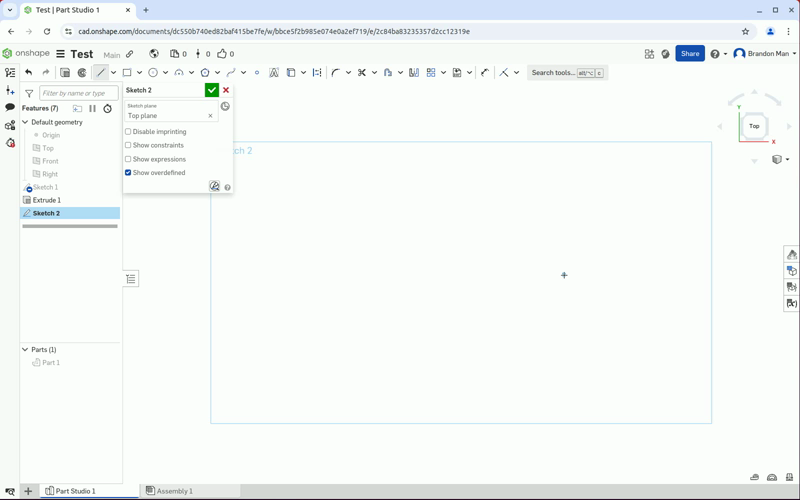
mouse_move(589, 274)
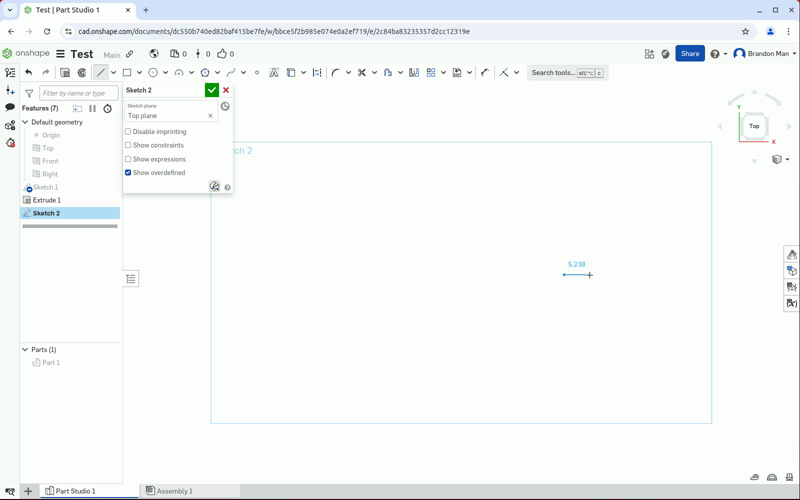
mouse_move(573, 274)
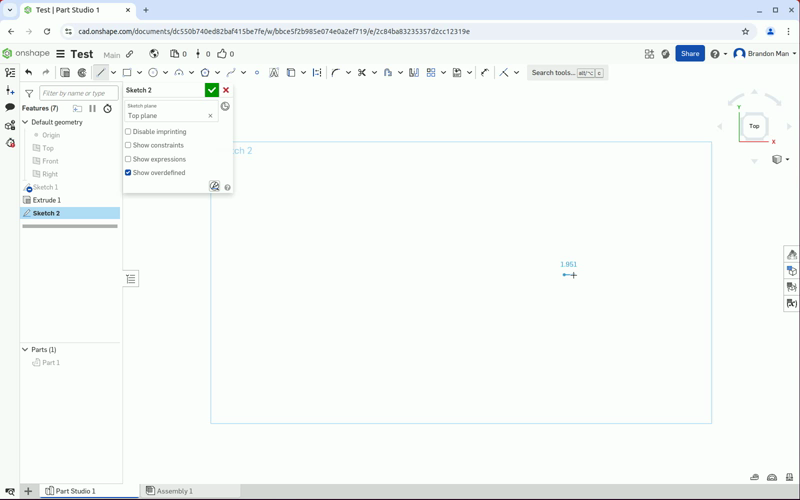
click(573, 274)
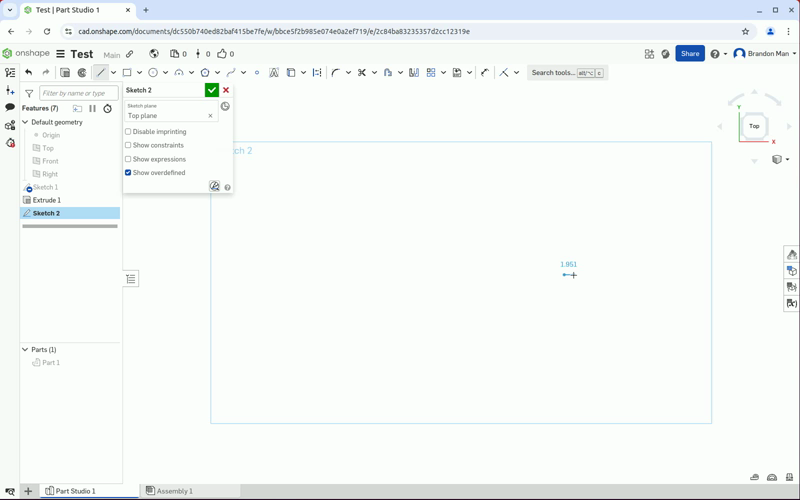
key_up(shift)
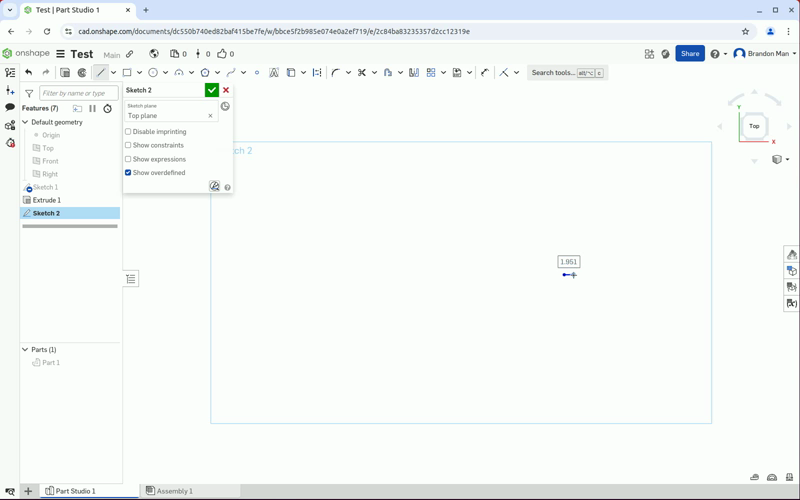
key(esc)
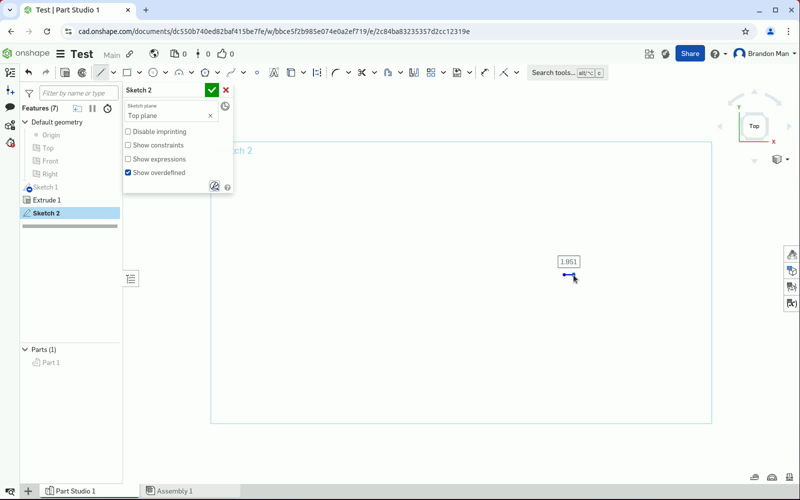
key(a)
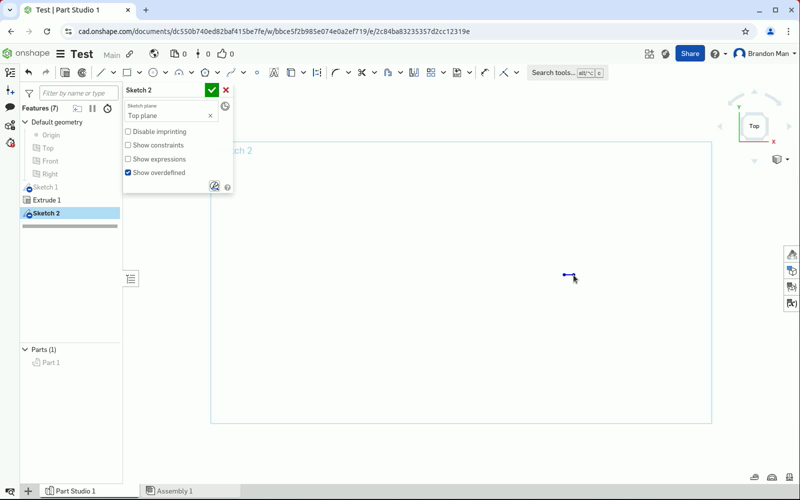
mouse_move(573, 274)
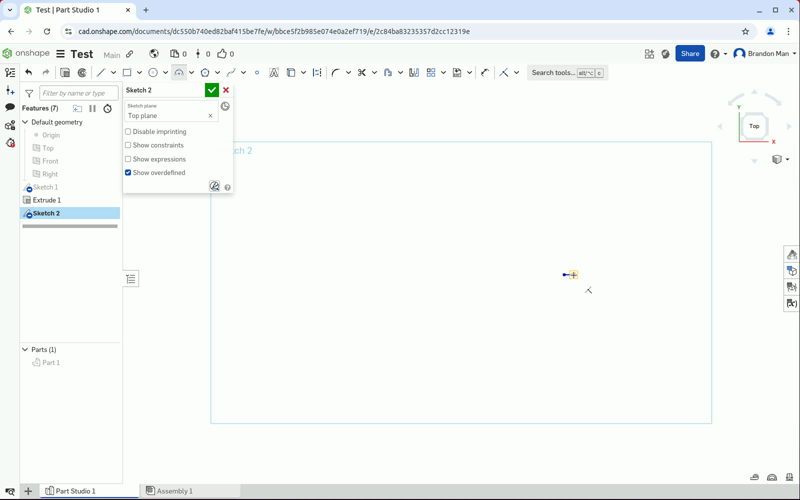
click(573, 274)
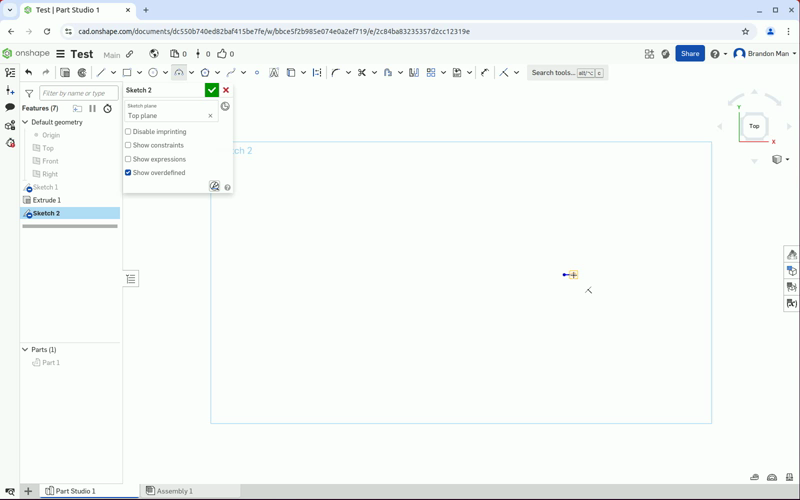
key_down(shift)
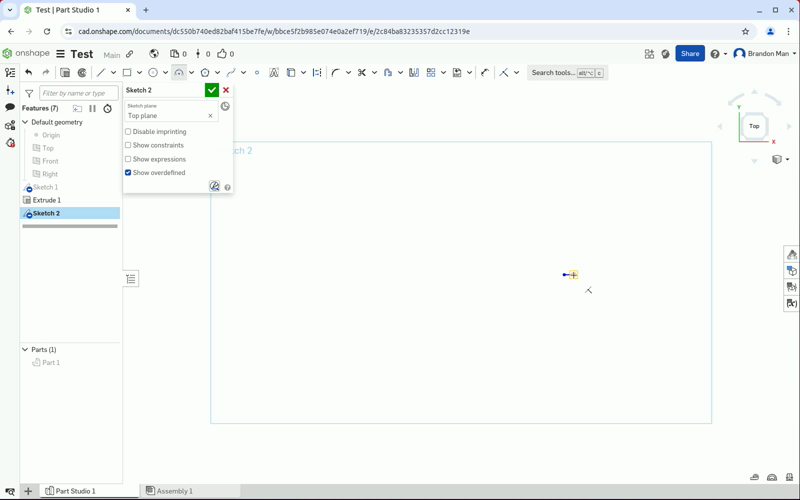
mouse_move(564, 236)
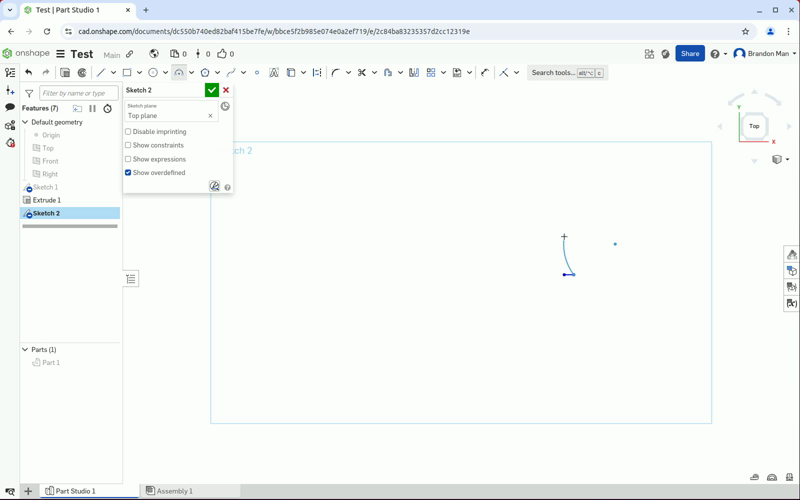
click(564, 236)
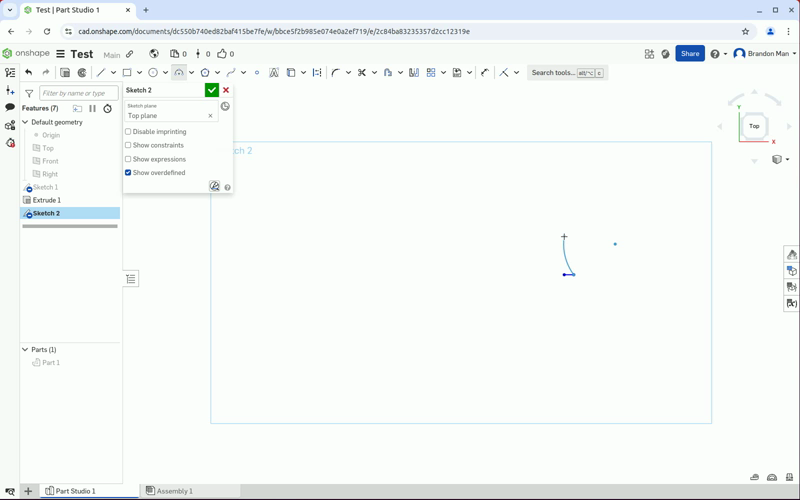
mouse_move(570, 255)
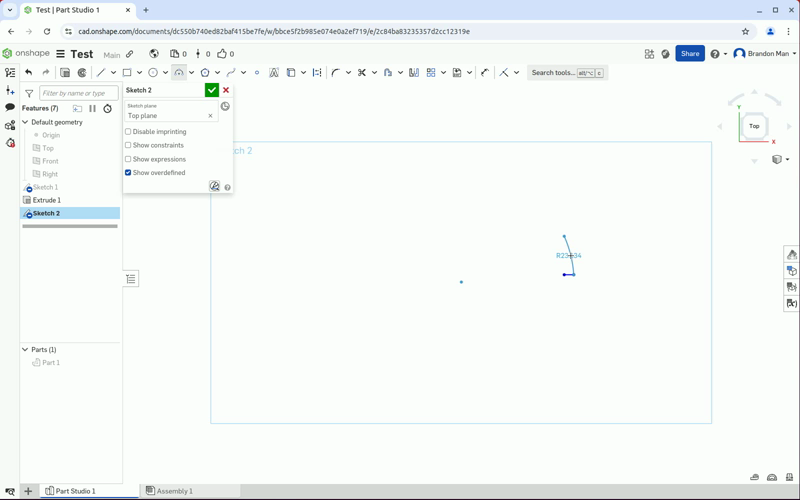
click(570, 255)
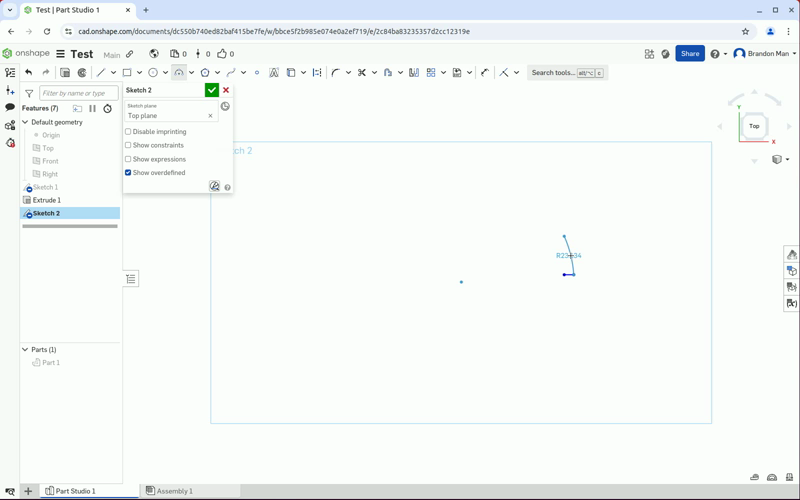
key_up(shift)
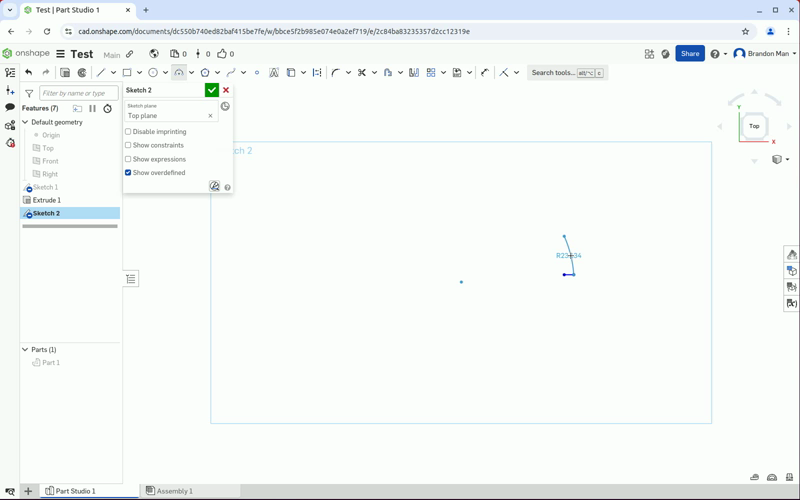
key(esc)
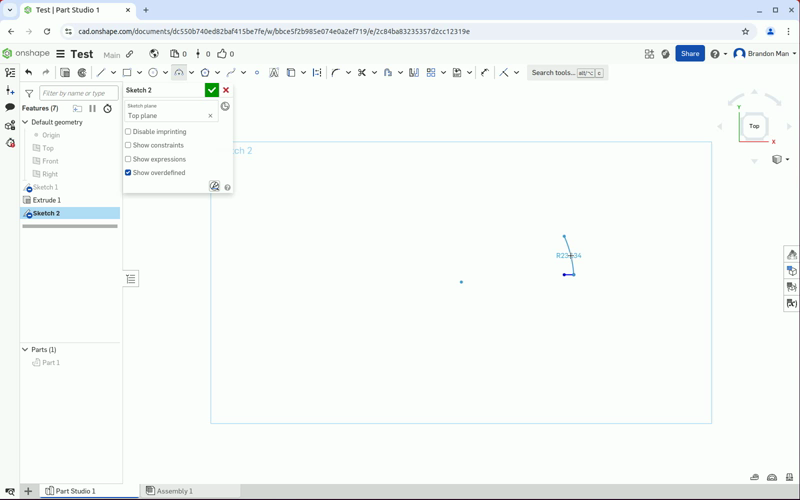
key(l)
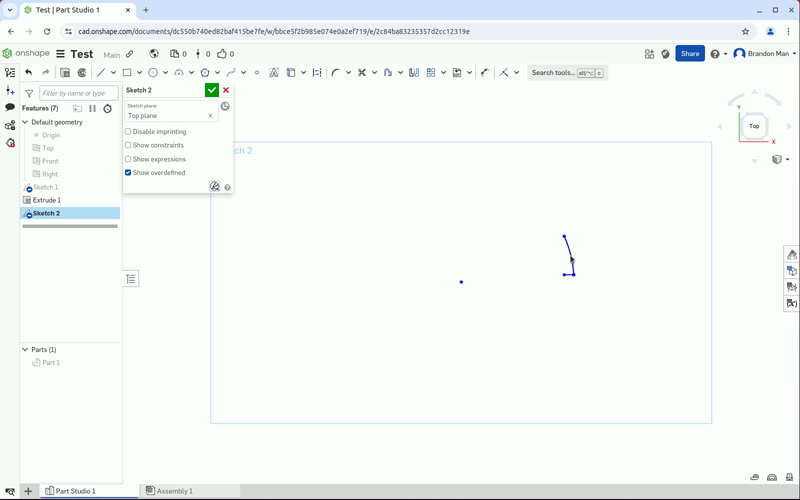
mouse_move(564, 236)
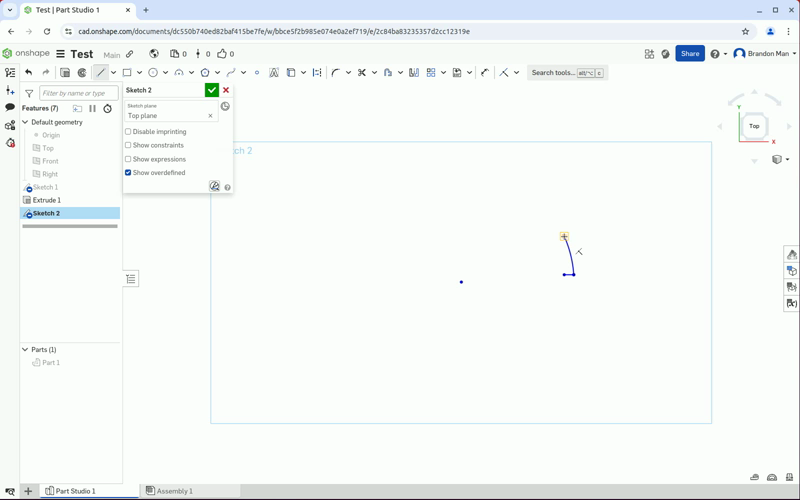
click(564, 236)
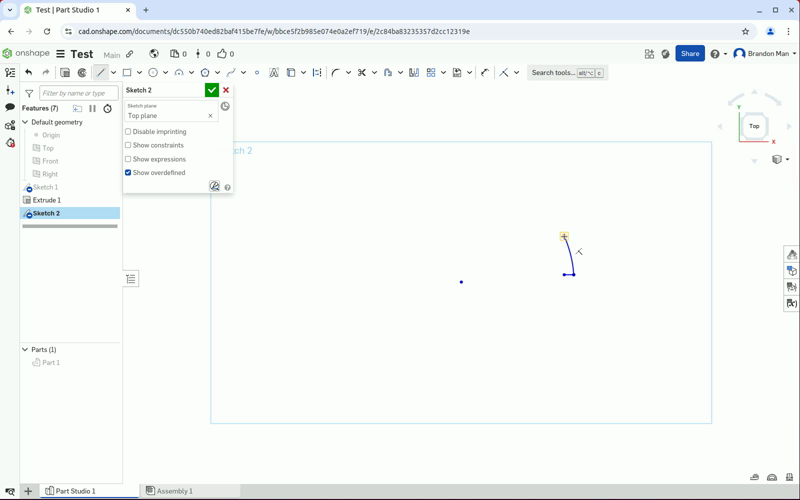
mouse_move(589, 236)
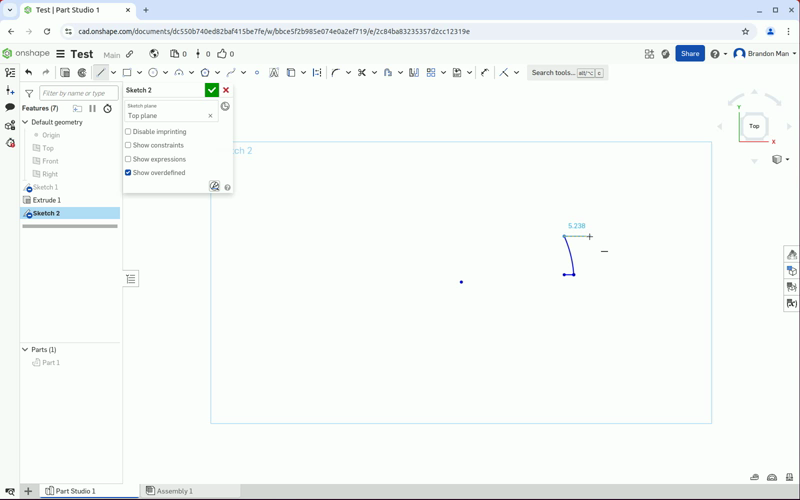
key_down(shift)
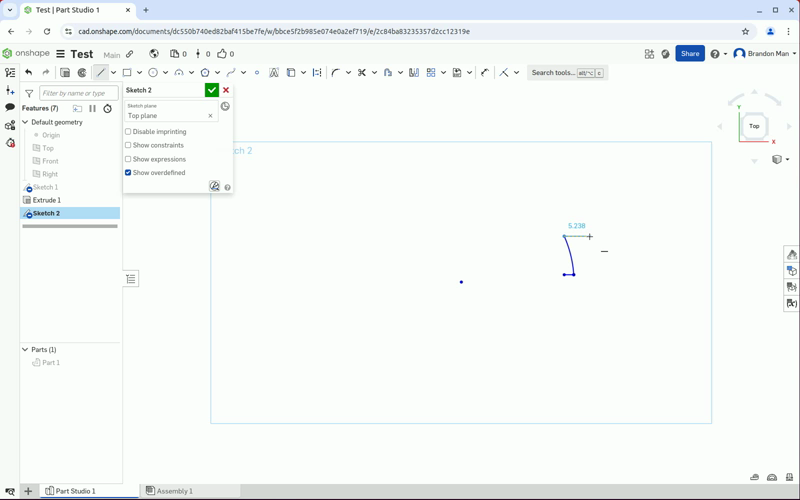
mouse_move(564, 274)
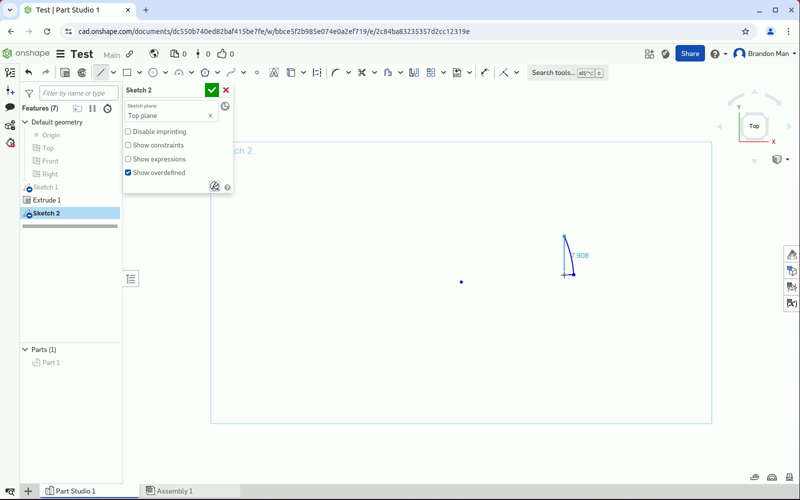
key_up(shift)
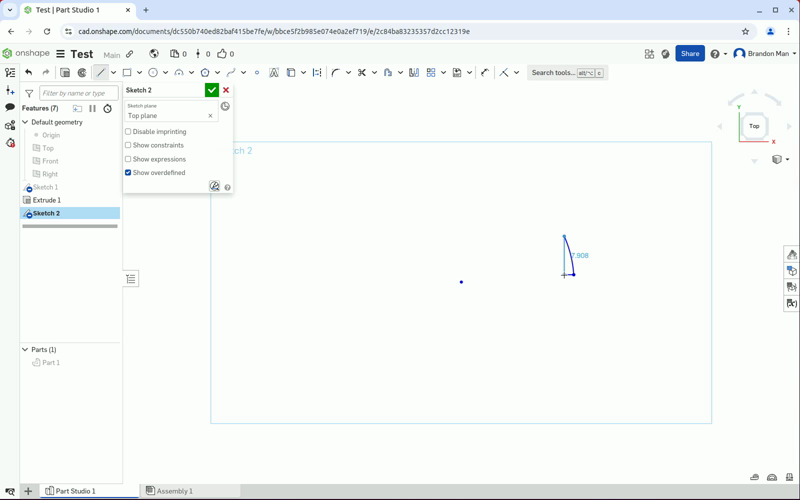
click(564, 274)
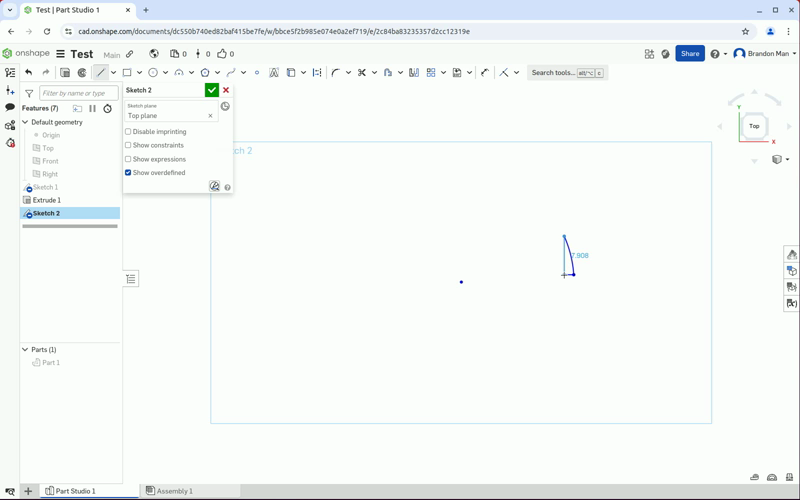
key(esc)
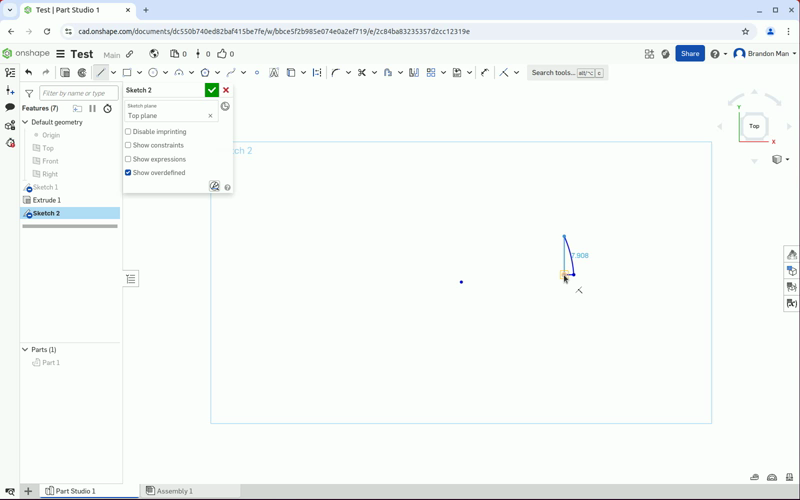
mouse_move(567, 272)
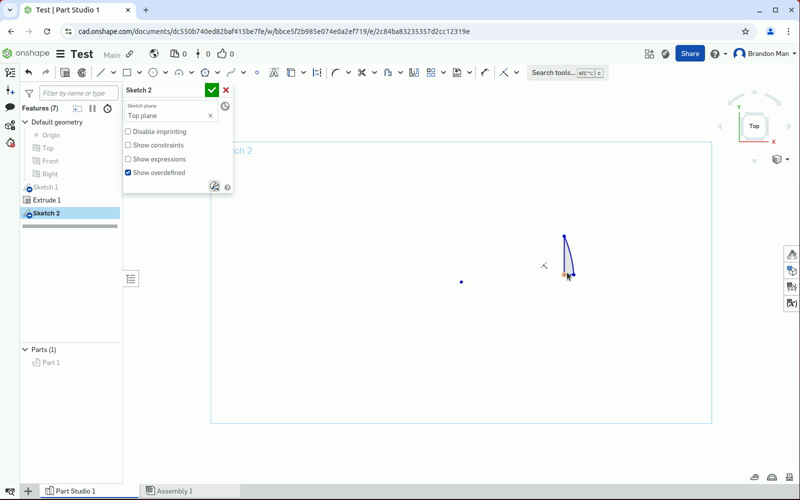
scroll(6)
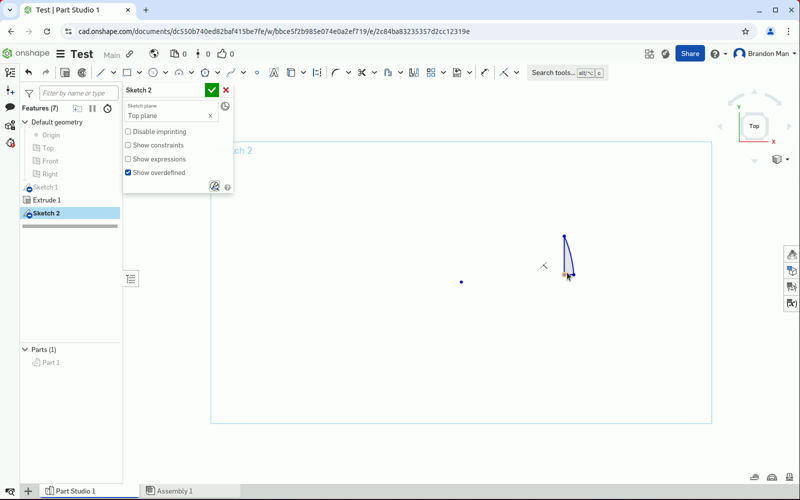
scroll(6)
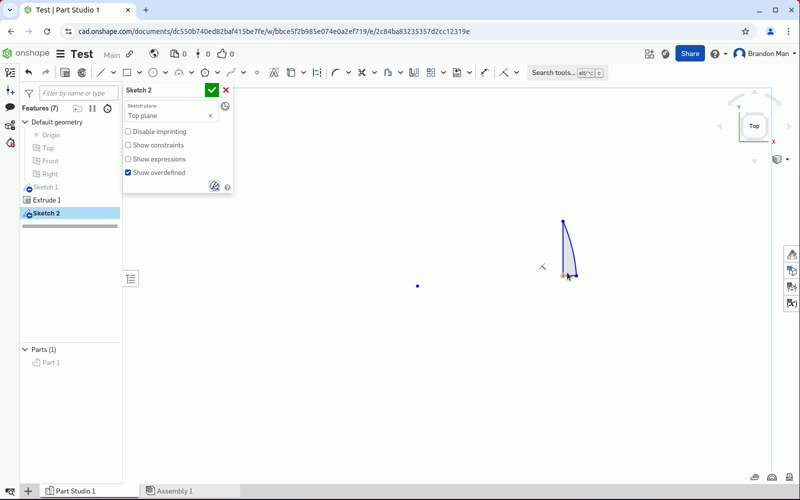
scroll(6)
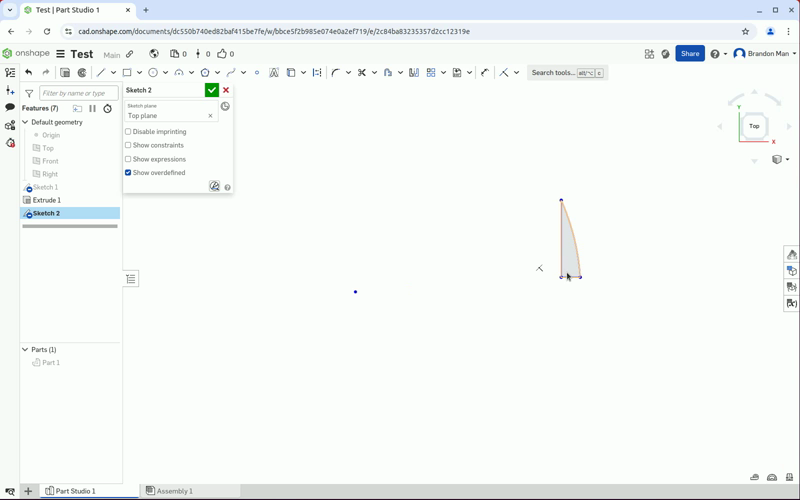
scroll(6)
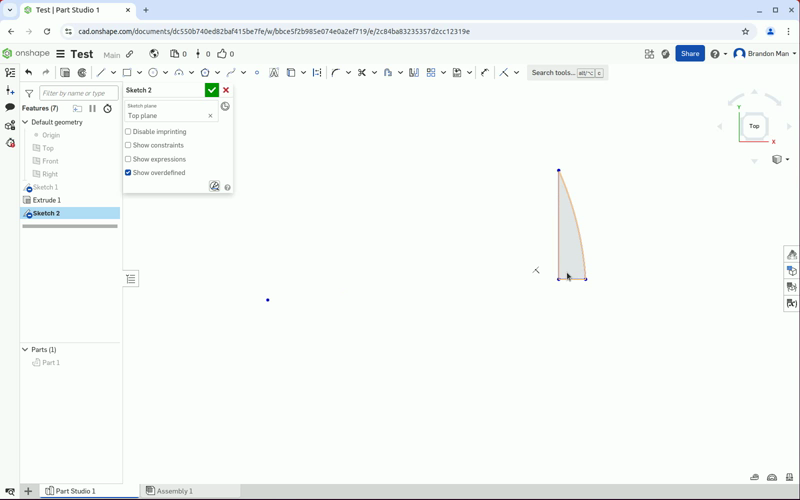
scroll(6)
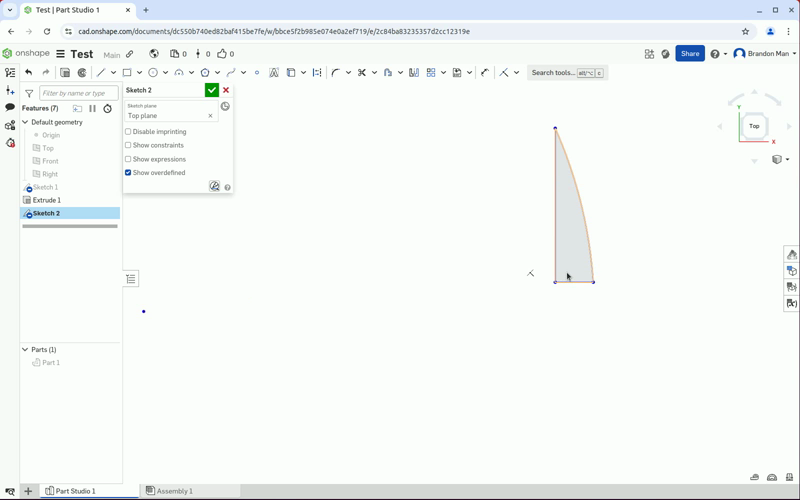
scroll(6)
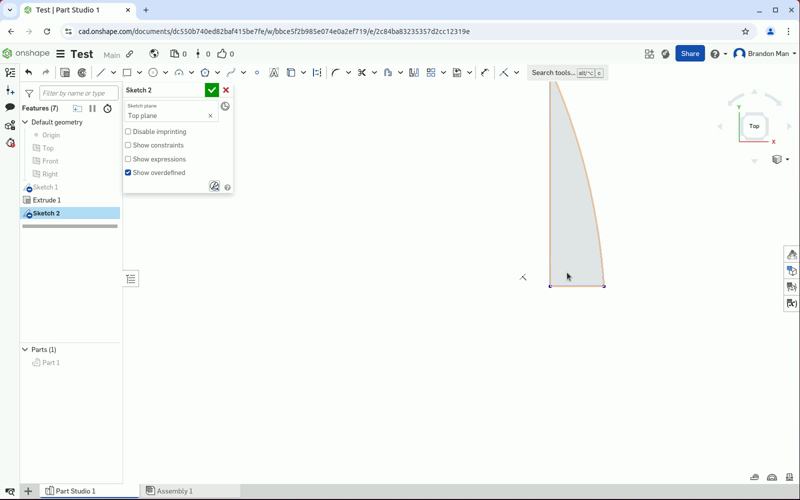
scroll(6)
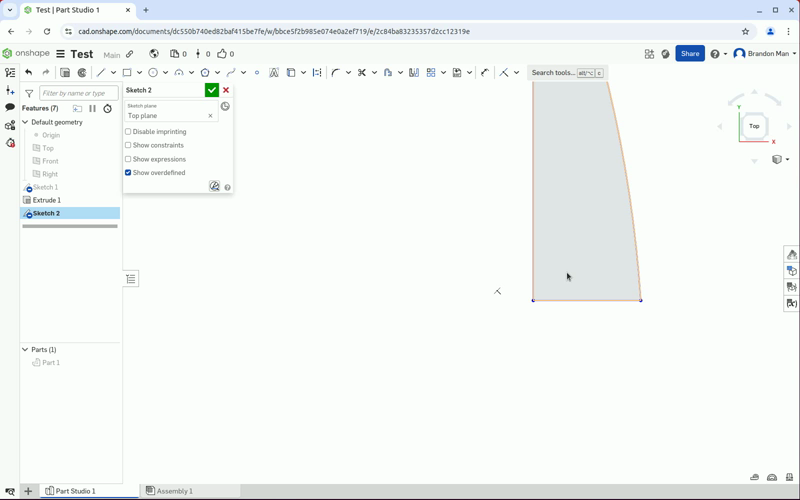
click(567, 272)
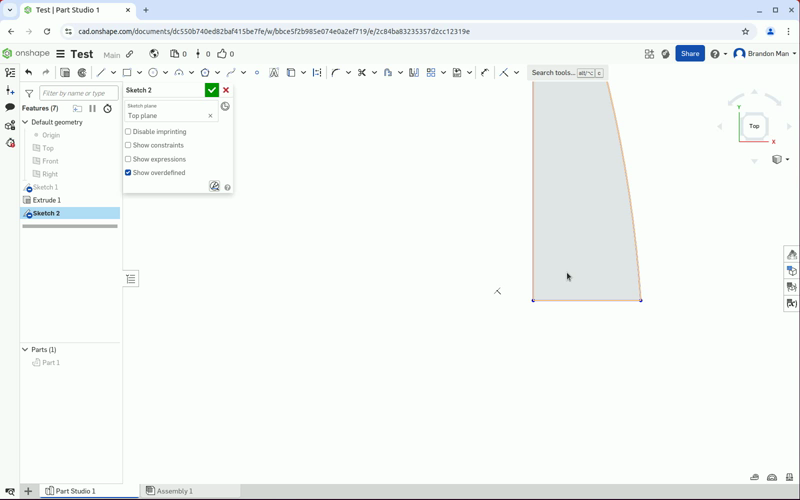
scroll(-6)
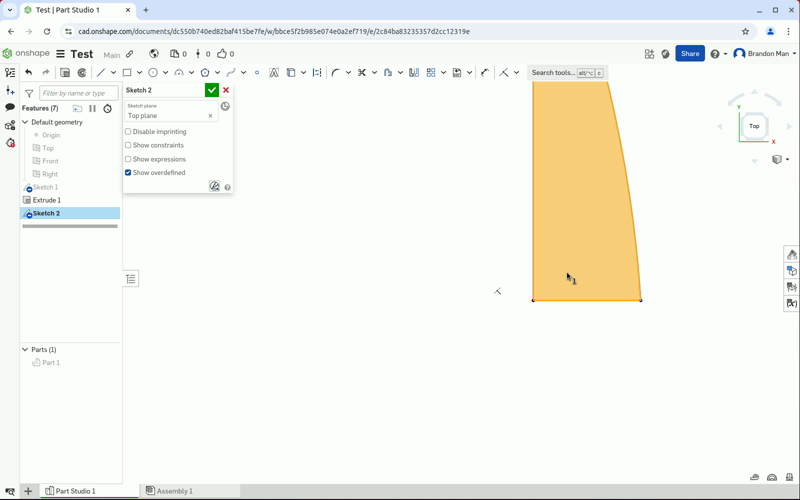
scroll(-6)
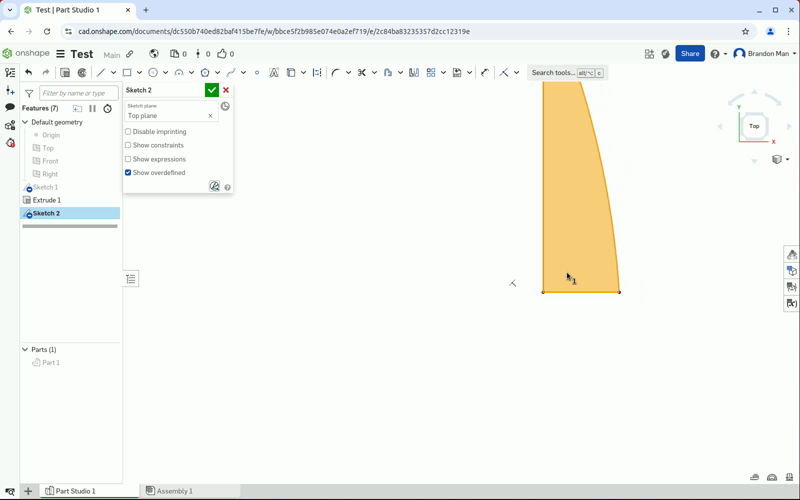
scroll(-6)
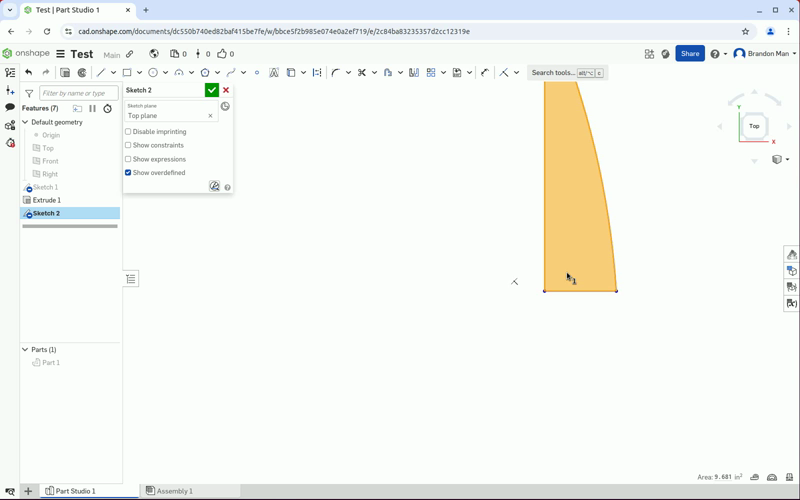
scroll(-6)
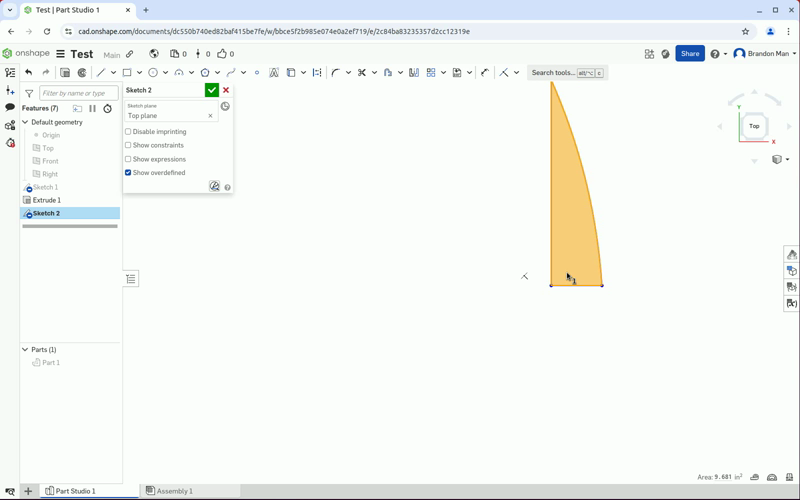
scroll(-6)
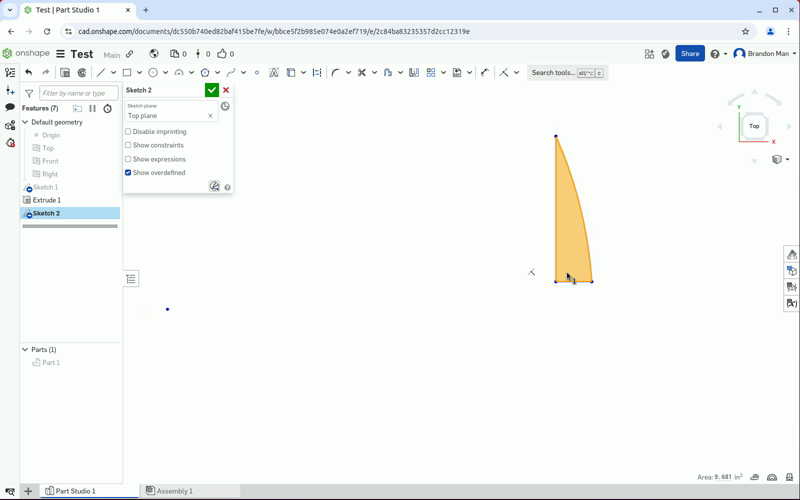
scroll(-6)
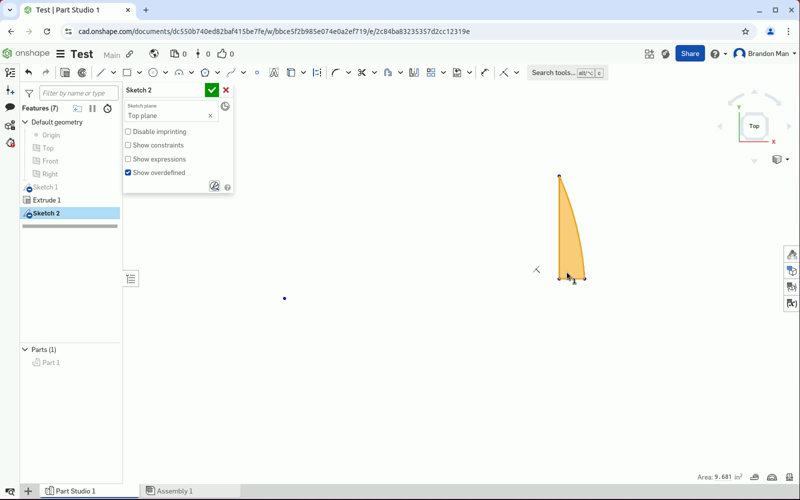
scroll(-6)
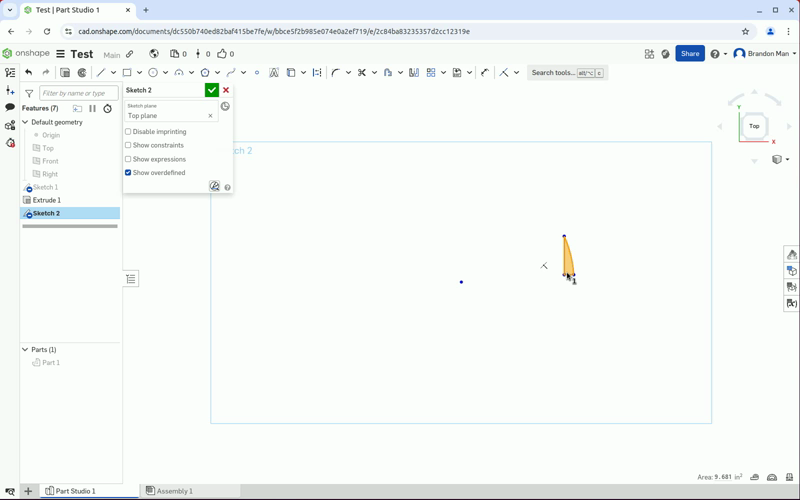
mouse_move(73, 352)
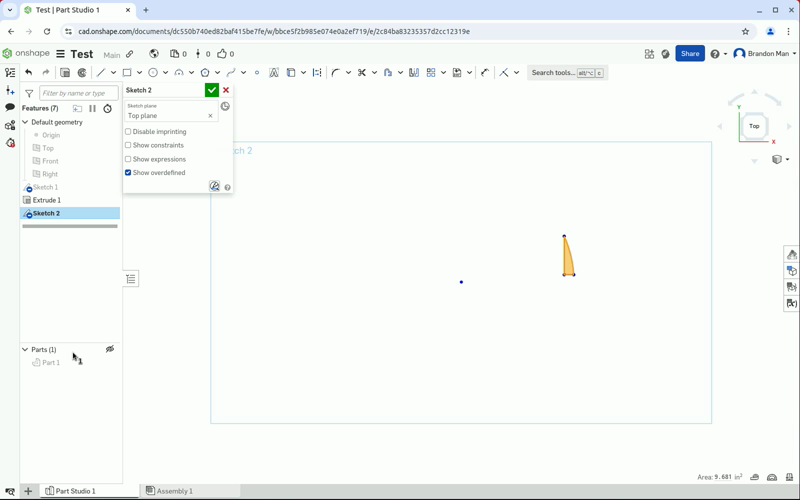
key(shift+y)
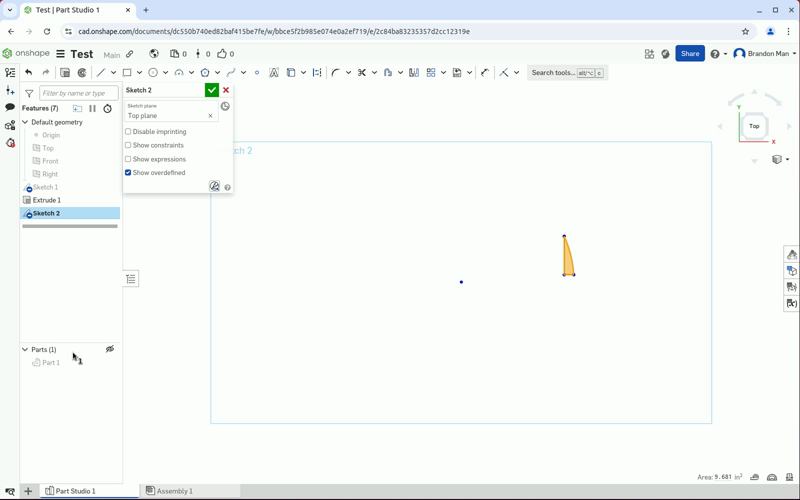
key(shift+e)
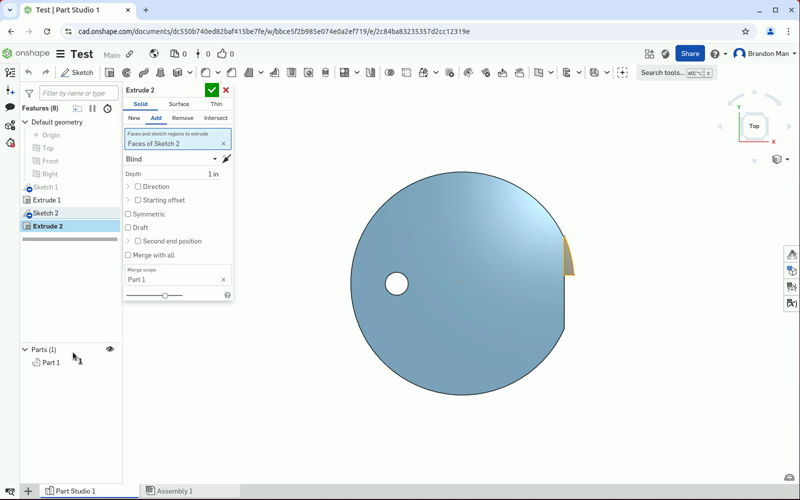
mouse_move(143, 106)
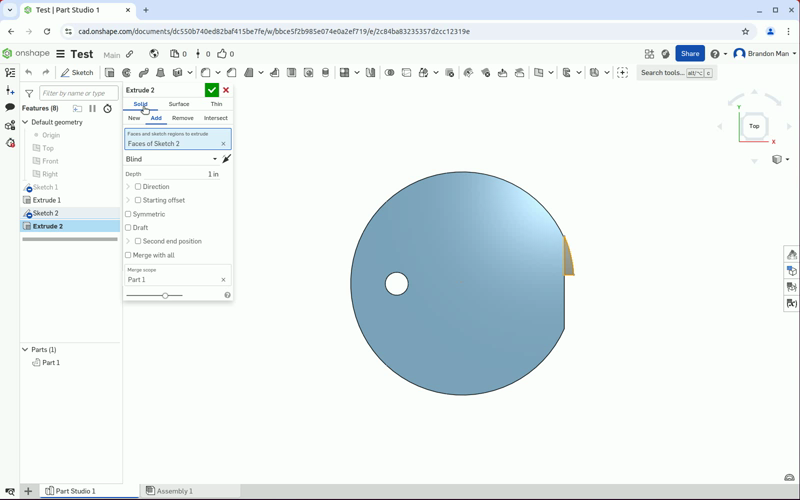
click(143, 106)
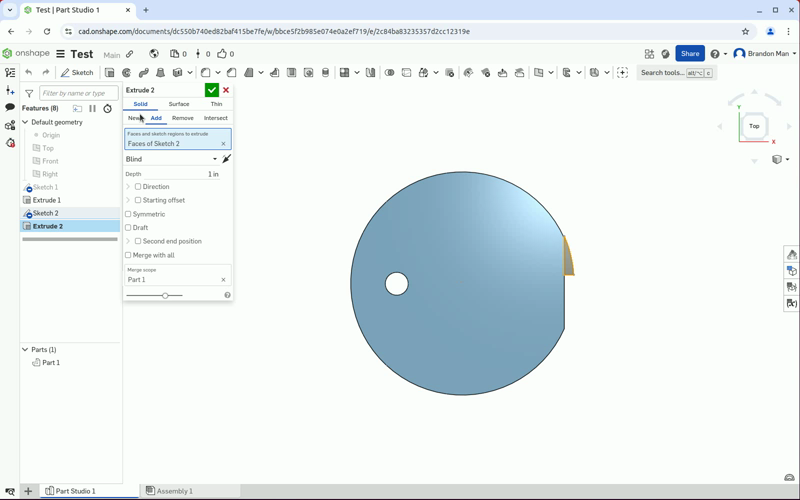
mouse_move(137, 120)
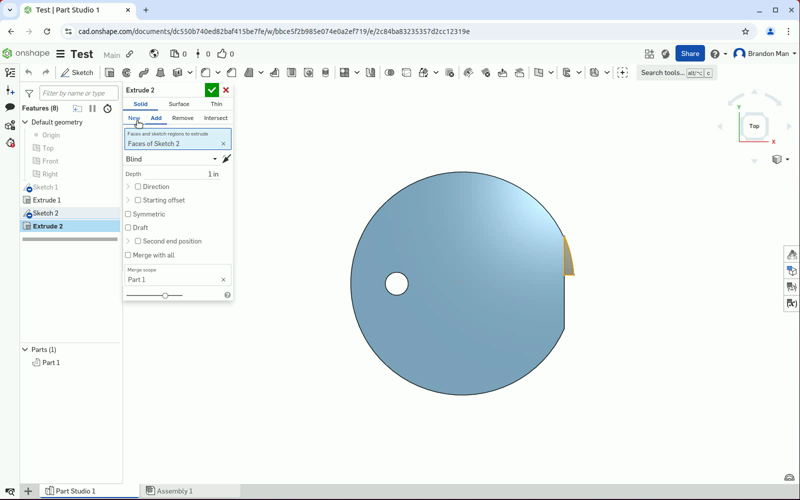
click(137, 120)
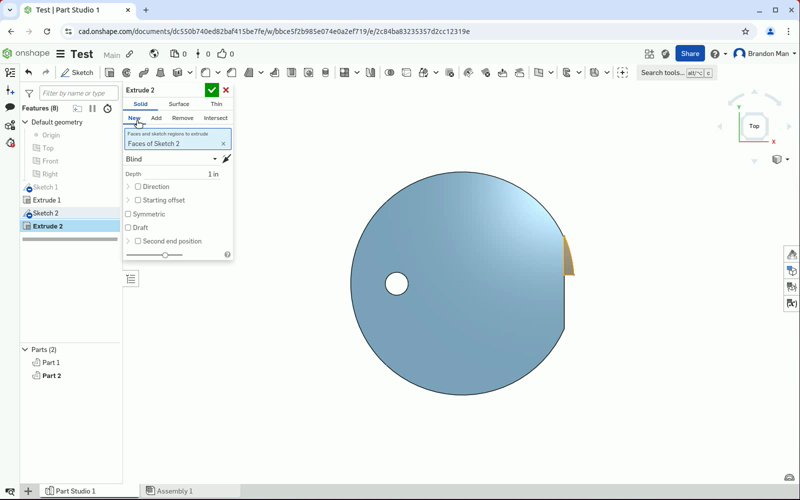
key(tab, 4)
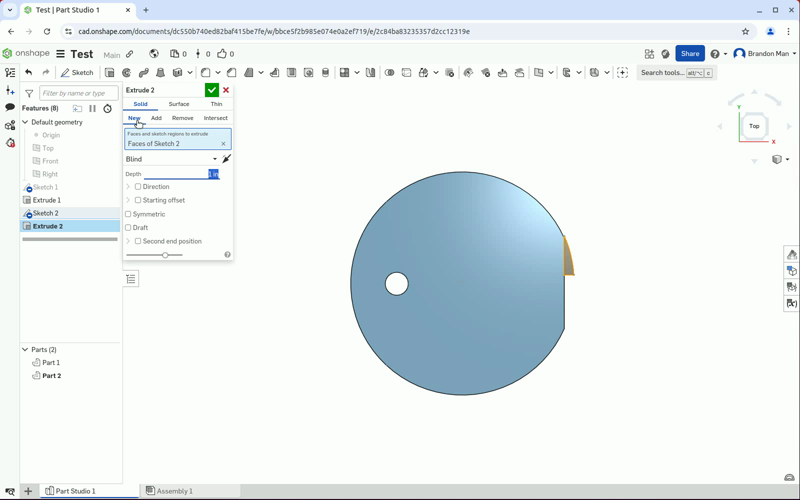
text(3.37)
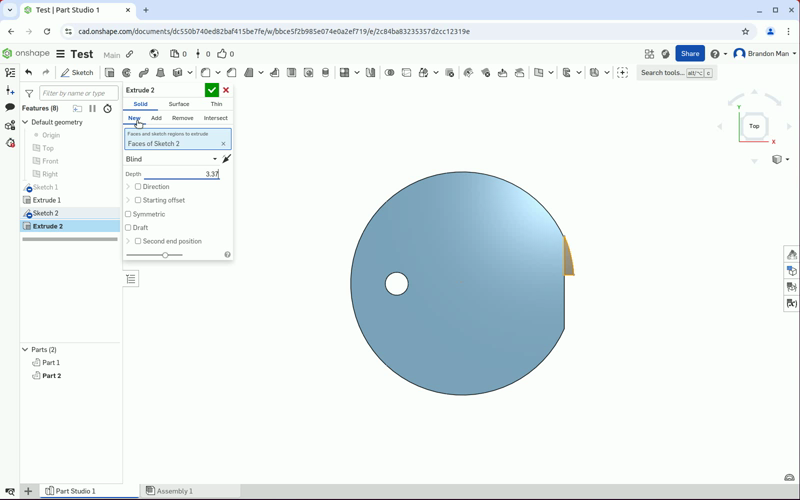
key(enter)
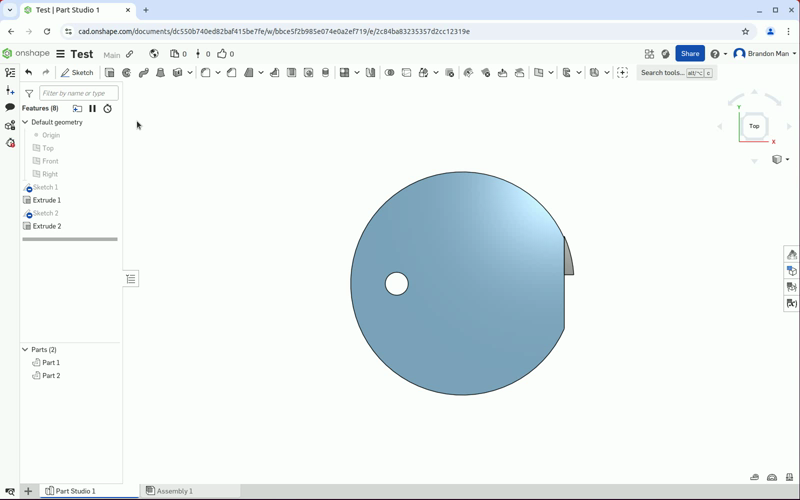
key(shift+h)
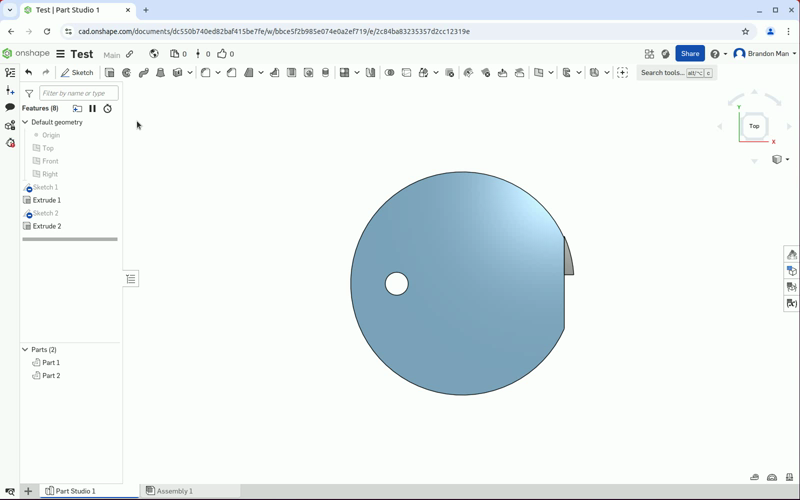
key(shift+h)
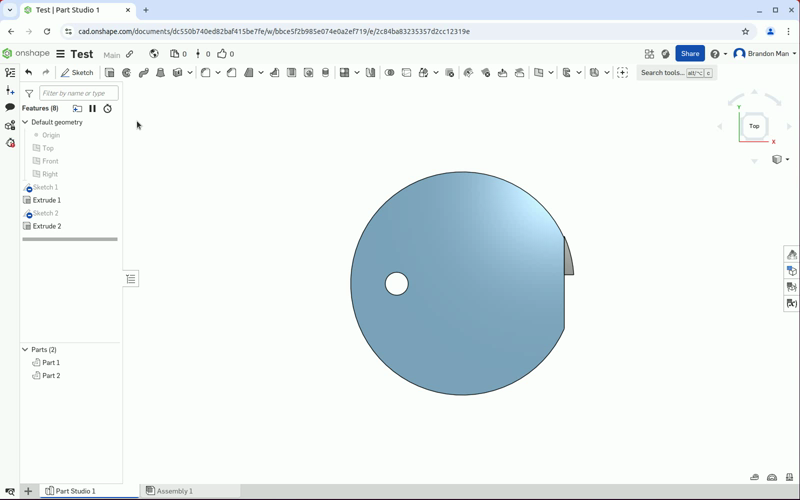
mouse_move(73, 189)
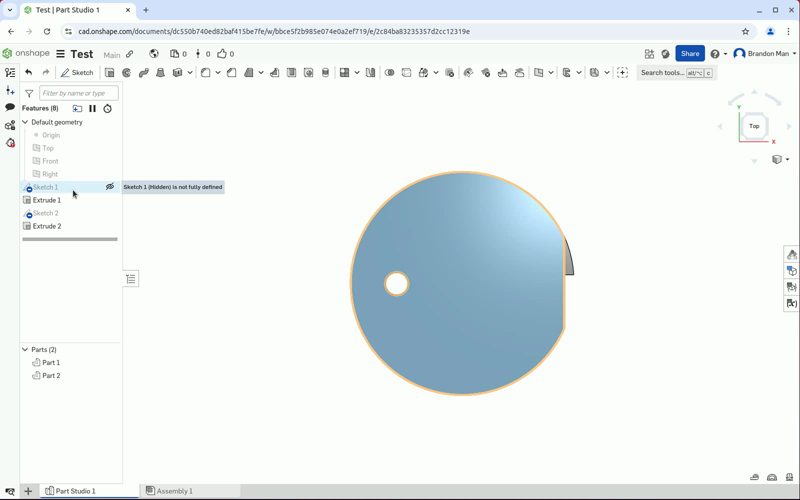
click(73, 189)
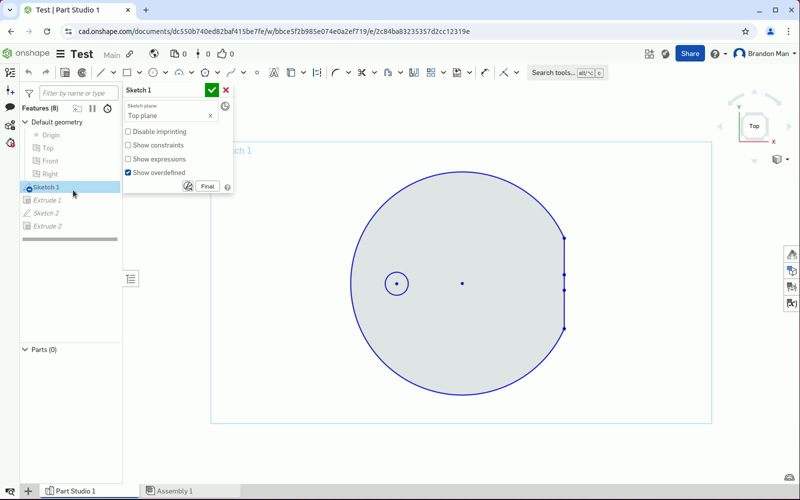
mouse_move(229, 92)
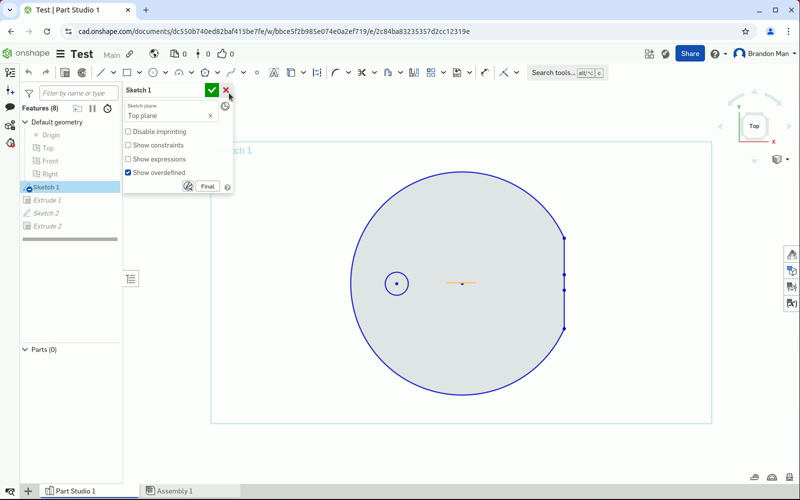
click(229, 92)
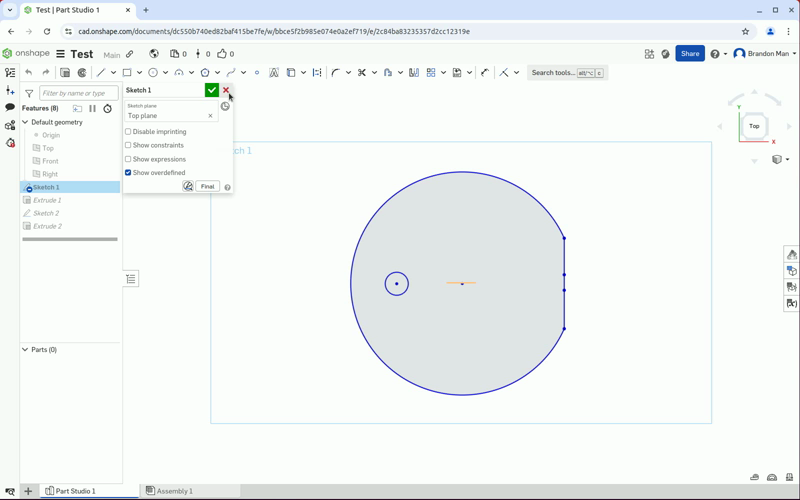
key(shift+s)
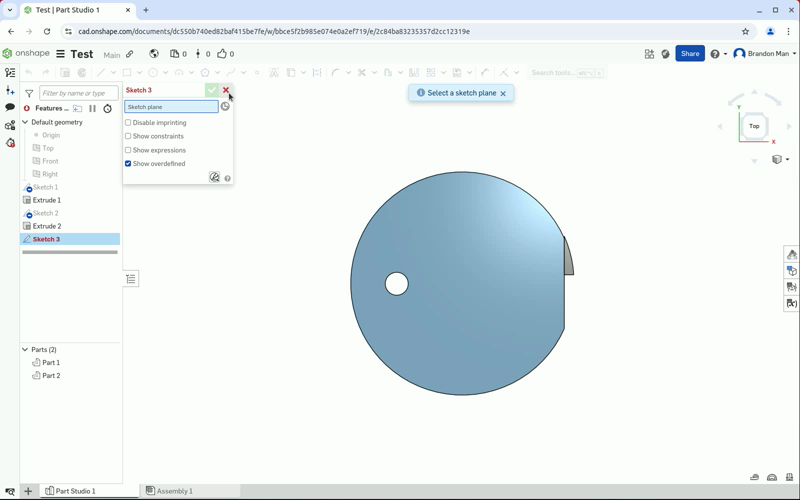
mouse_move(73, 150)
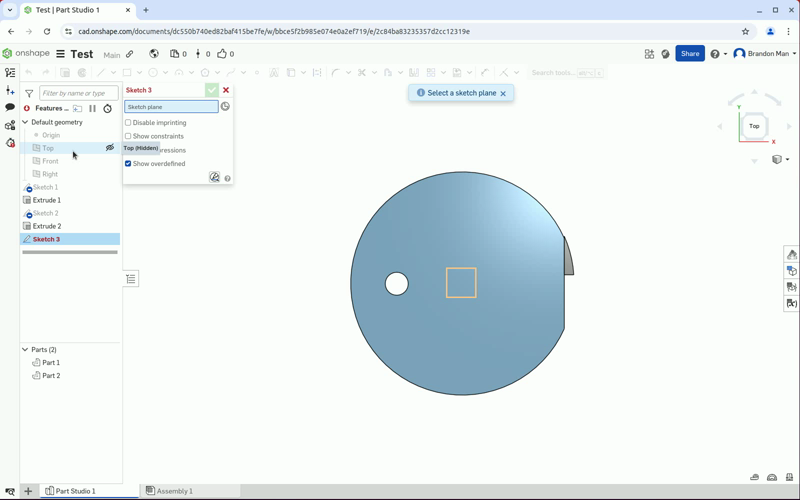
click(73, 150)
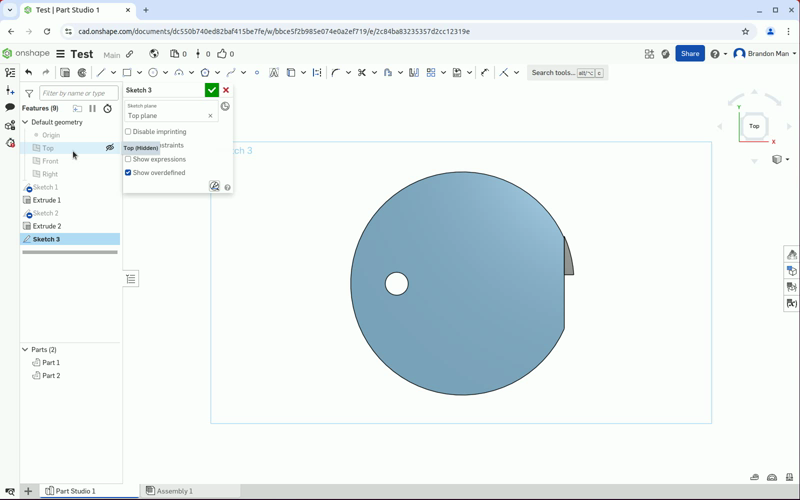
mouse_move(73, 352)
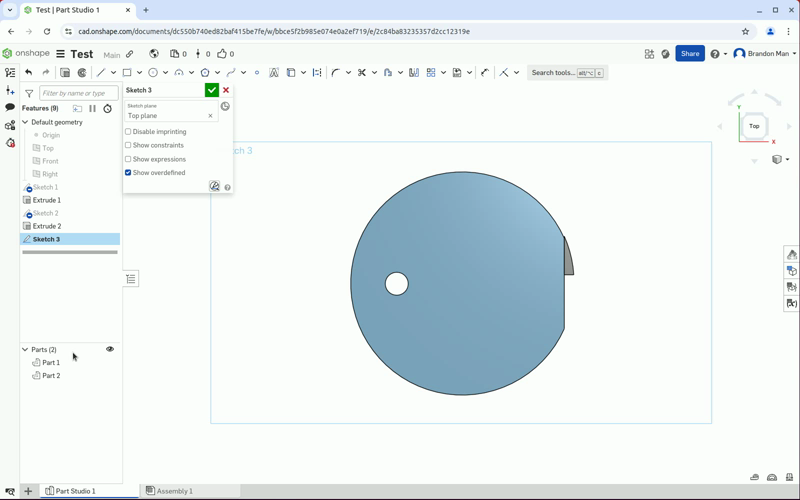
key(y)
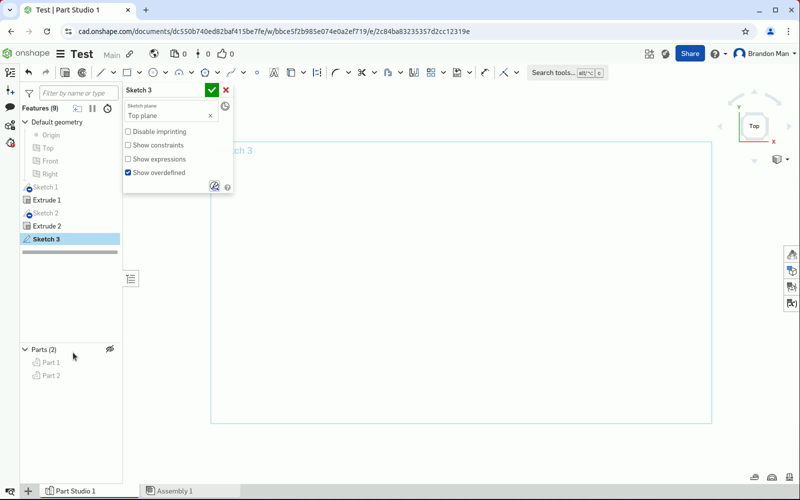
key(a)
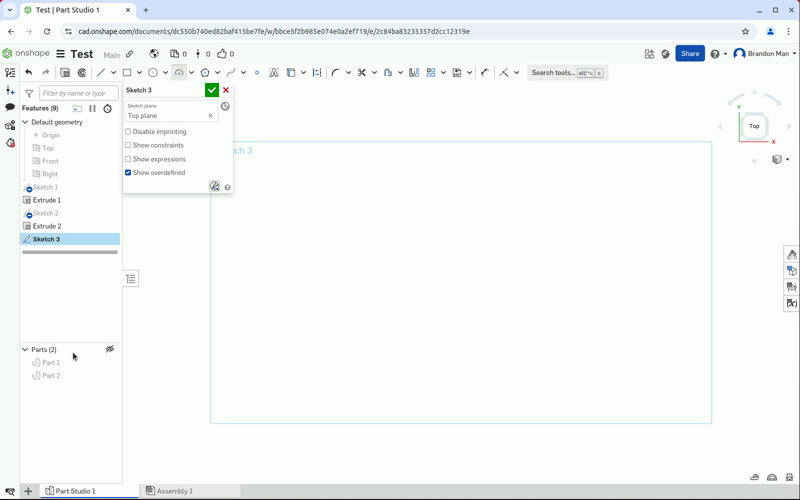
key_down(shift)
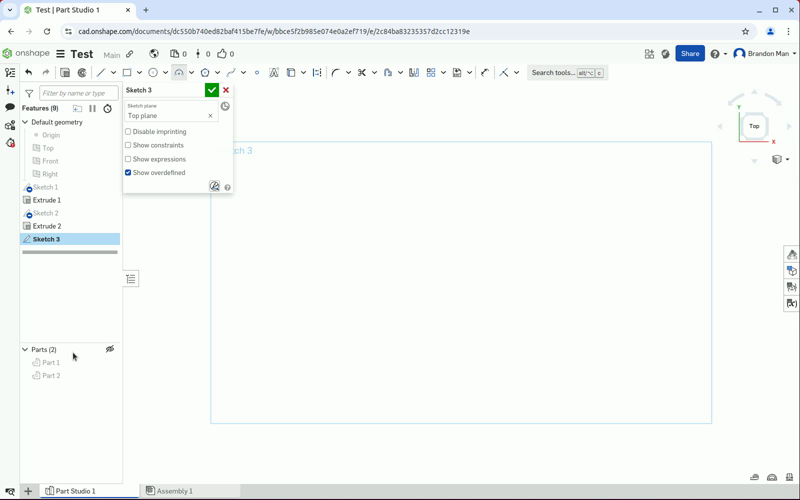
mouse_move(564, 328)
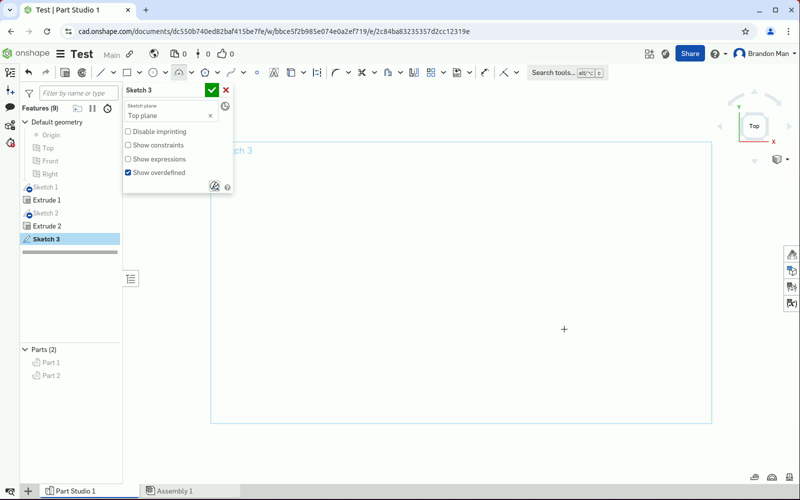
click(564, 328)
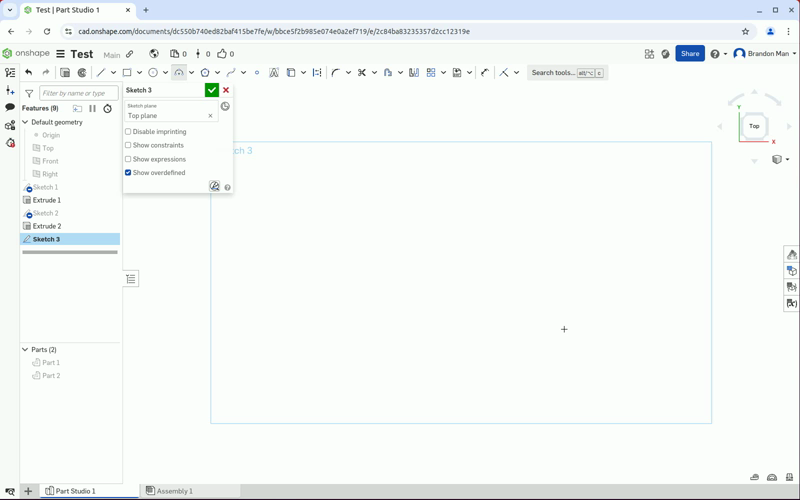
key_up(shift)
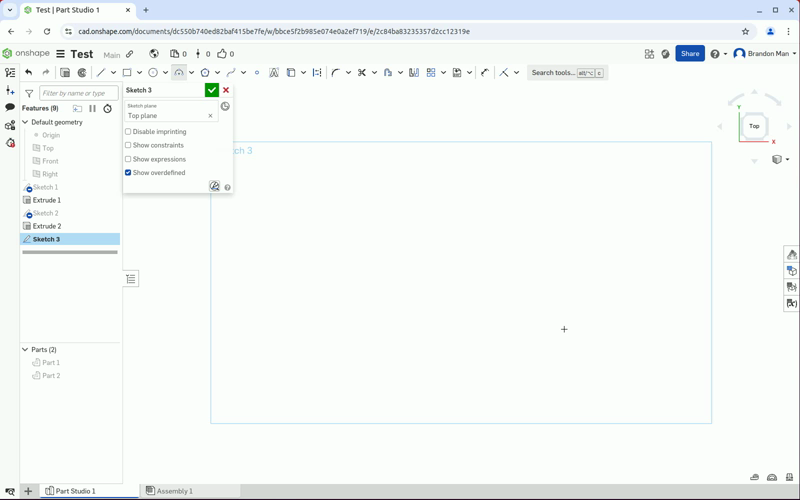
key_down(shift)
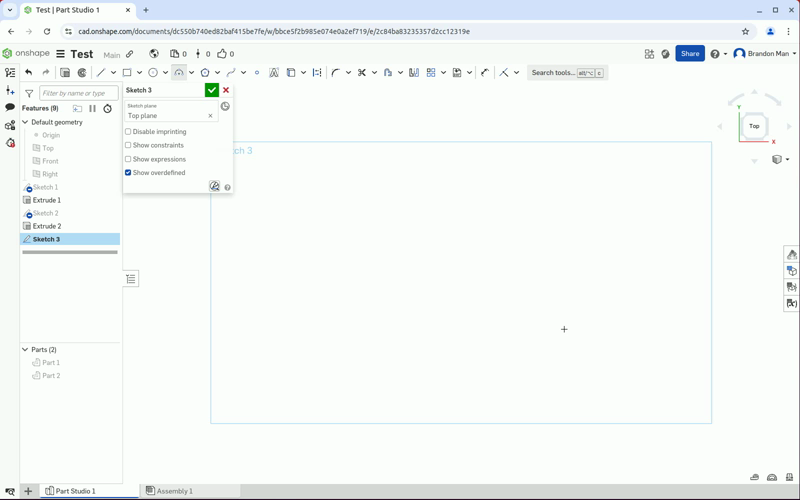
mouse_move(573, 290)
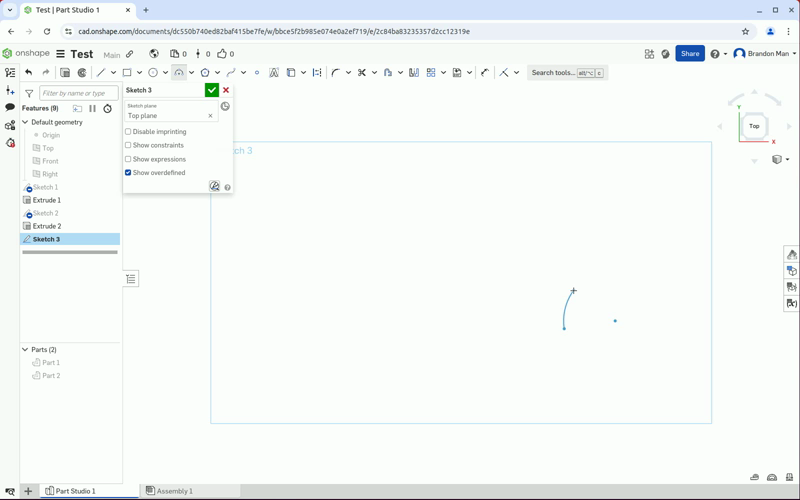
click(573, 290)
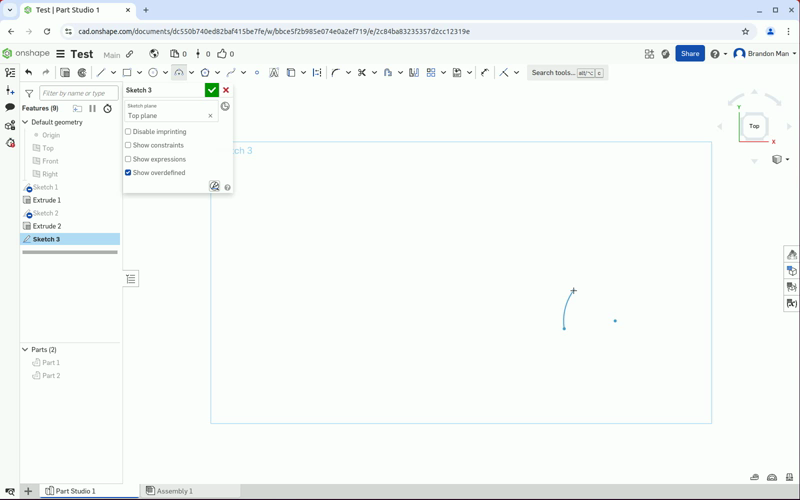
mouse_move(570, 309)
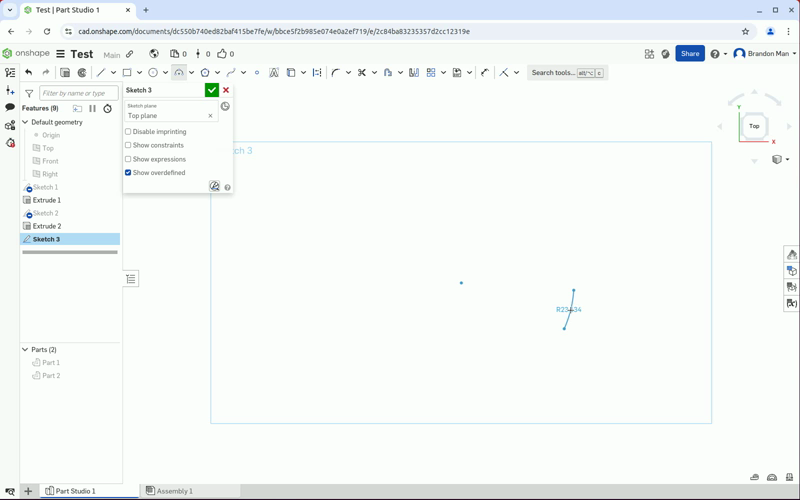
click(570, 309)
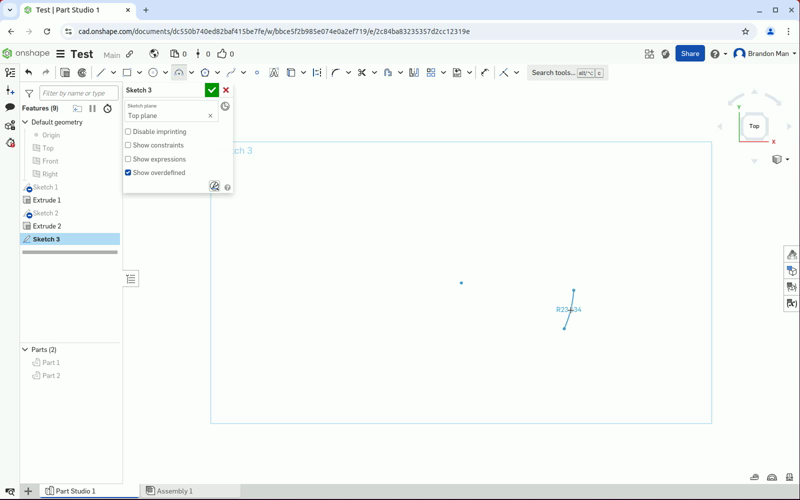
key_up(shift)
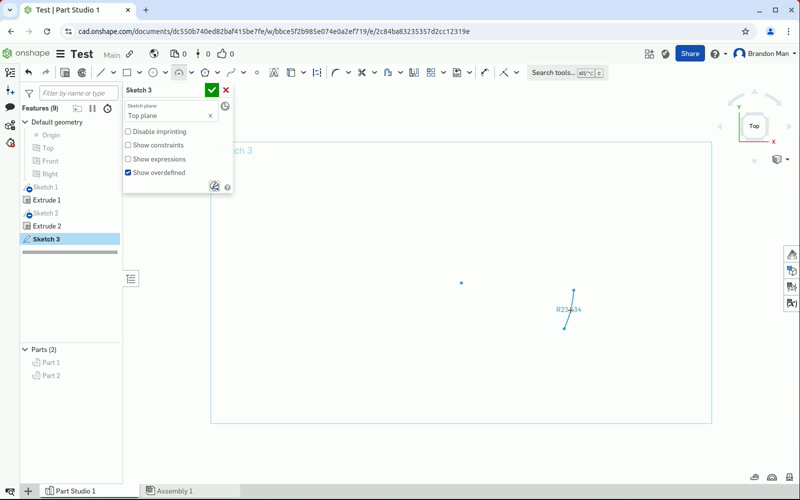
key(esc)
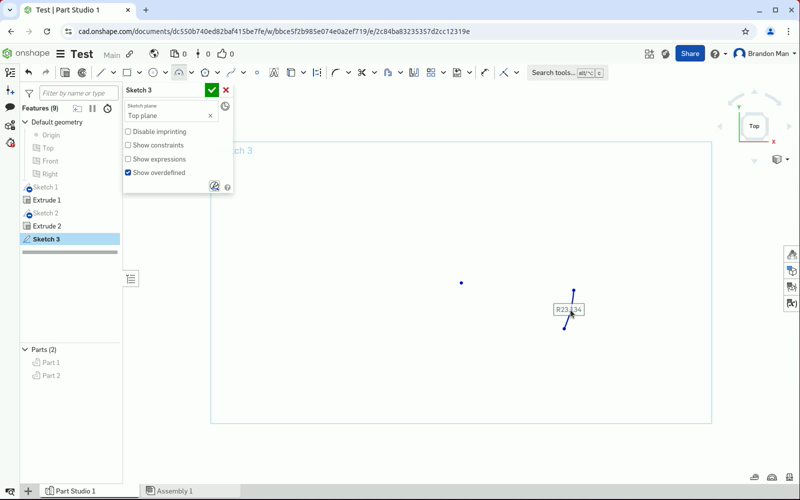
key(l)
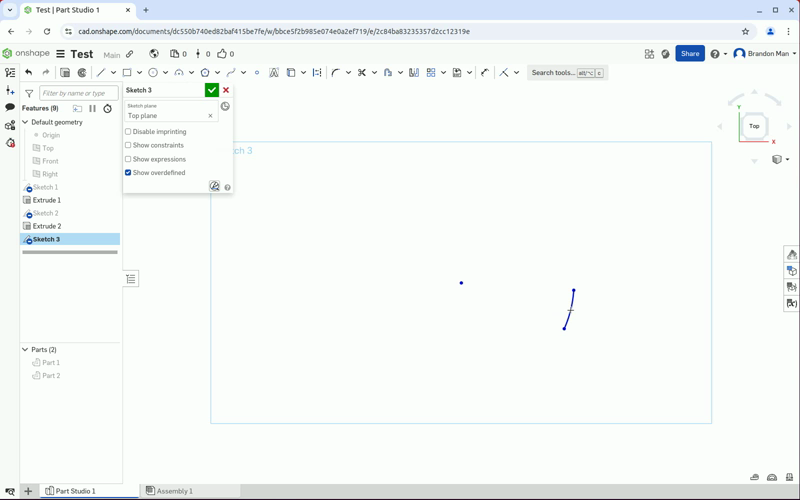
mouse_move(573, 290)
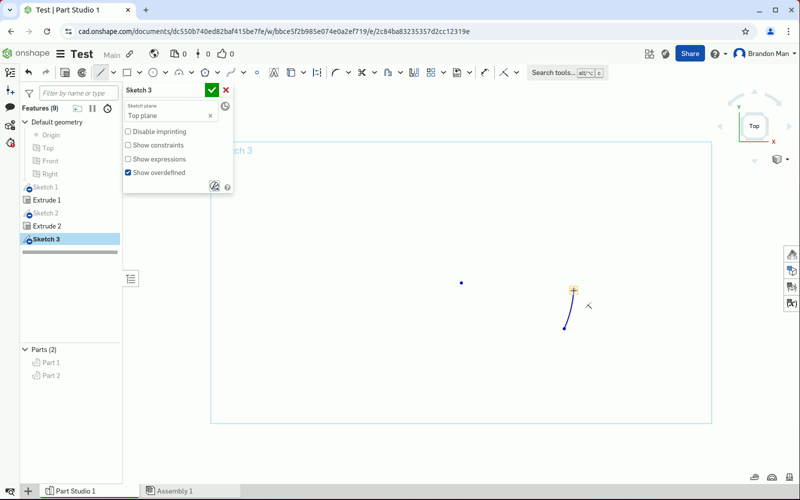
click(573, 290)
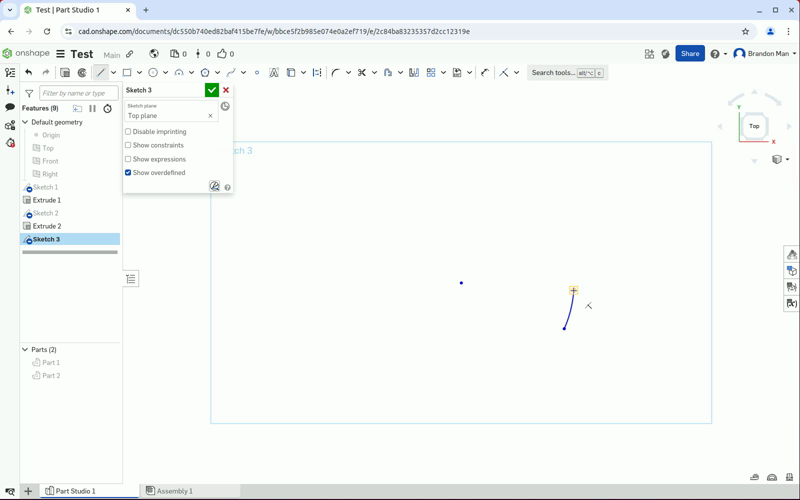
key_down(shift)
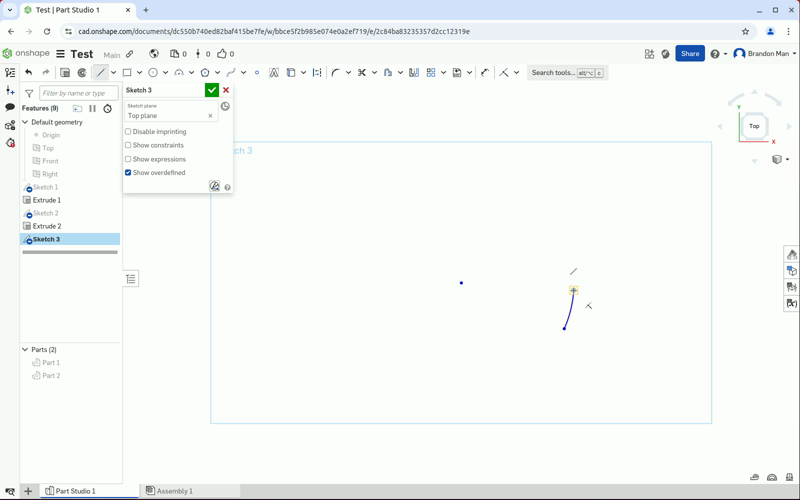
mouse_move(589, 290)
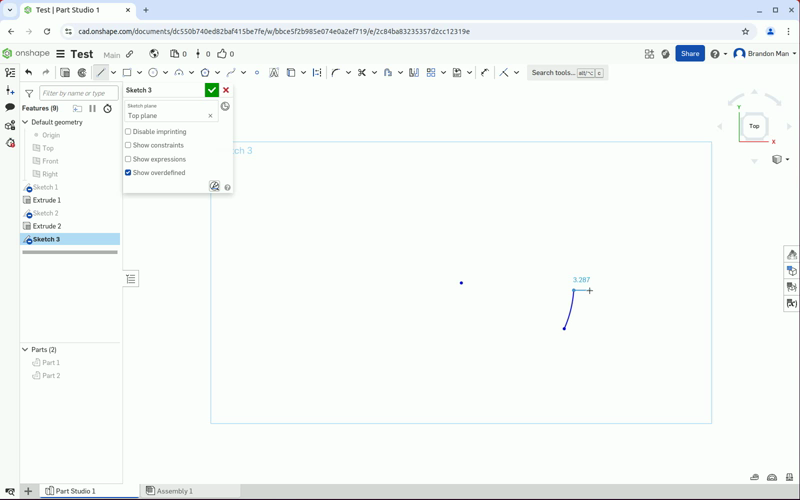
mouse_move(564, 290)
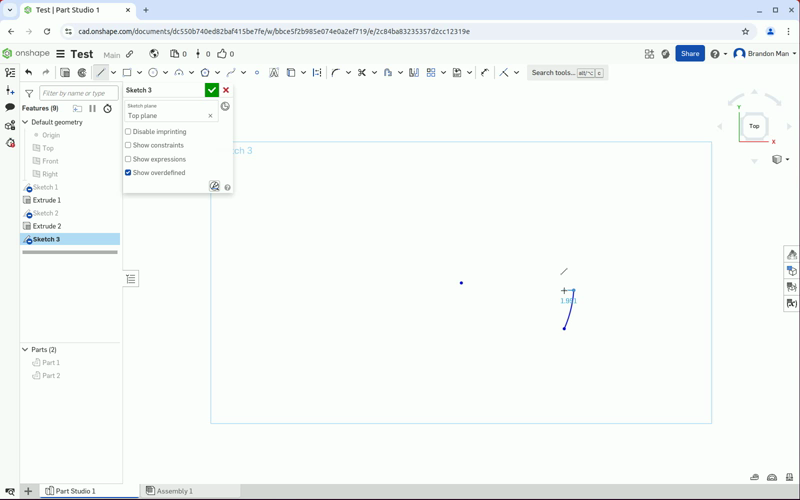
click(564, 290)
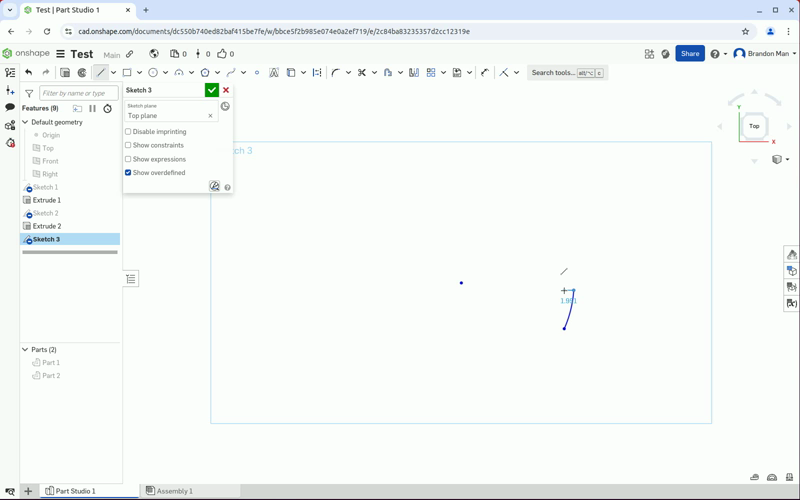
key_up(shift)
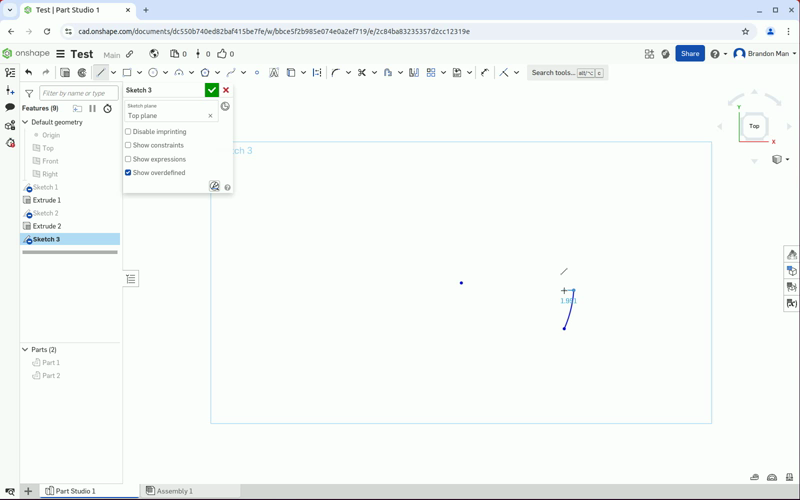
mouse_move(589, 290)
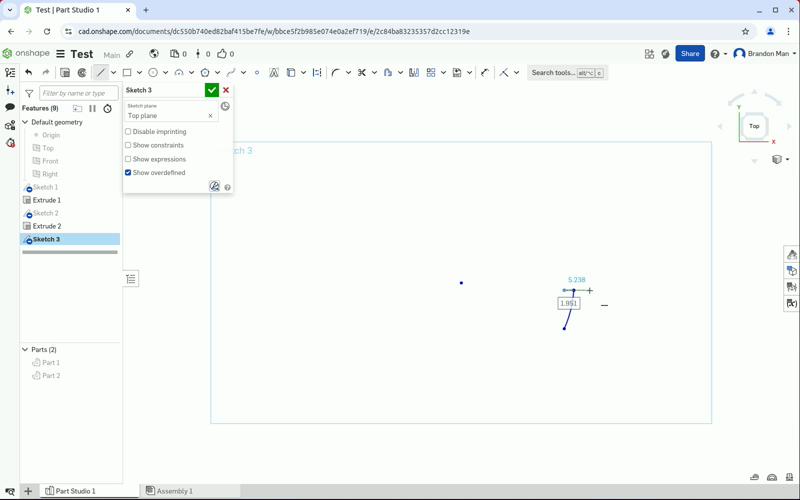
key_down(shift)
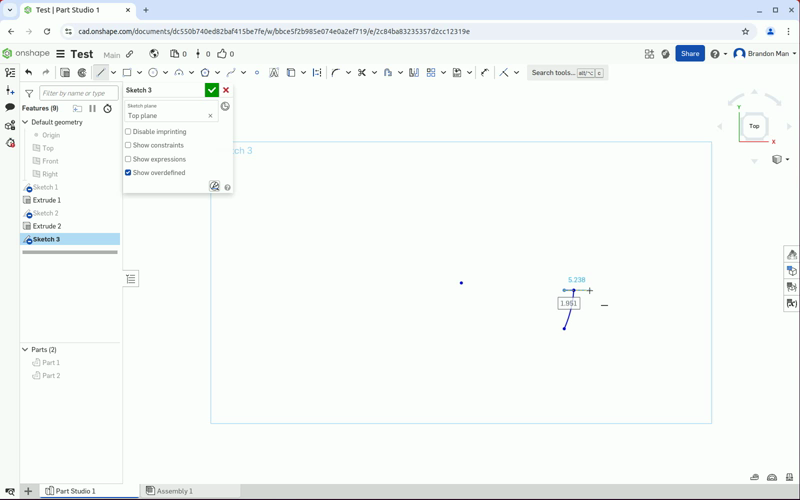
mouse_move(564, 328)
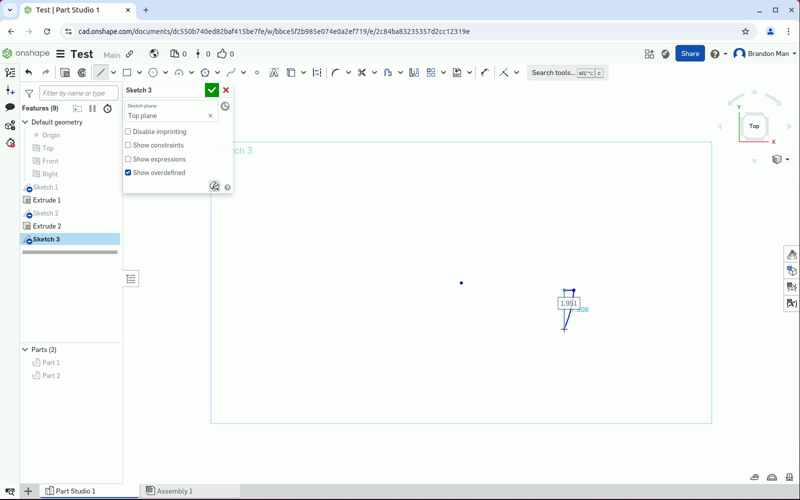
key_up(shift)
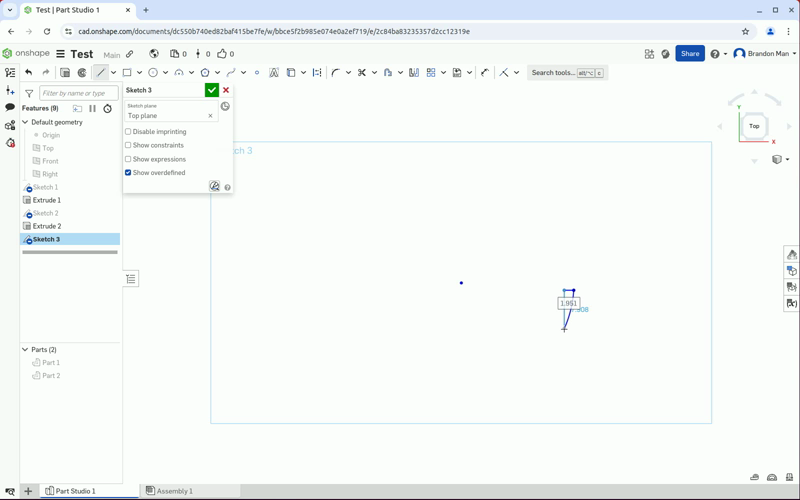
click(564, 328)
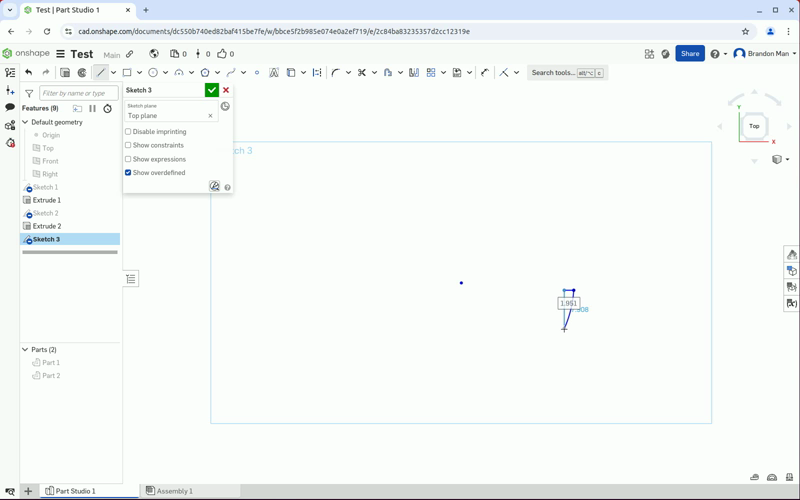
key(esc)
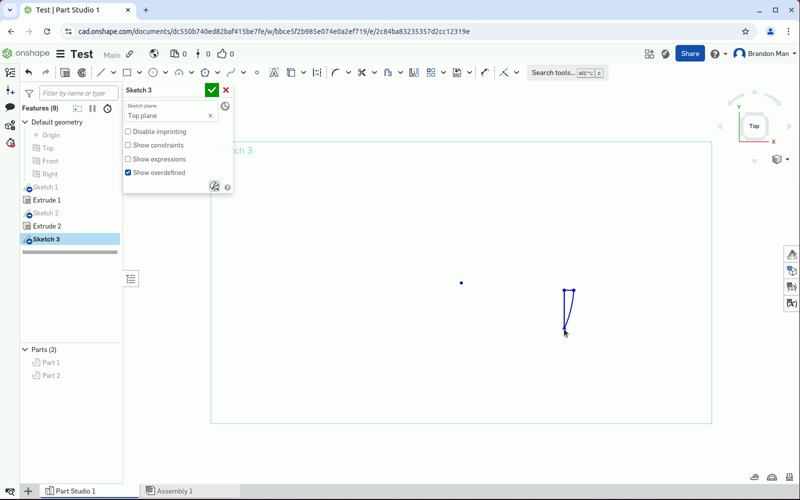
mouse_move(564, 325)
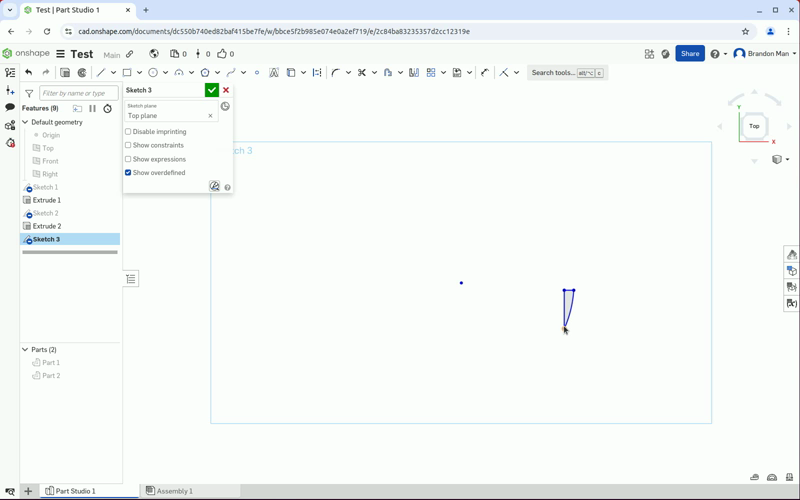
scroll(6)
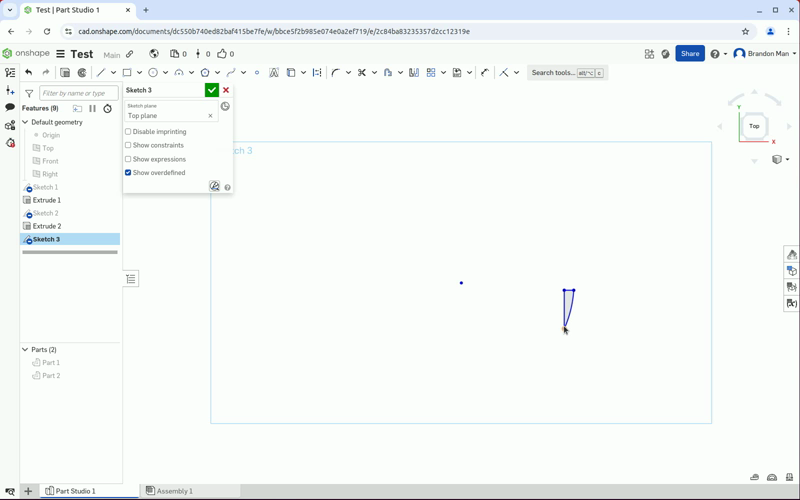
scroll(6)
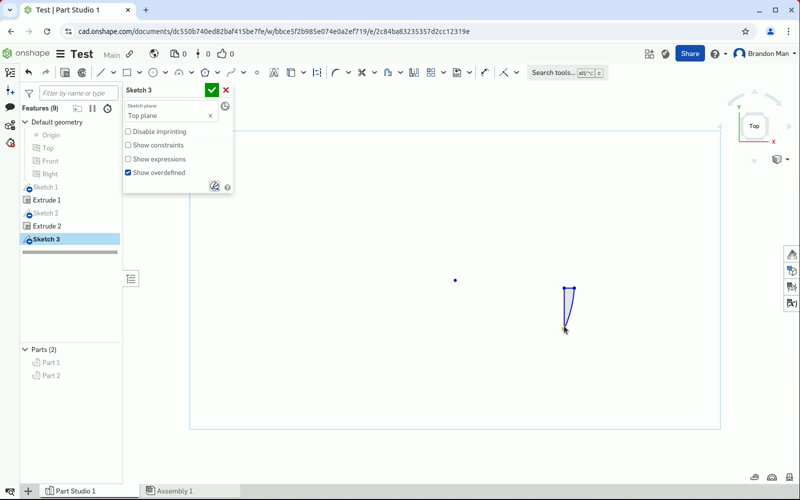
scroll(6)
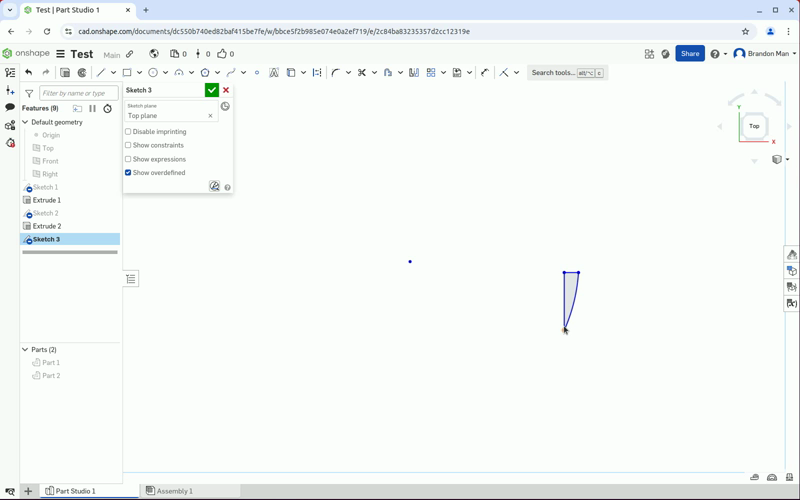
scroll(6)
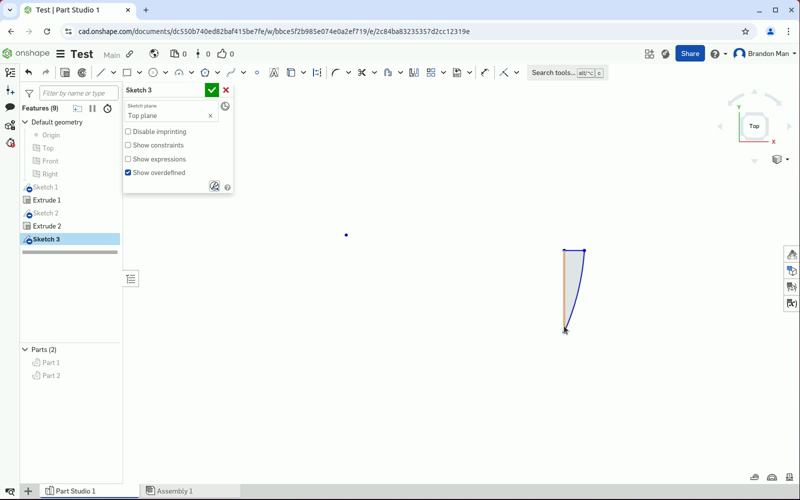
scroll(6)
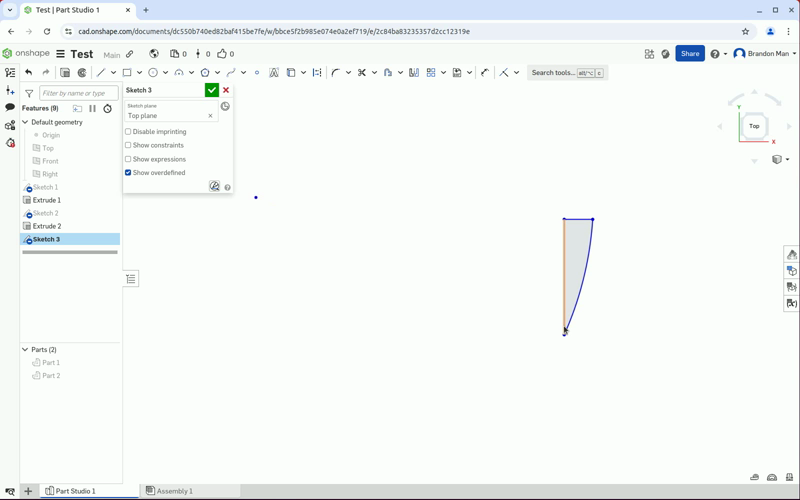
scroll(6)
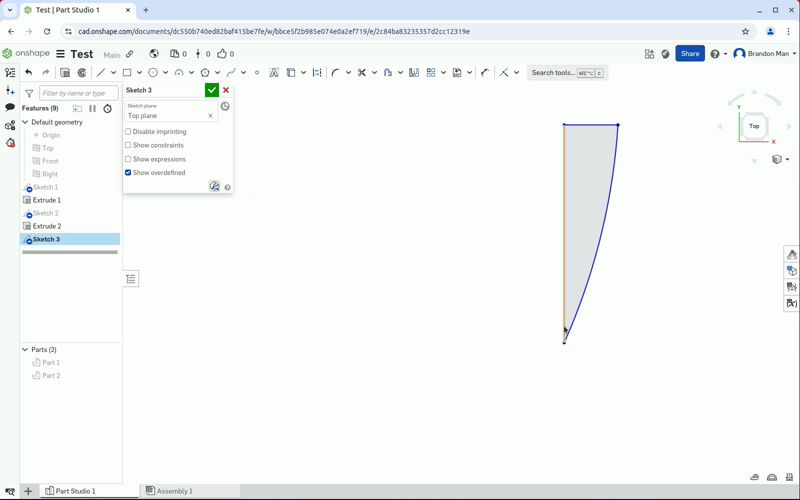
scroll(6)
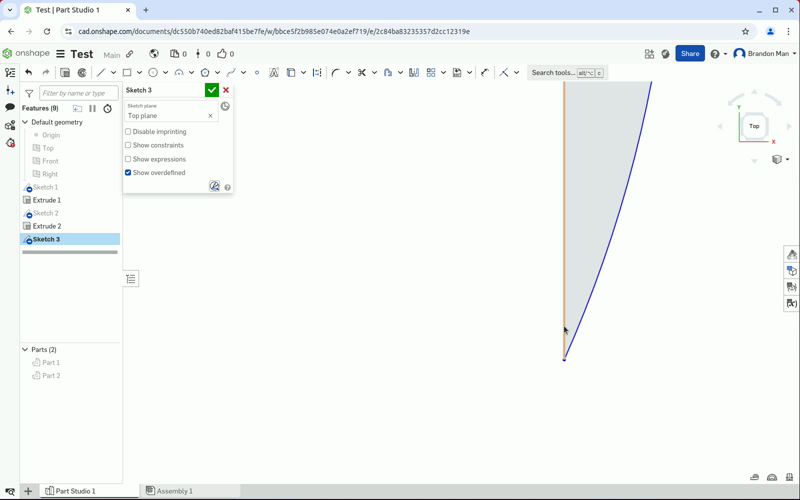
click(564, 325)
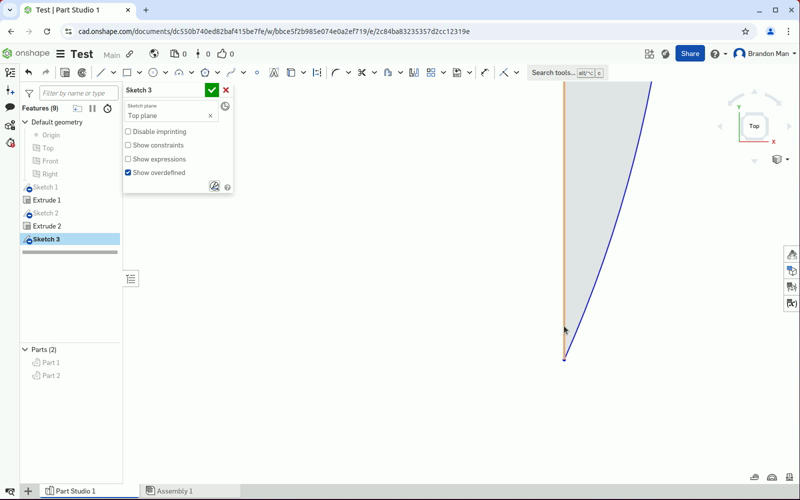
scroll(-6)
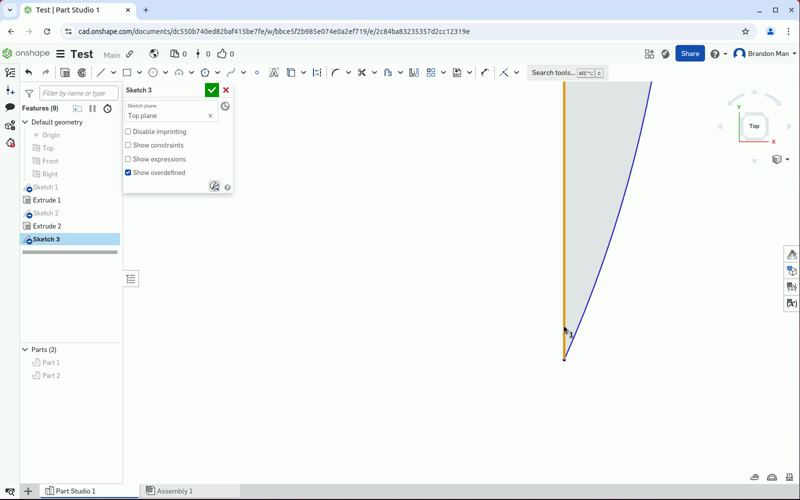
scroll(-6)
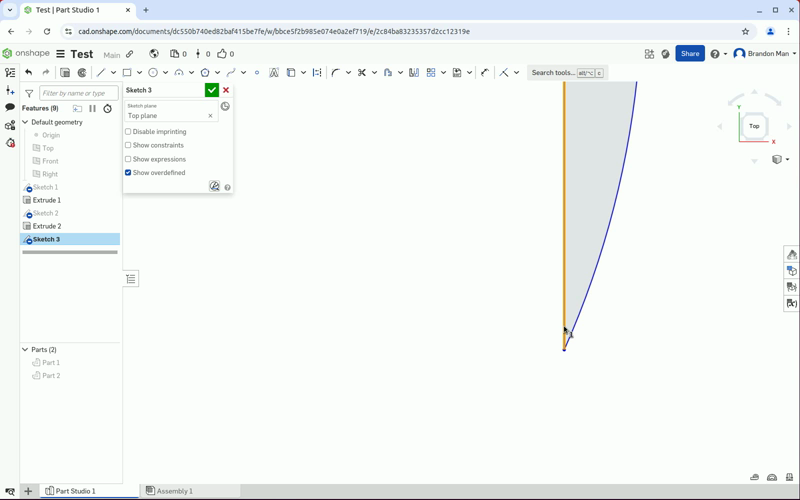
scroll(-6)
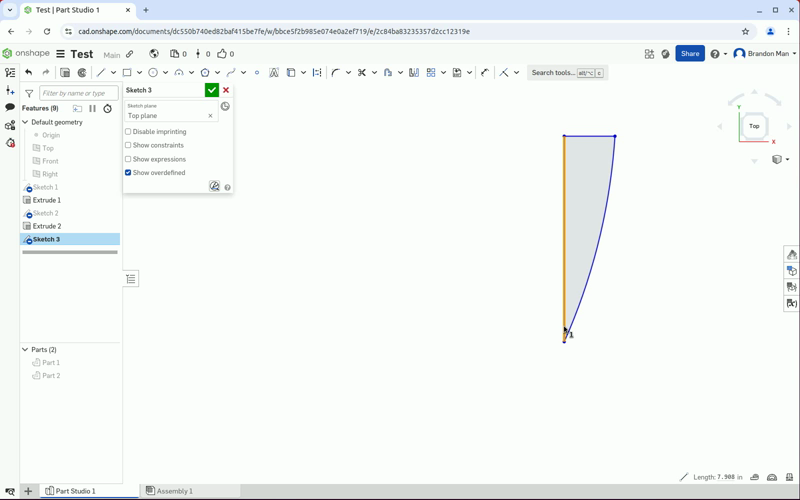
scroll(-6)
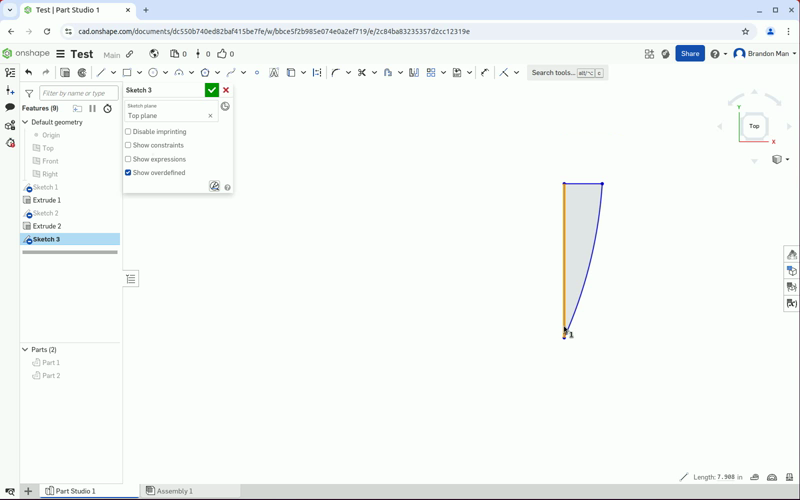
scroll(-6)
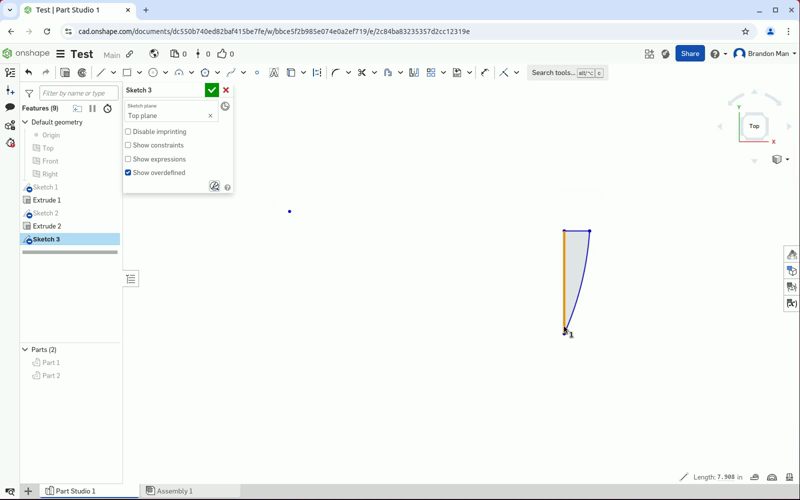
scroll(-6)
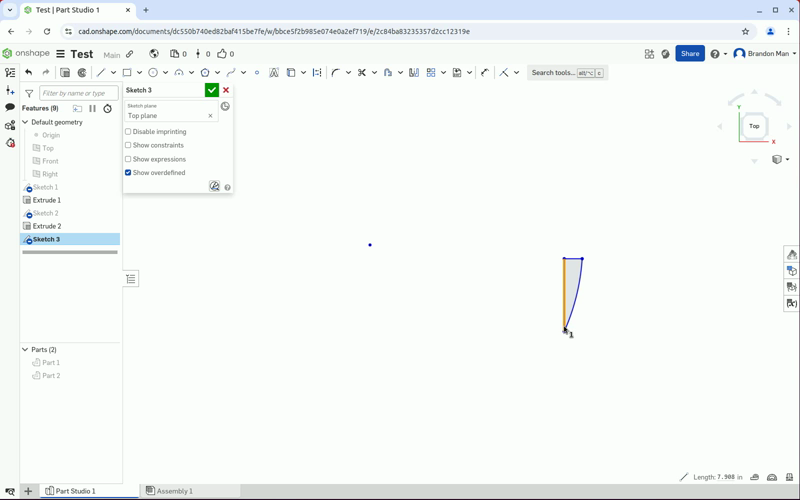
scroll(-6)
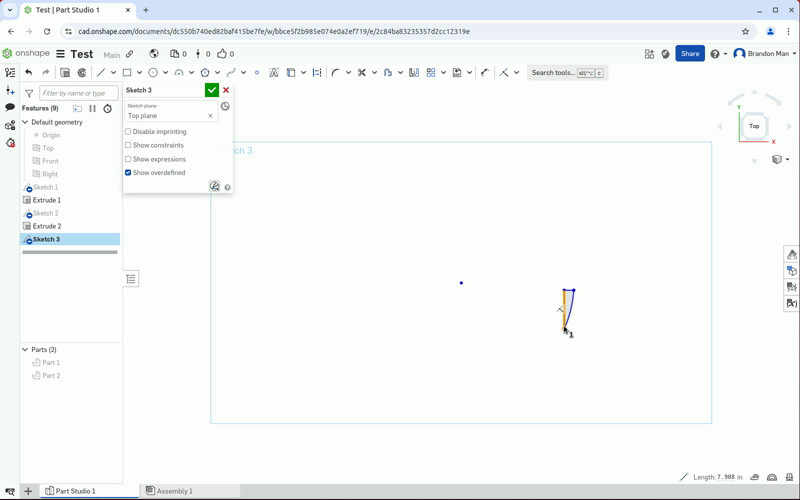
mouse_move(73, 352)
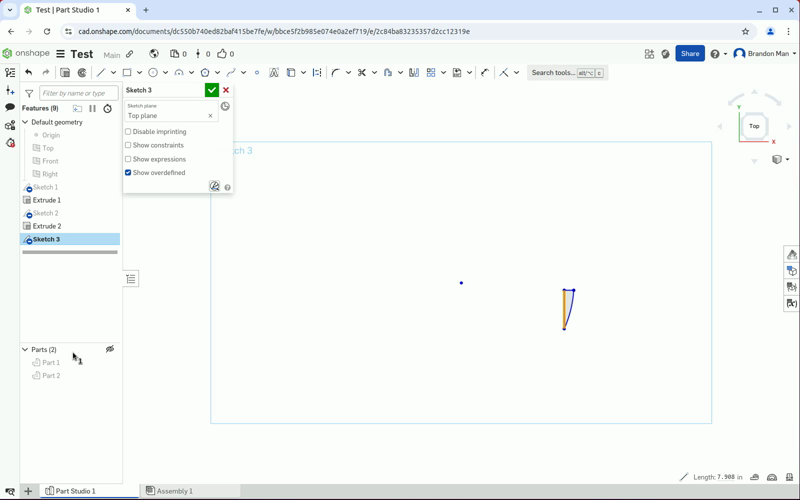
key(shift+y)
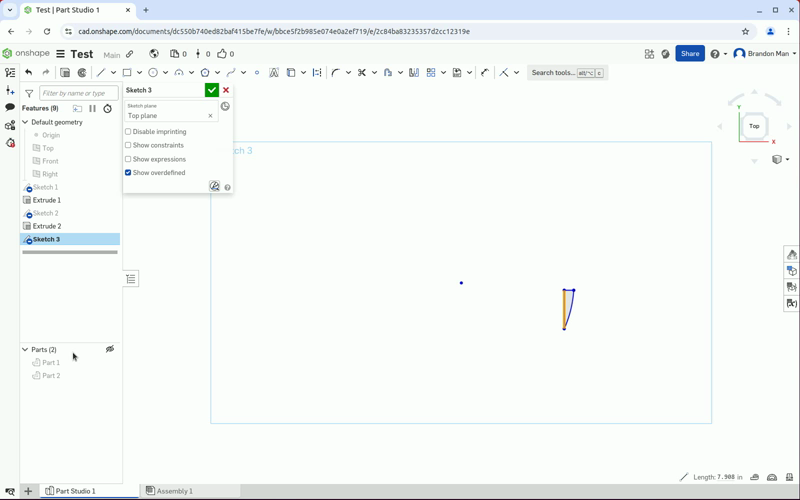
key(shift+e)
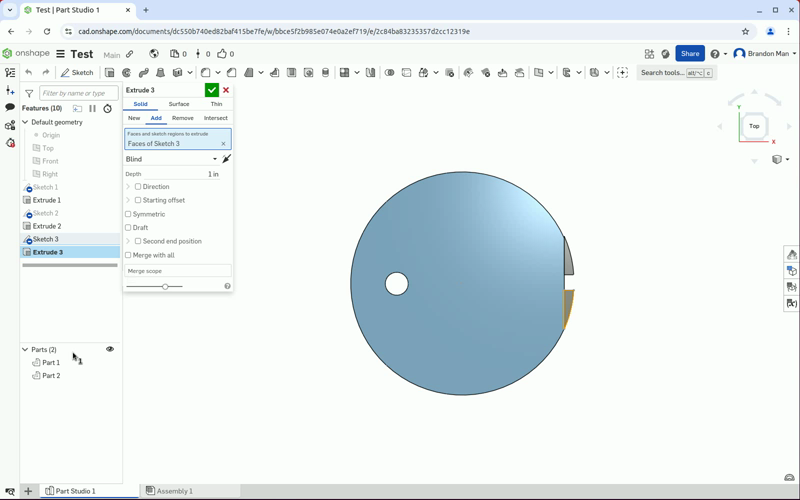
mouse_move(143, 106)
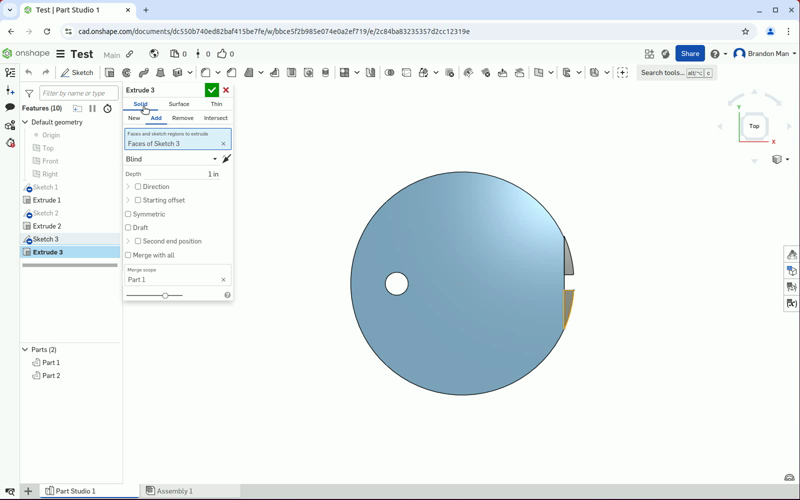
click(143, 106)
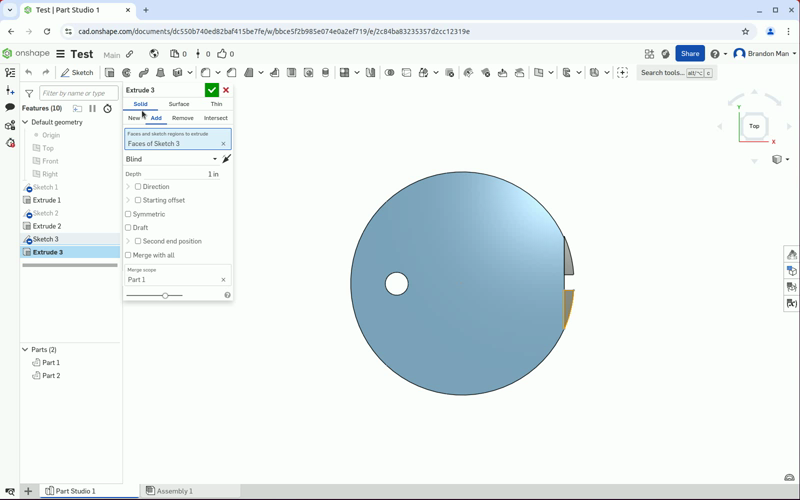
mouse_move(137, 120)
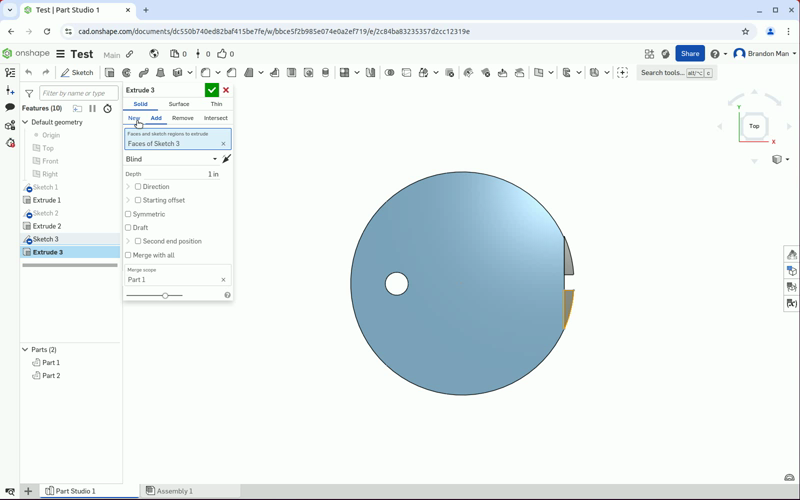
click(137, 120)
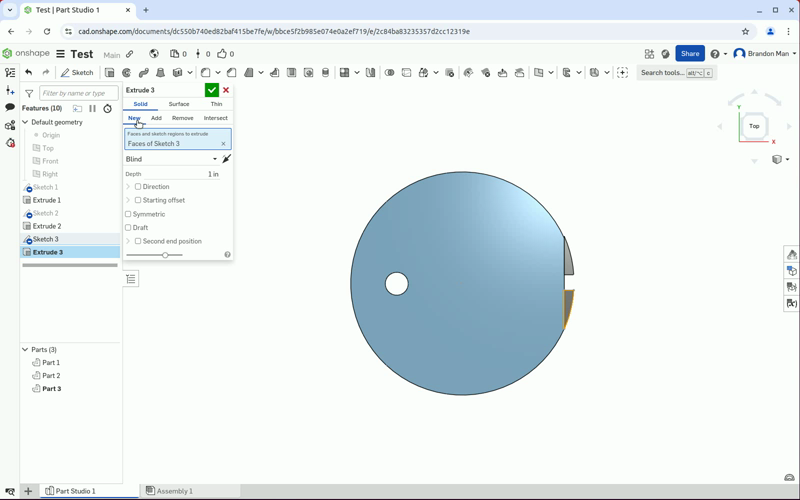
key(tab, 4)
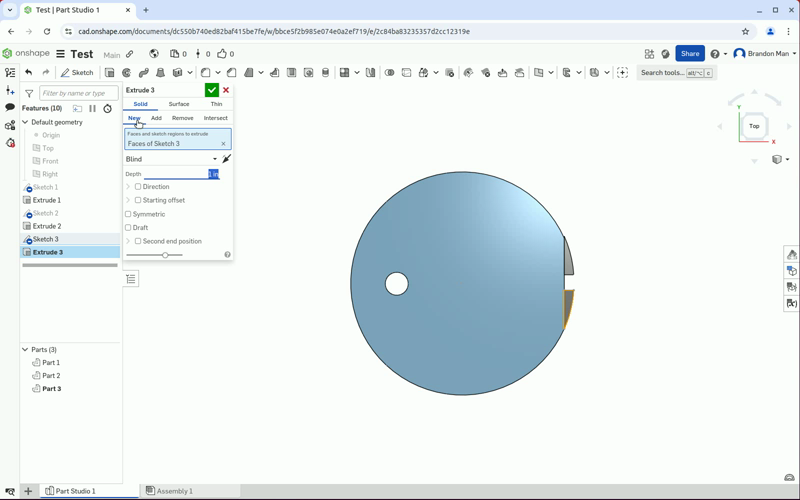
text(3.37)
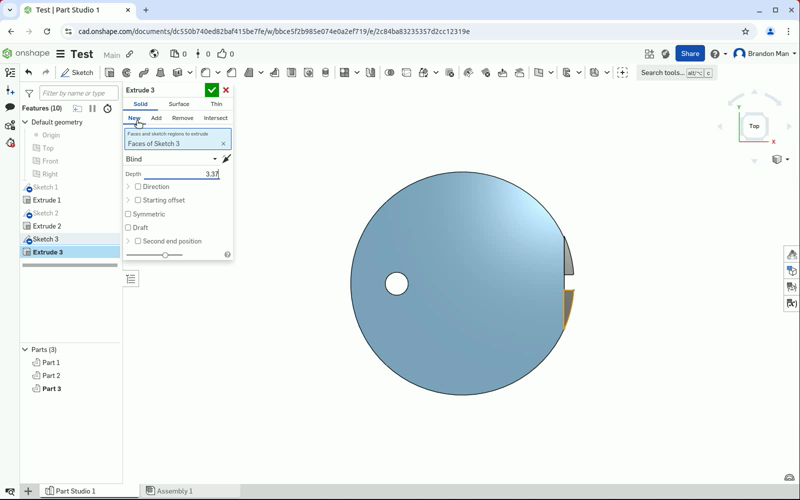
key(enter)
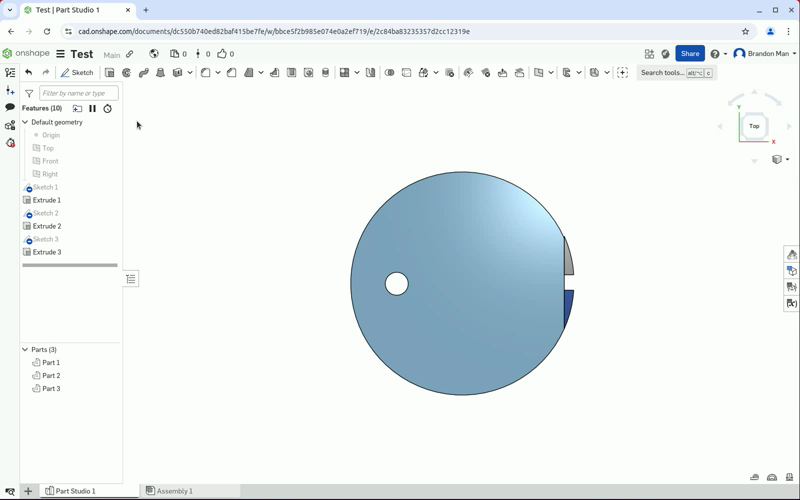
key(shift+h)
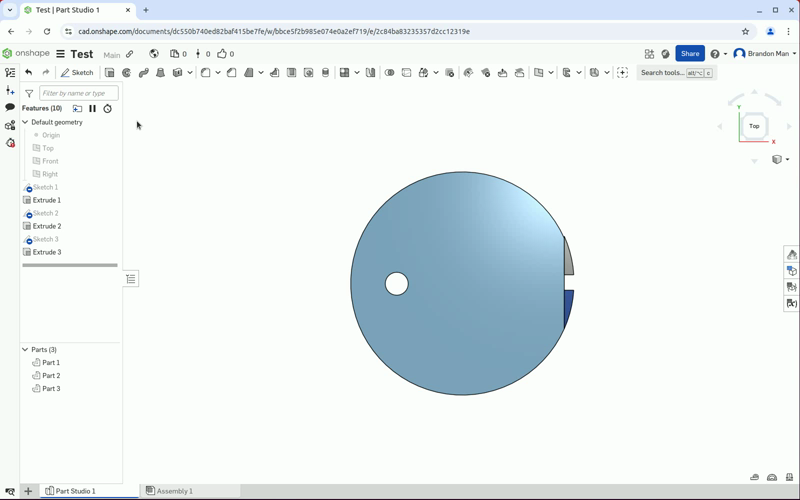
key(shift+h)
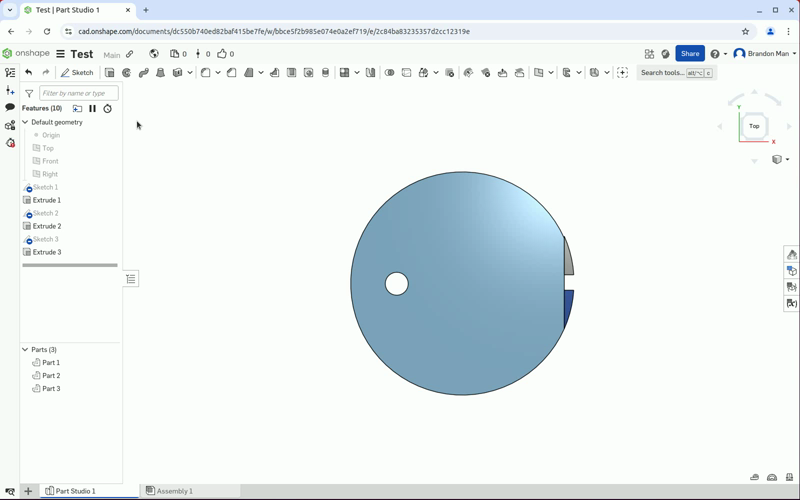
mouse_move(73, 189)
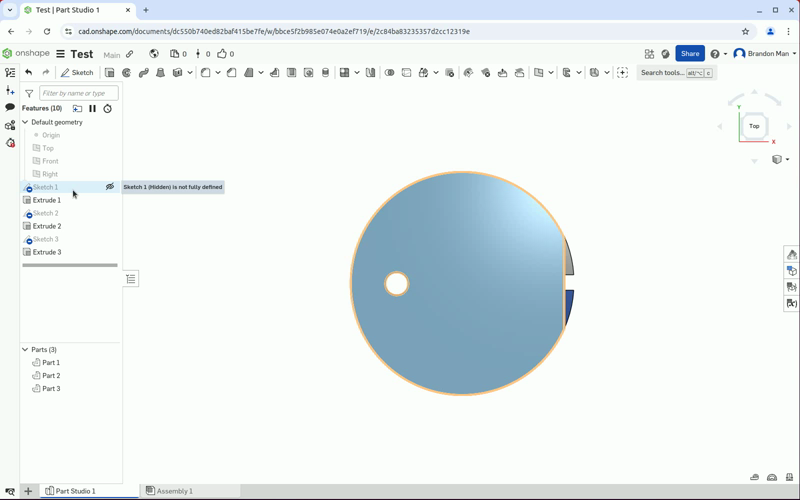
click(73, 189)
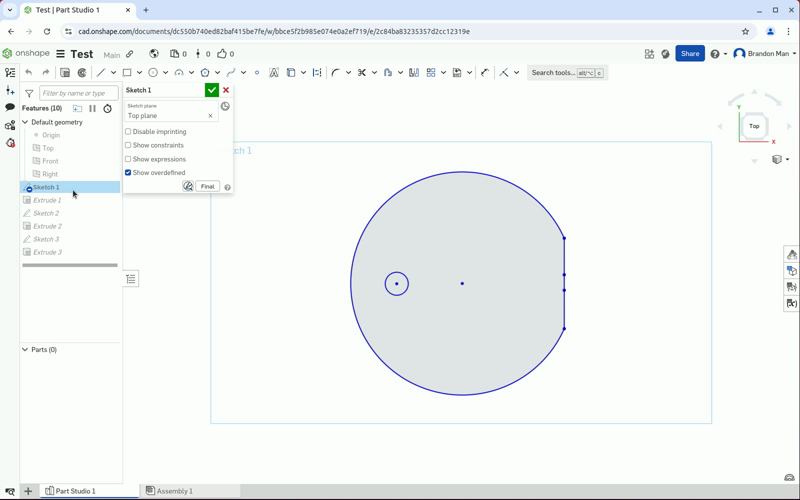
mouse_move(229, 92)
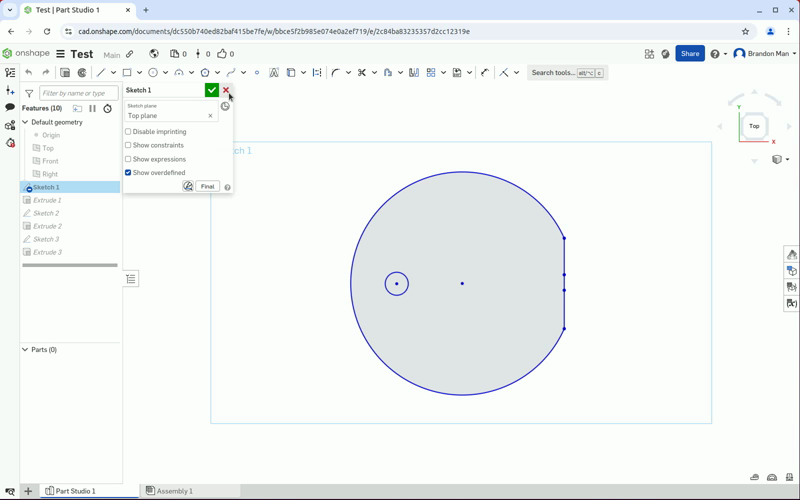
click(229, 92)
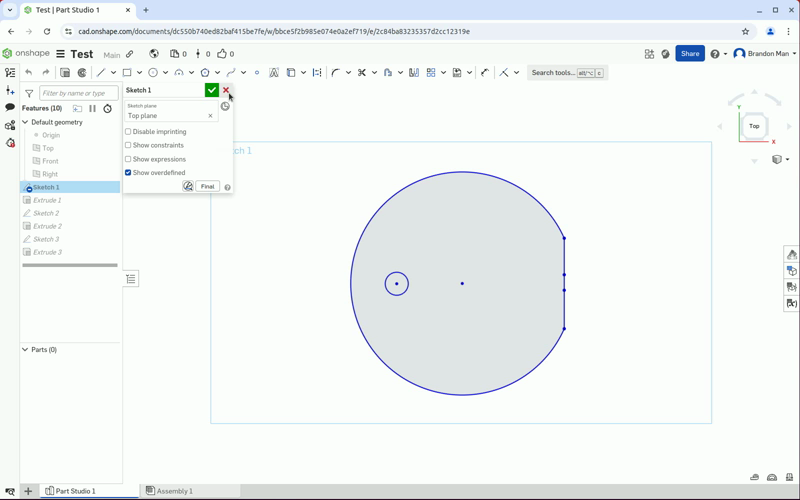
key(shift+s)
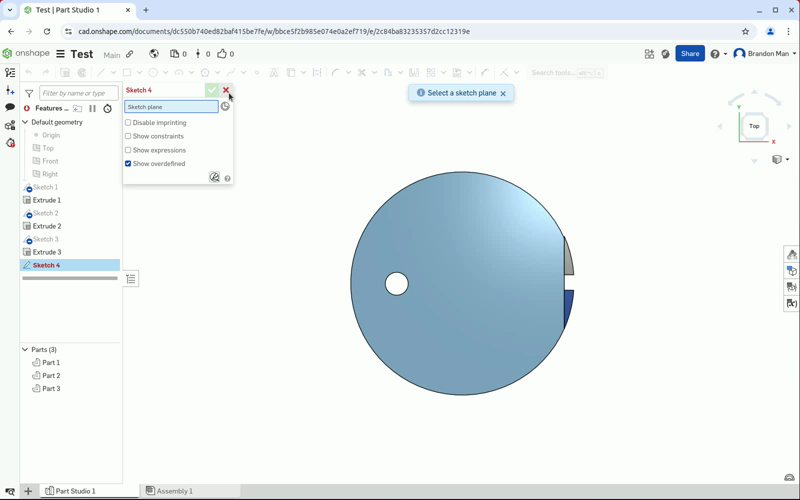
mouse_move(73, 150)
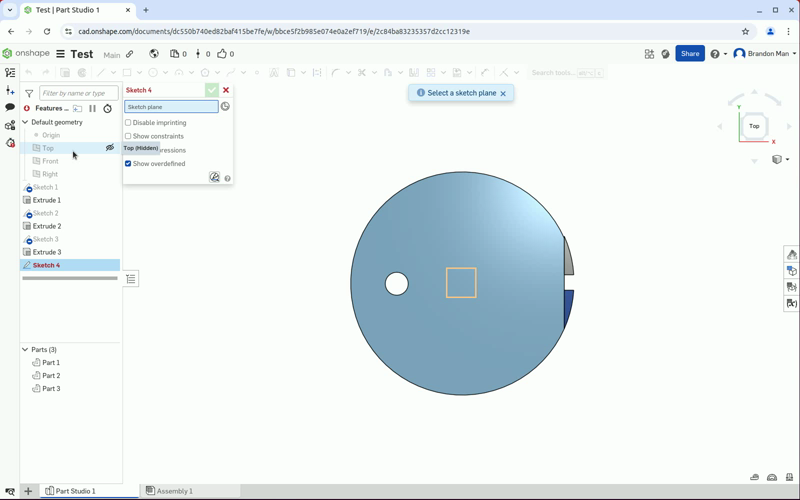
click(73, 150)
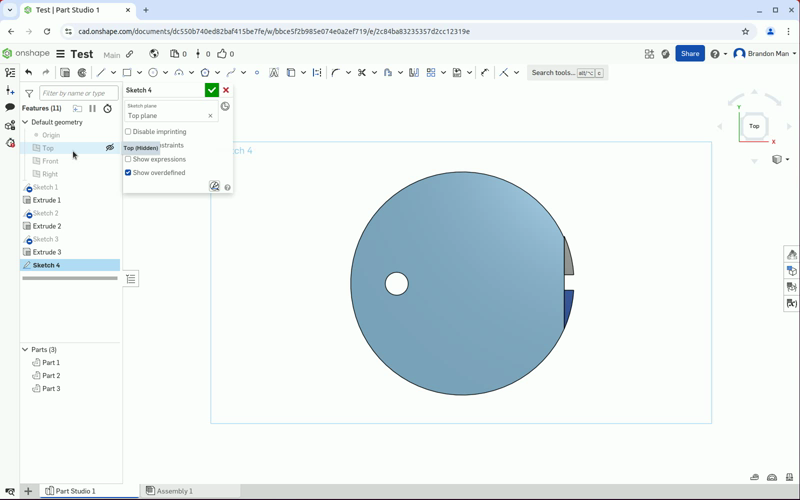
mouse_move(73, 352)
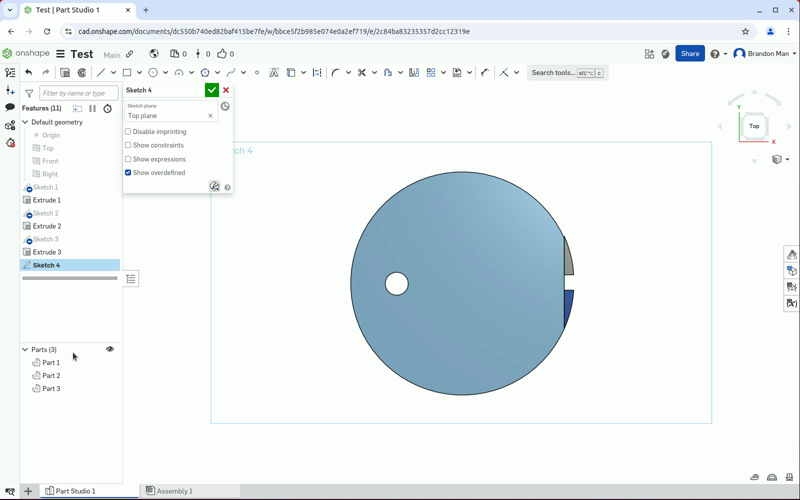
key(y)
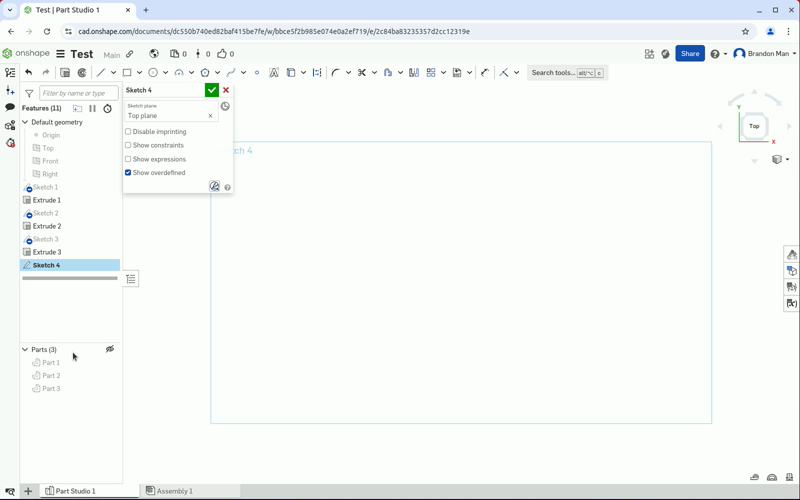
key(c)
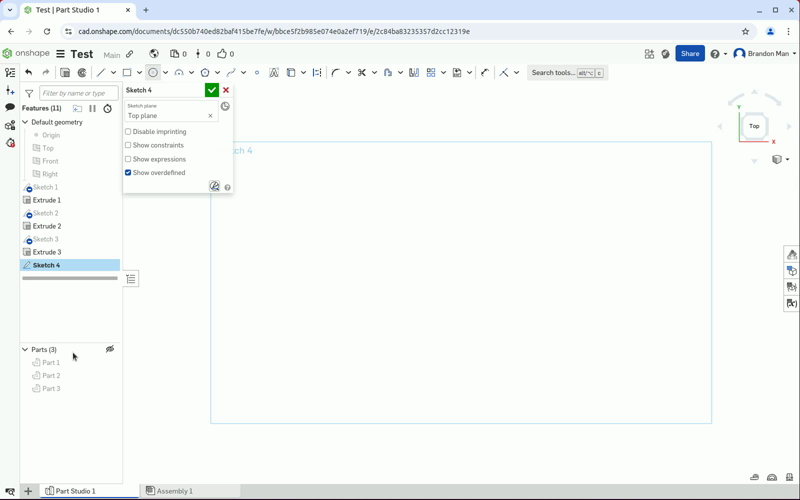
key_down(shift)
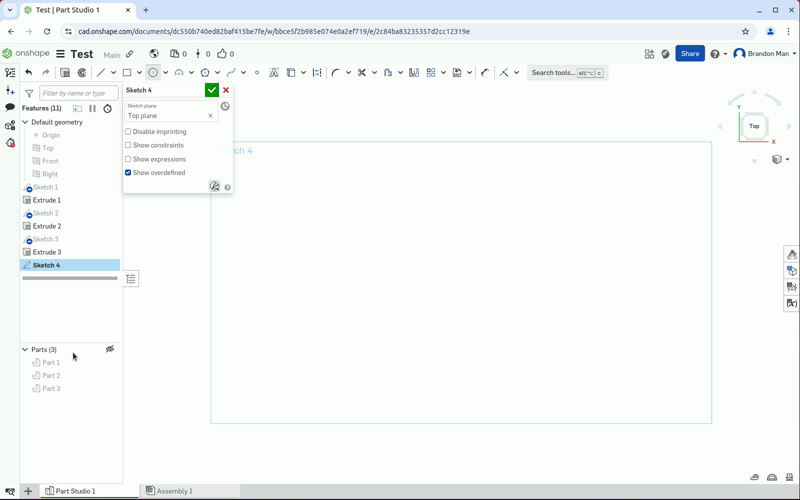
mouse_move(396, 282)
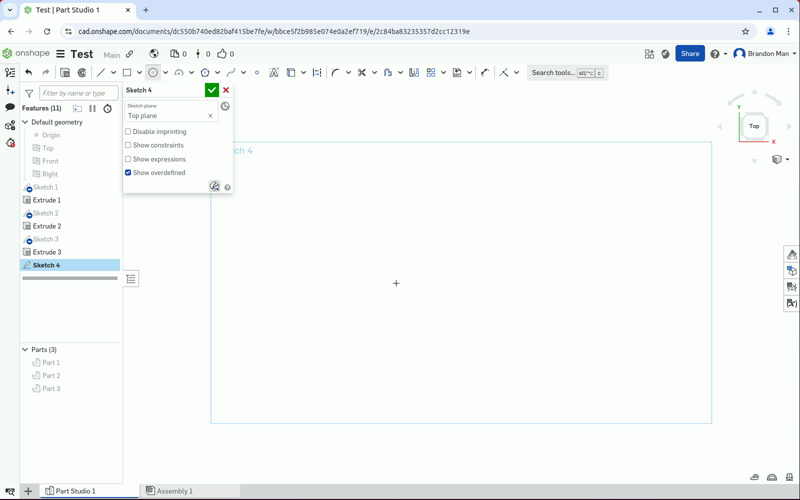
click(396, 282)
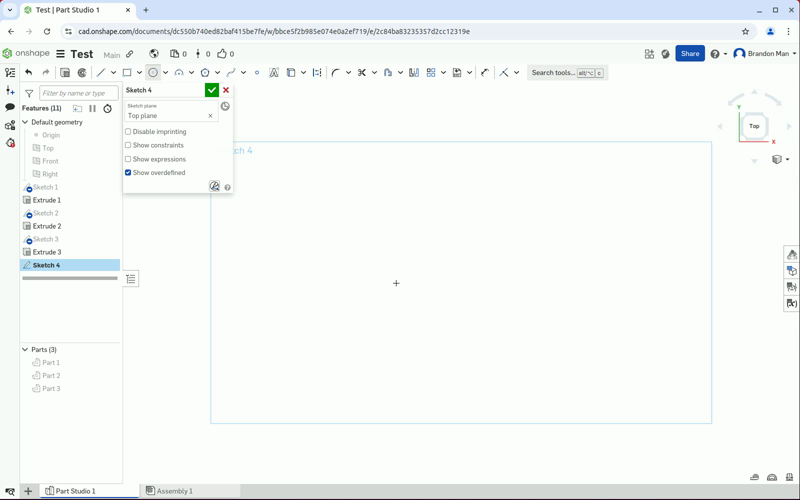
key_up(shift)
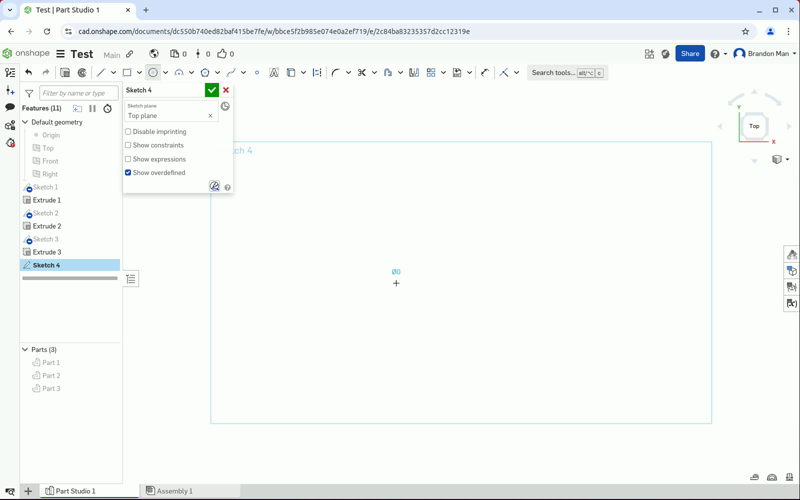
mouse_move(407, 282)
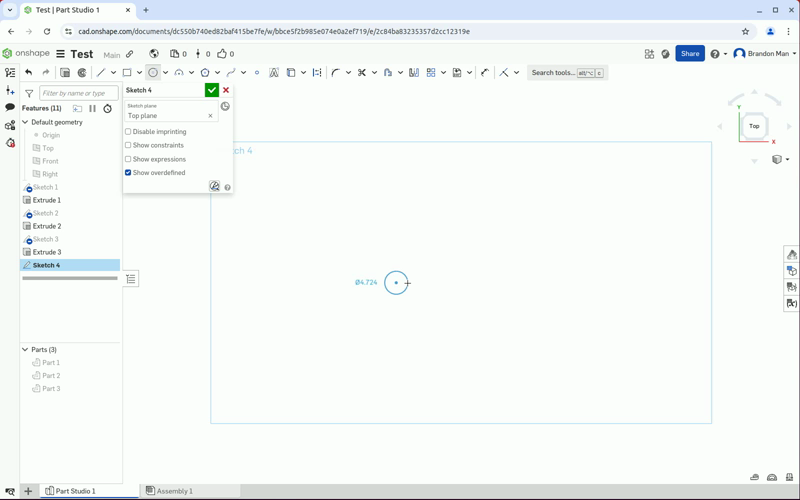
click(407, 282)
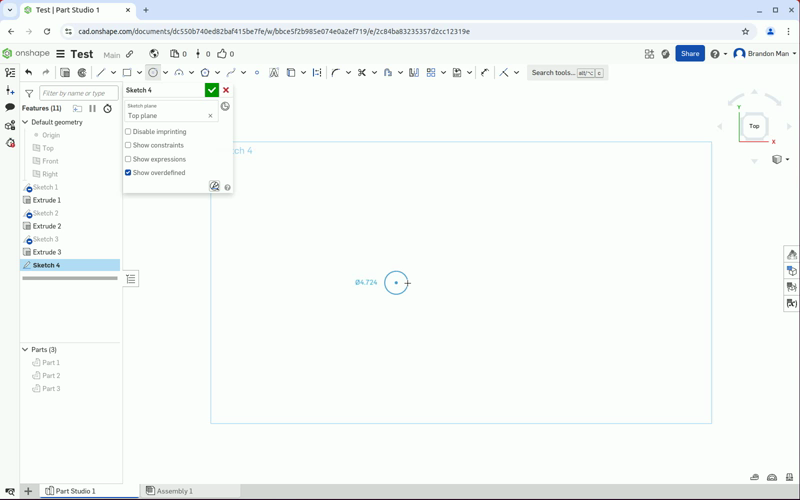
key(esc)
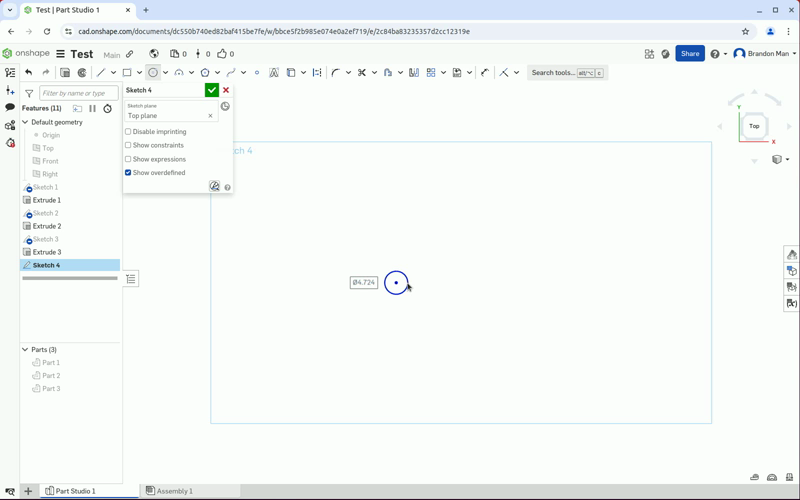
key(c)
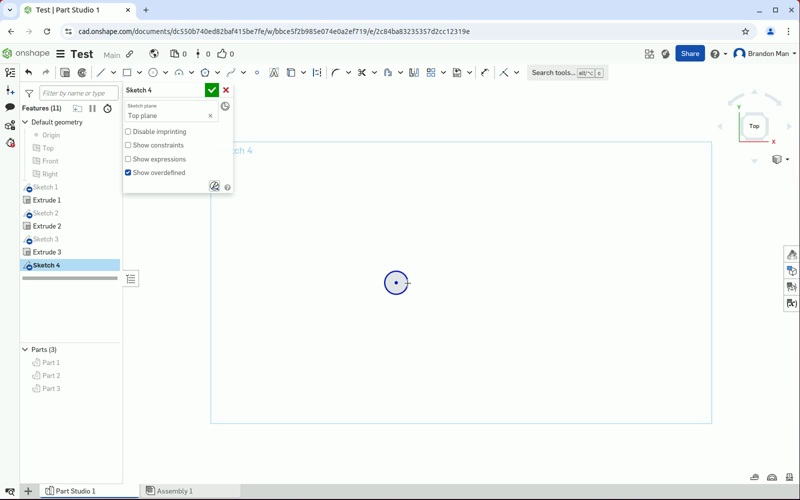
key_down(shift)
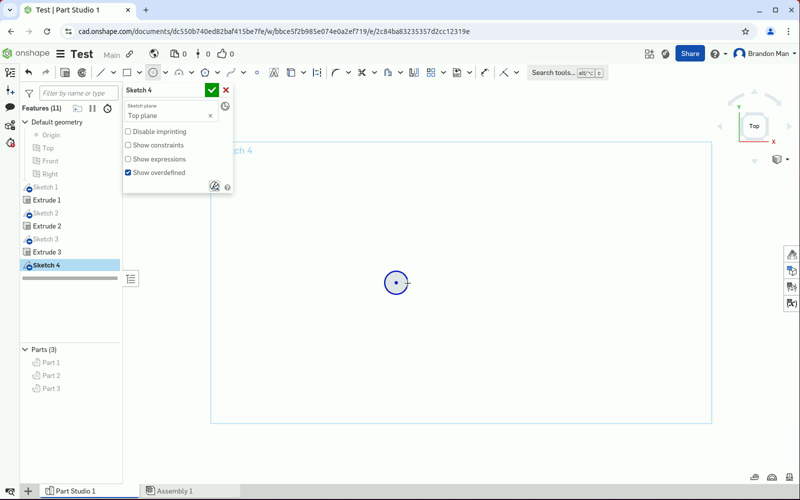
mouse_move(396, 282)
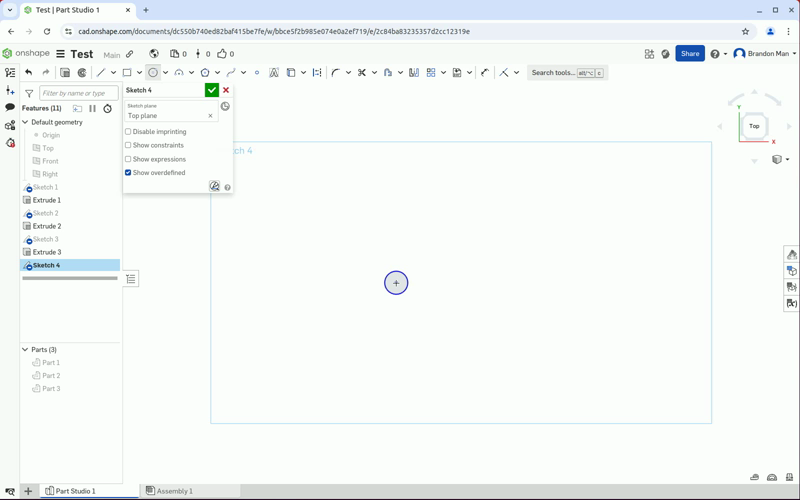
click(396, 282)
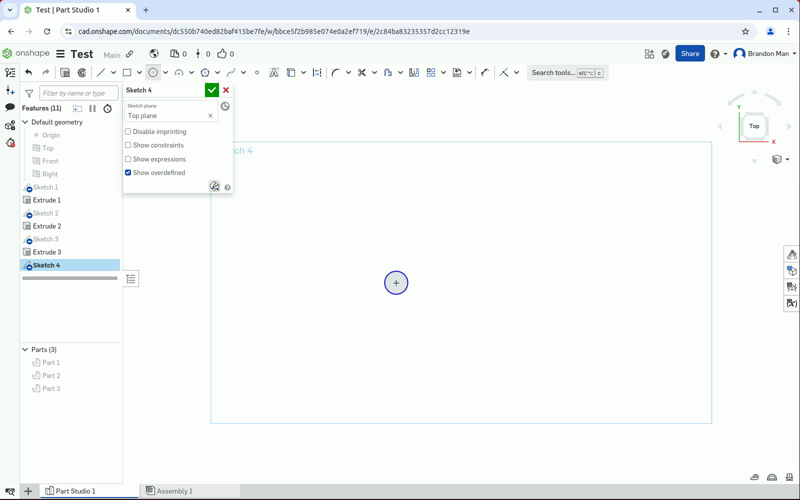
key_up(shift)
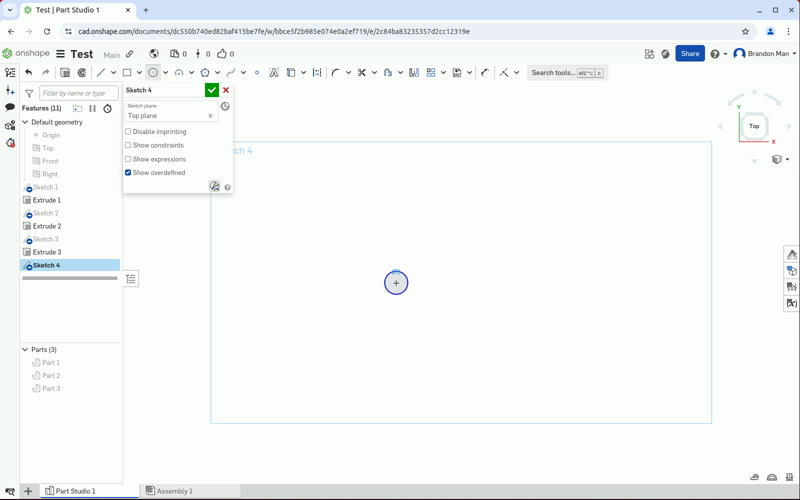
mouse_move(402, 282)
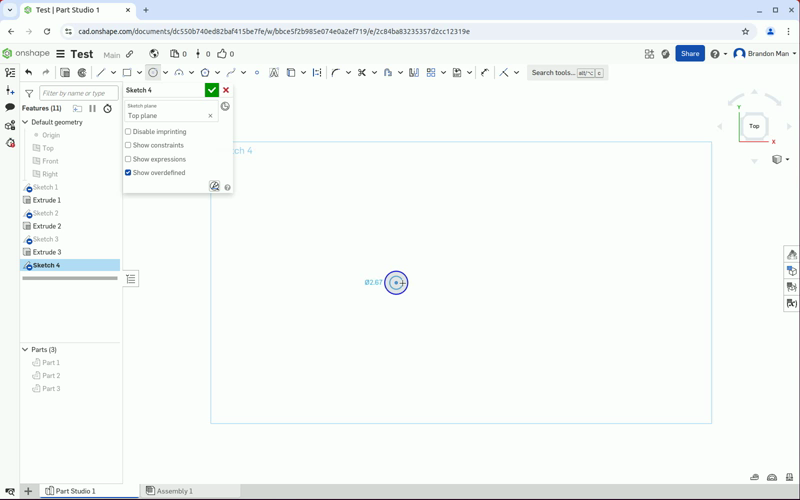
click(402, 282)
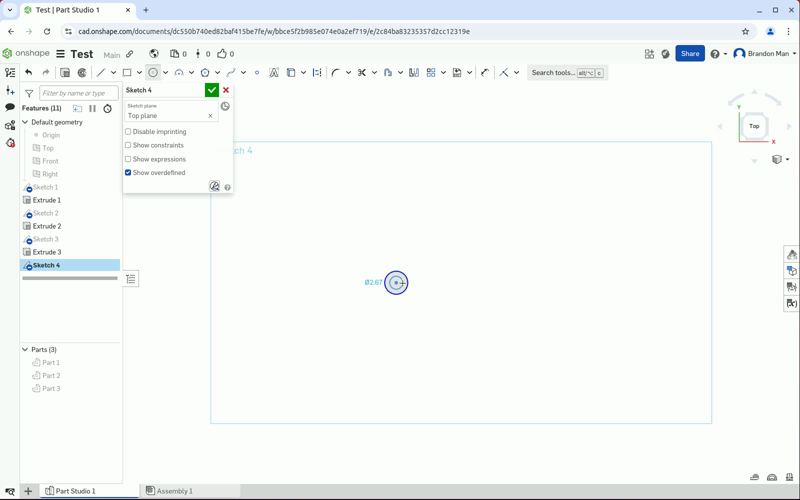
key(esc)
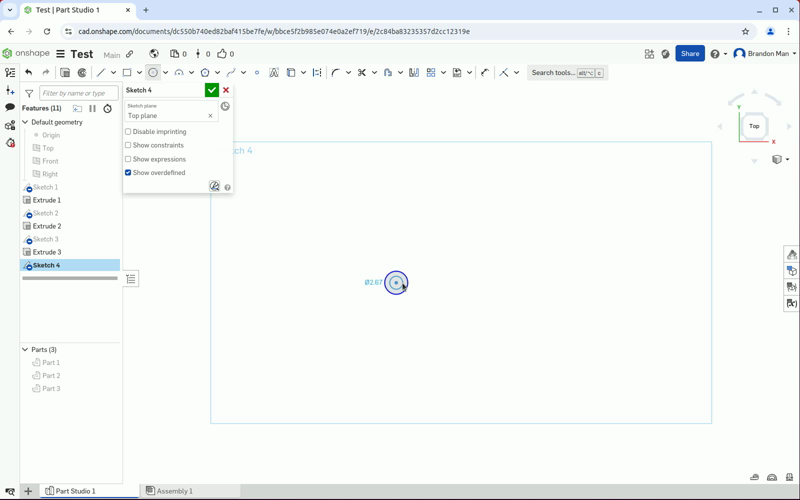
mouse_move(392, 275)
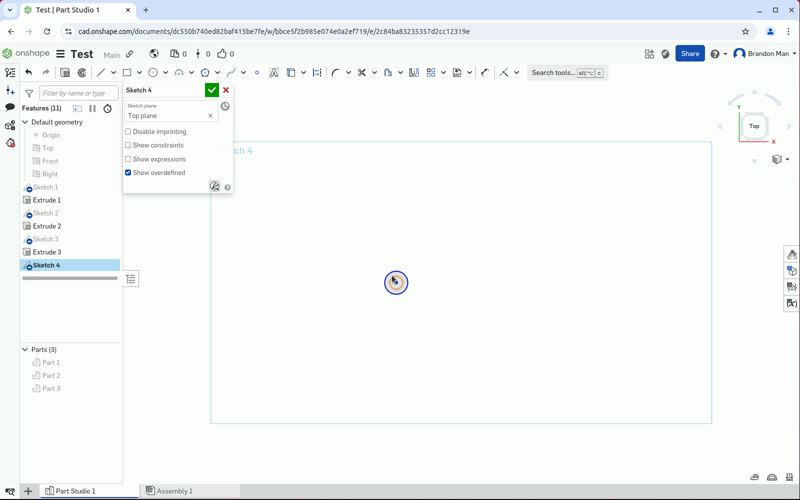
scroll(6)
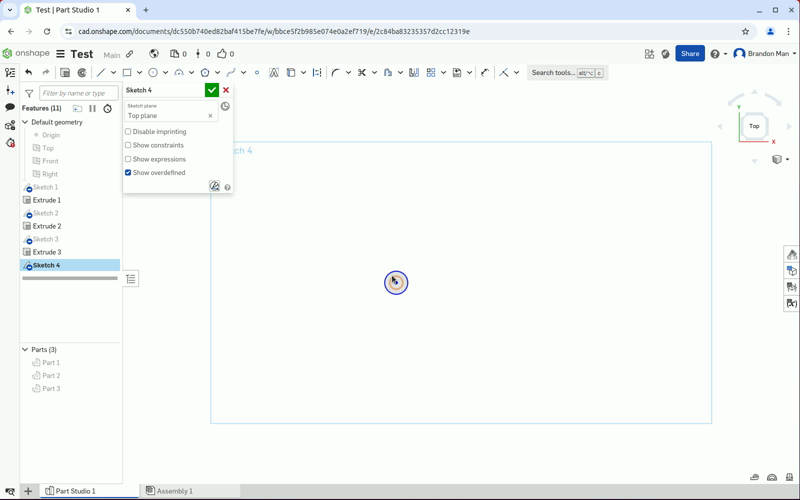
scroll(6)
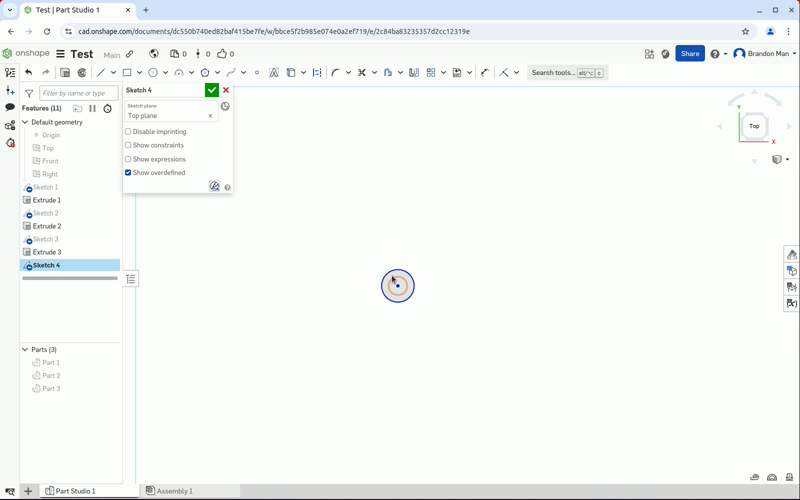
scroll(6)
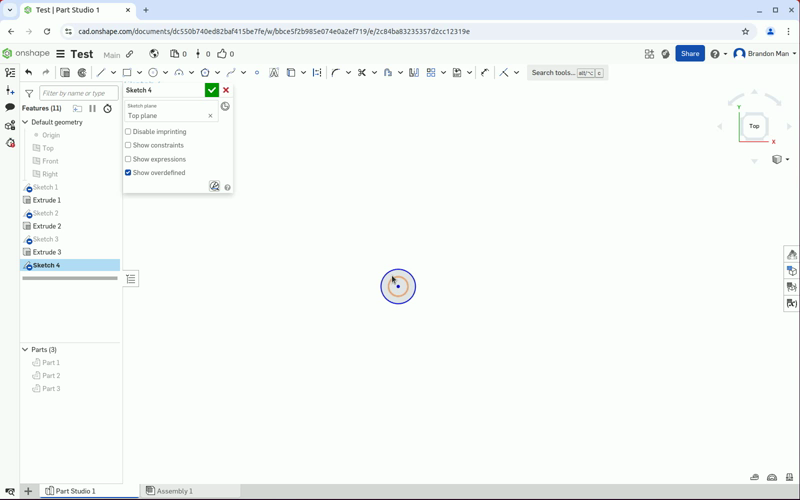
scroll(6)
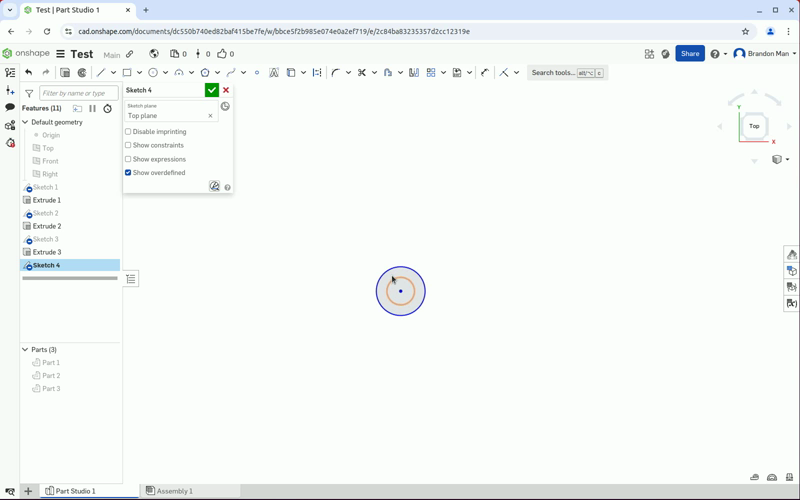
scroll(6)
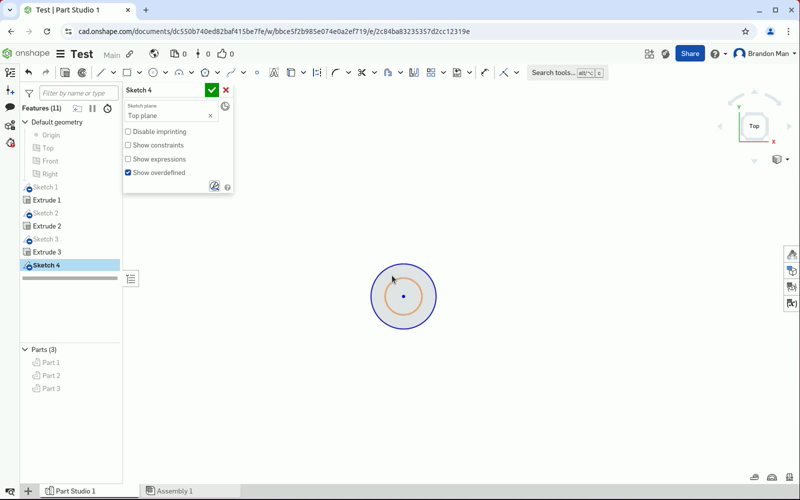
scroll(6)
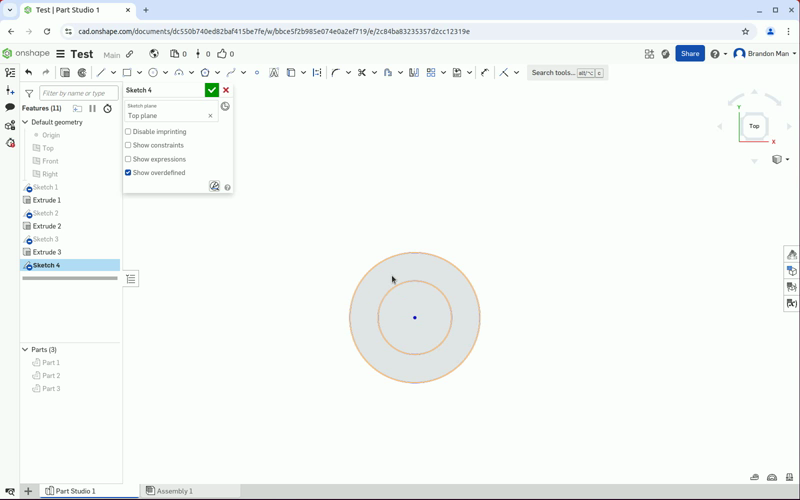
scroll(6)
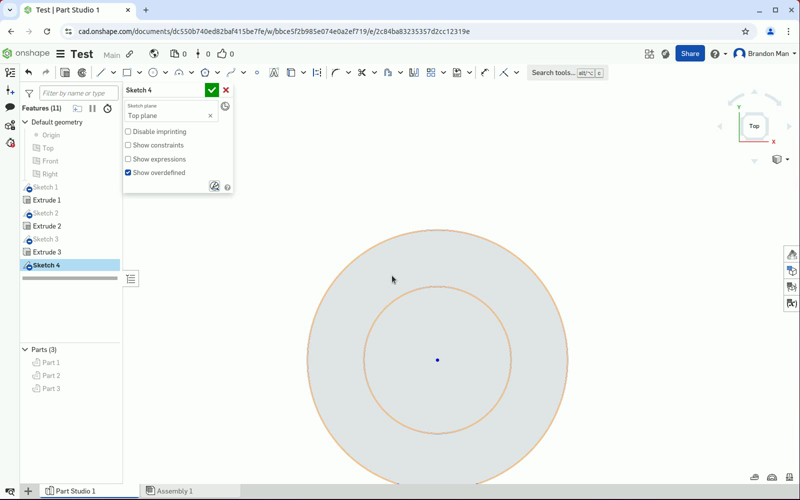
click(392, 275)
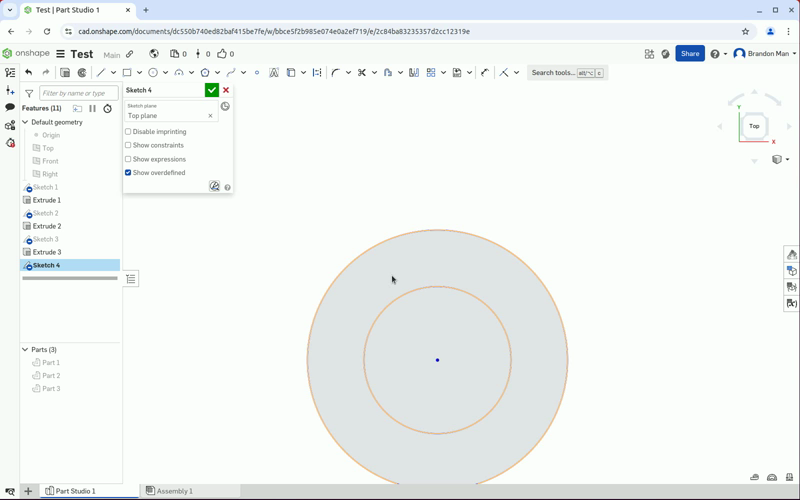
scroll(-6)
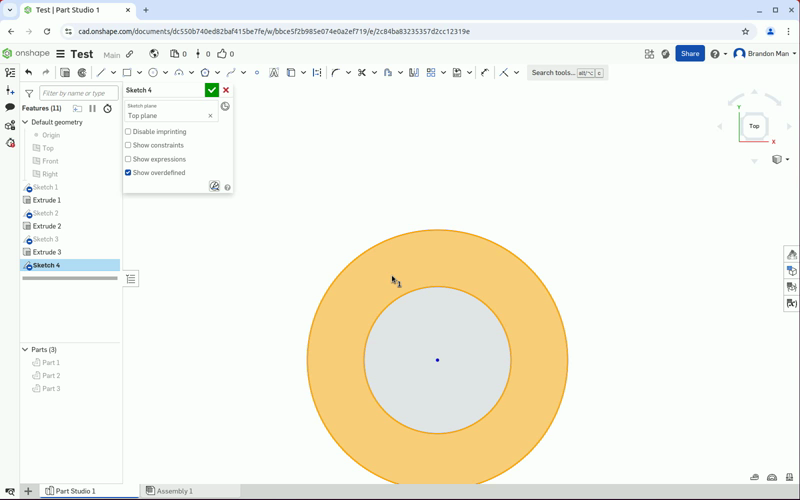
scroll(-6)
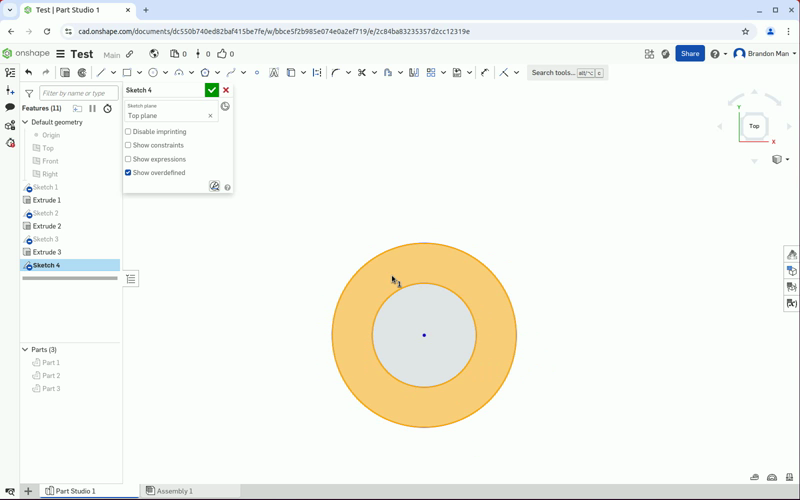
scroll(-6)
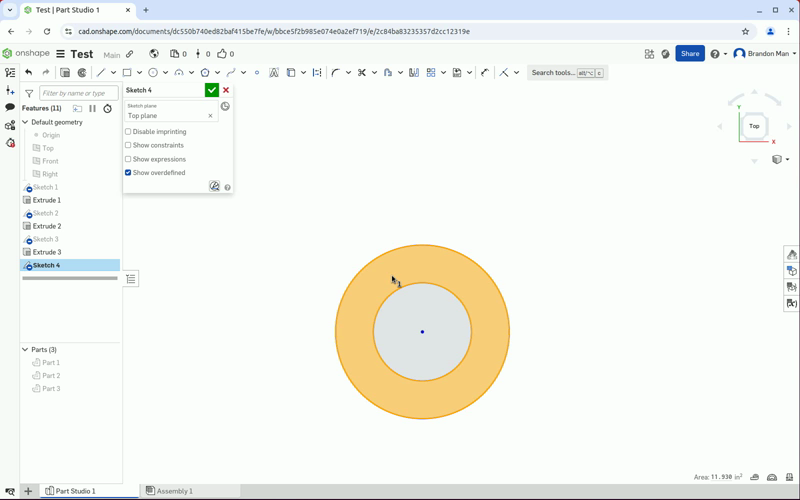
scroll(-6)
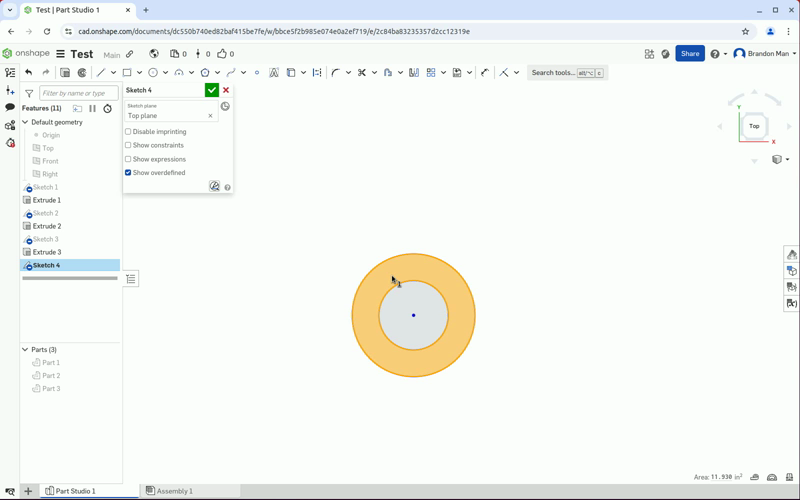
scroll(-6)
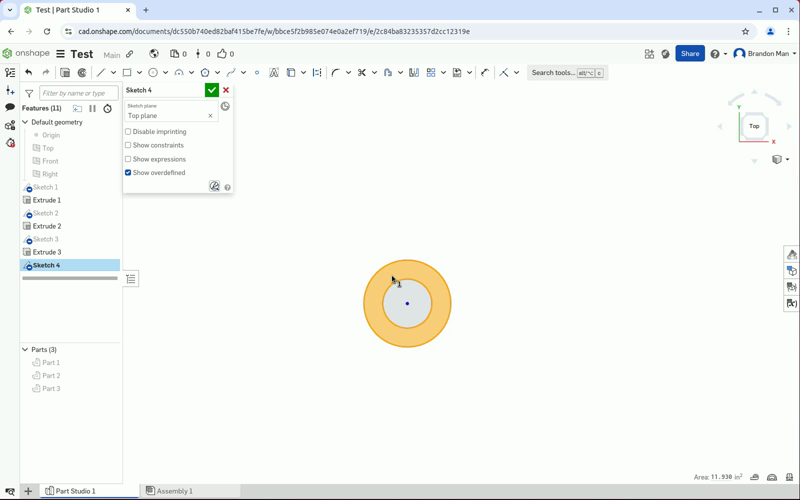
scroll(-6)
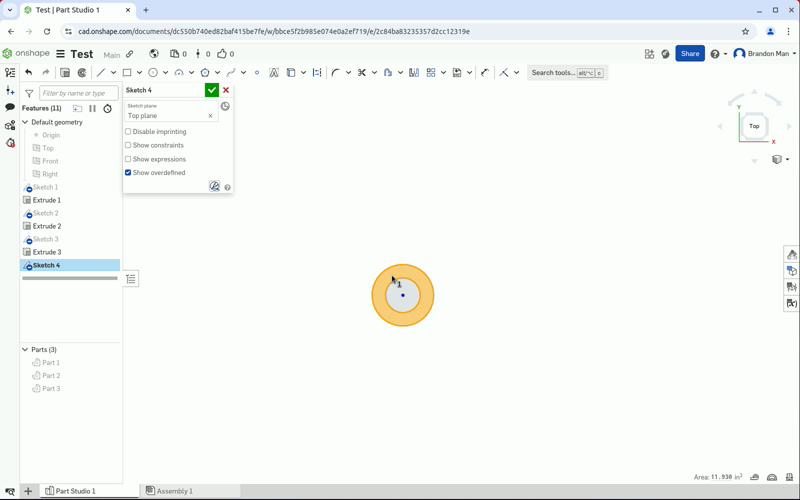
scroll(-6)
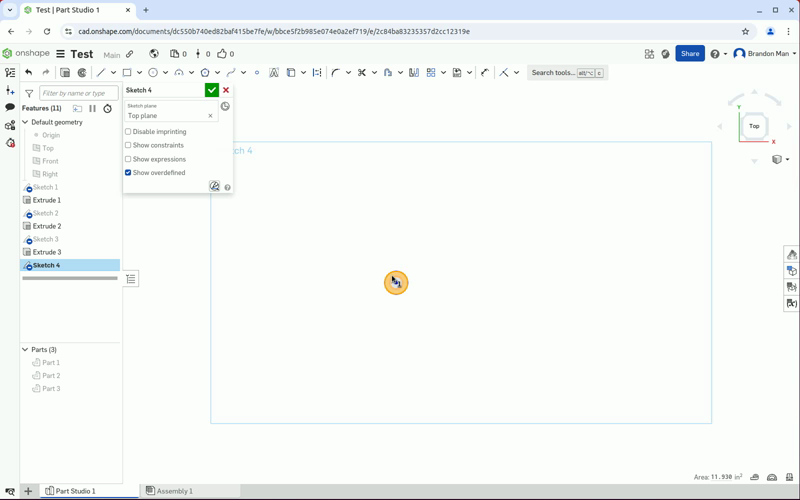
mouse_move(73, 352)
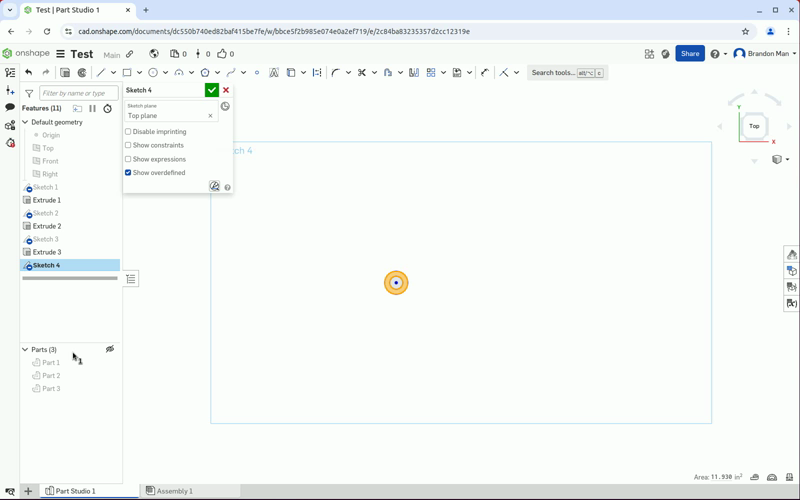
key(shift+y)
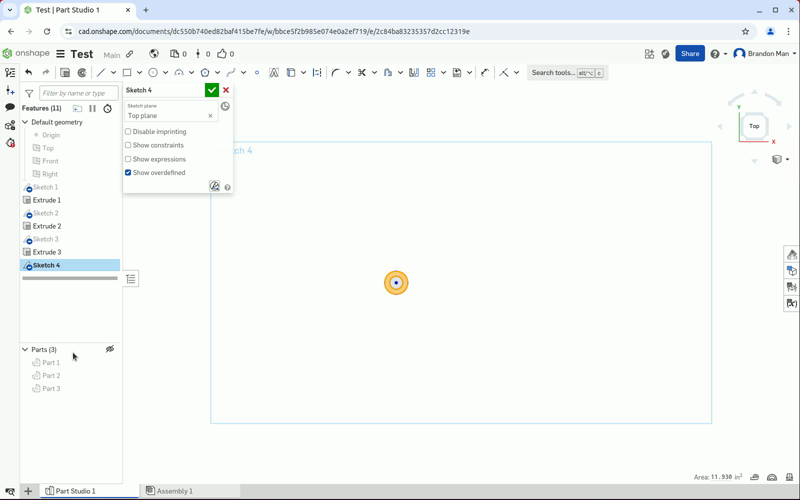
key(shift+e)
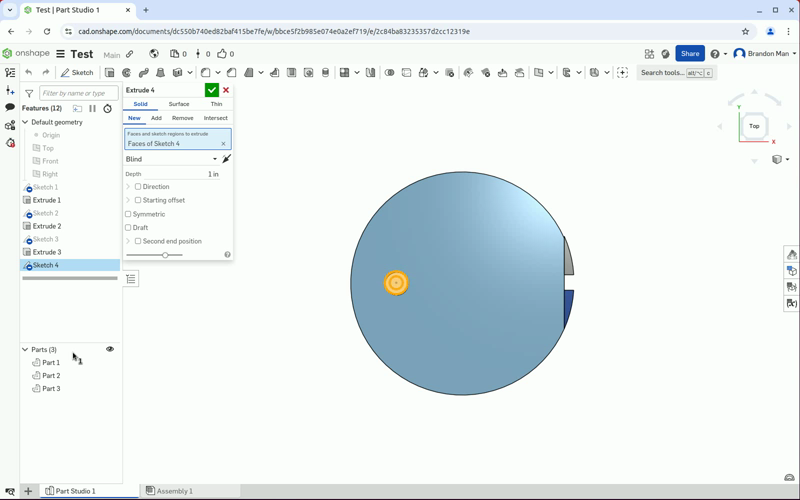
mouse_move(143, 106)
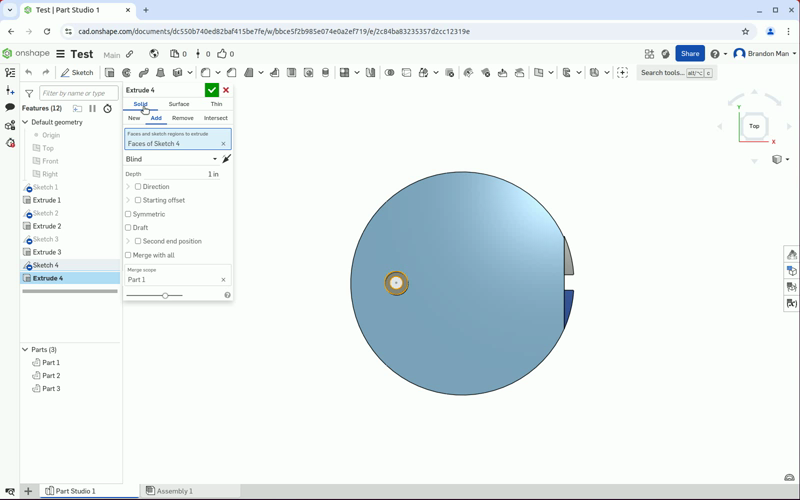
click(143, 106)
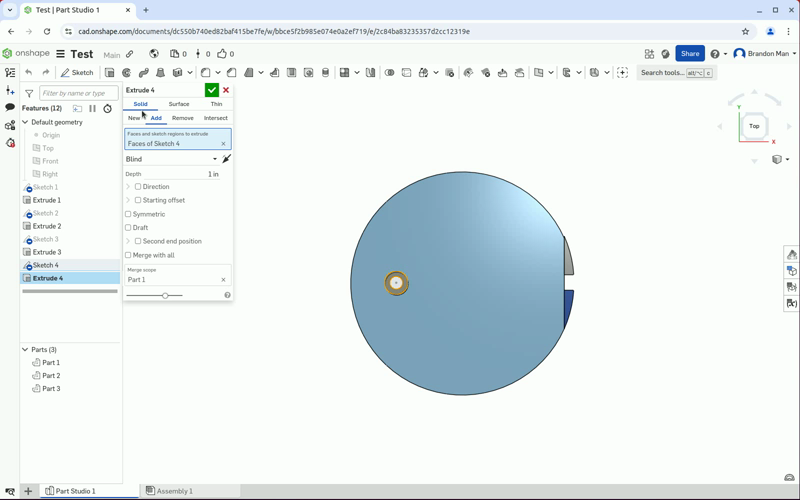
mouse_move(137, 120)
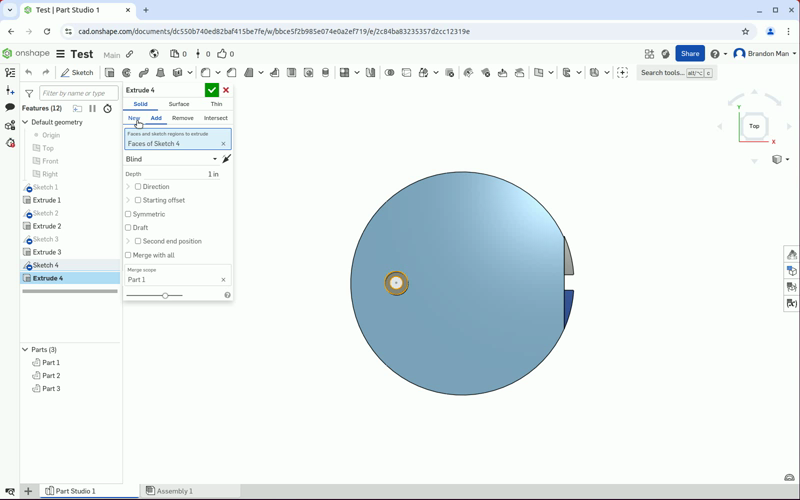
click(137, 120)
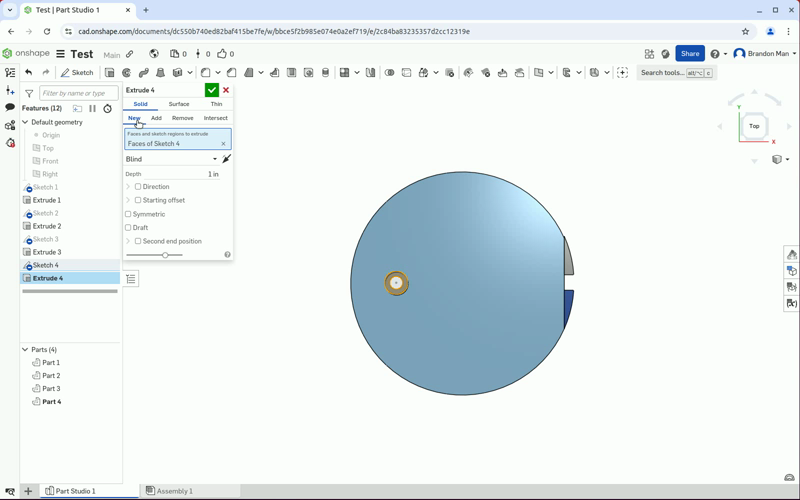
key(tab, 4)
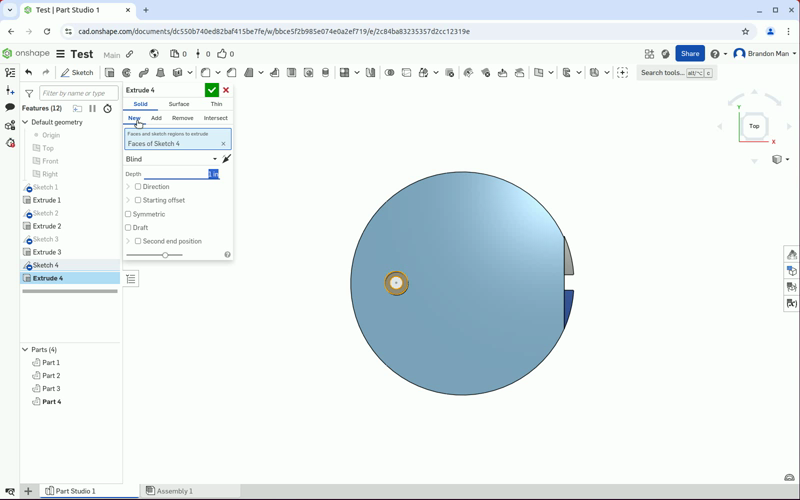
text(1.685)
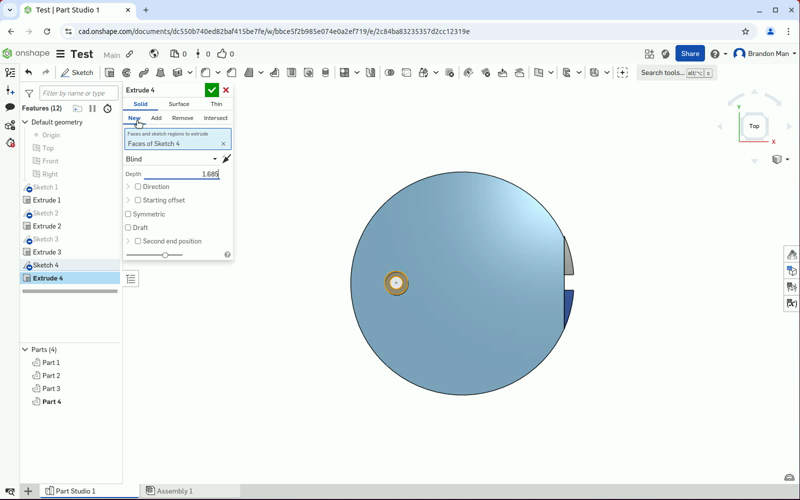
key(enter)
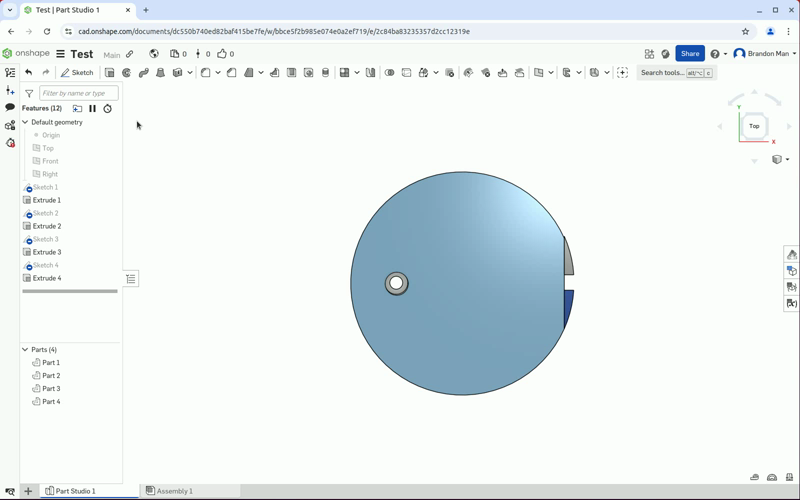
key(shift+h)
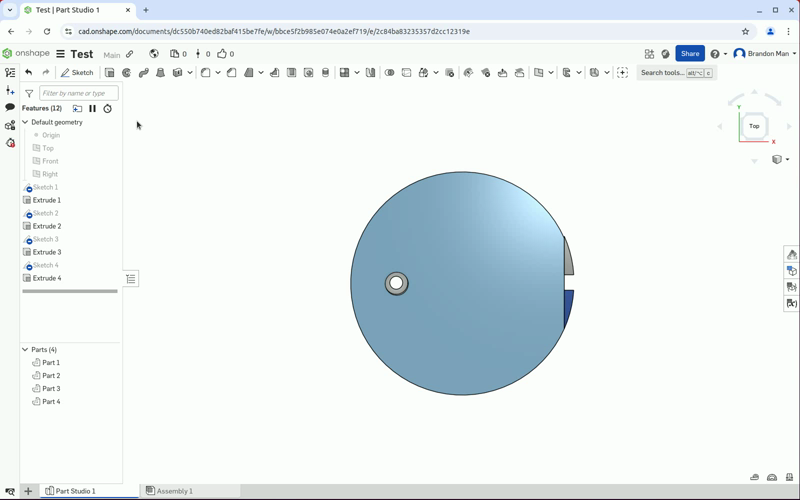
key(shift+h)
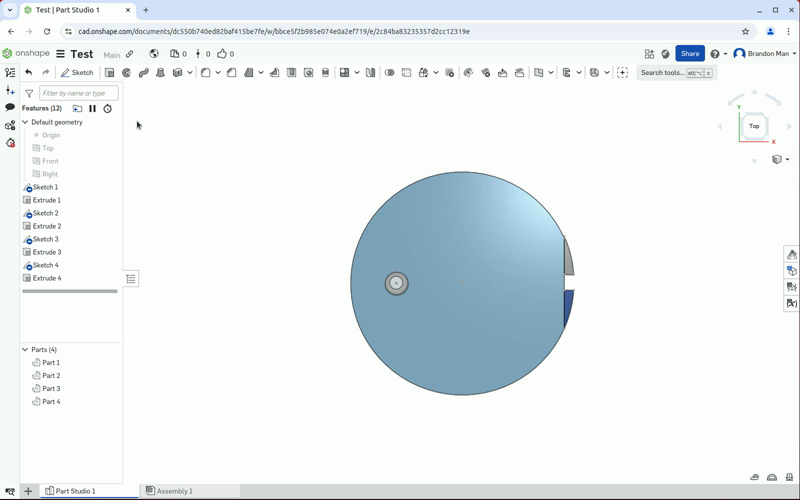
key(shift+7)
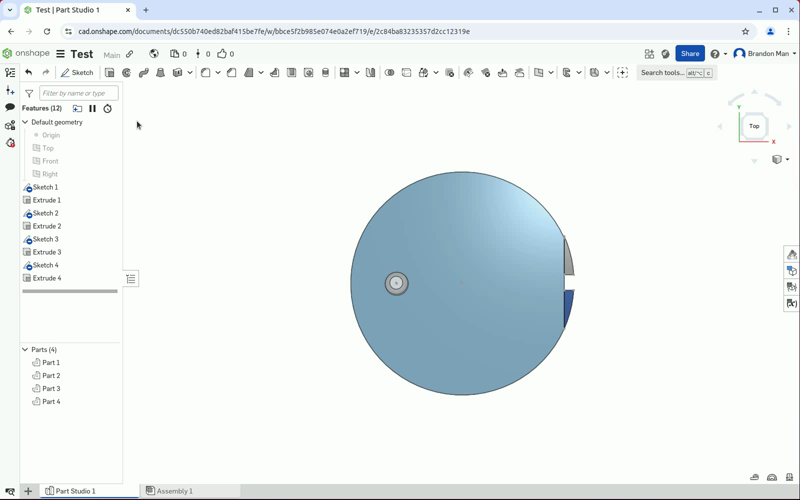
key(up, 3)
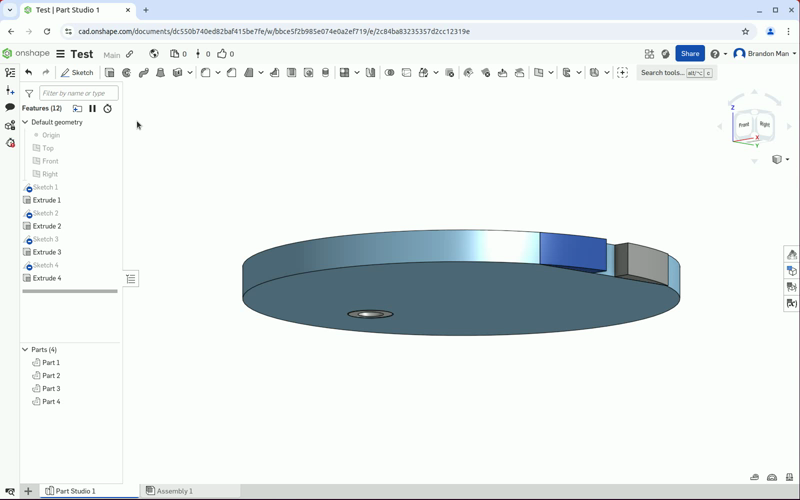
key(left, 3)
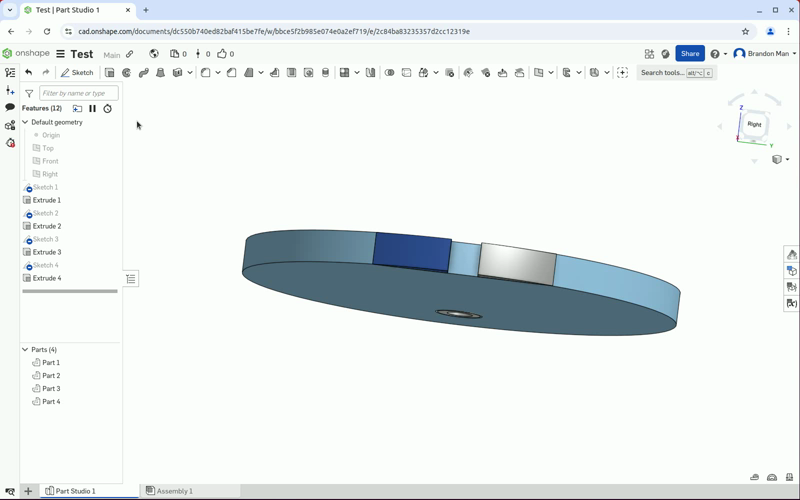
key(right, 3)
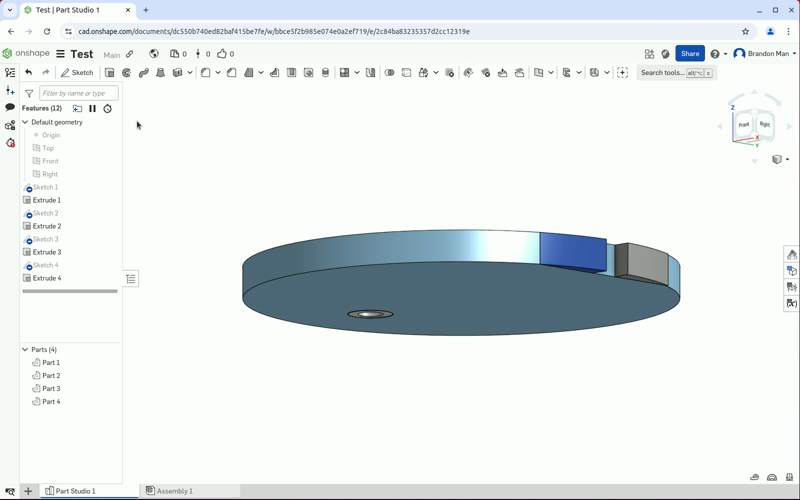
key(down, 3)
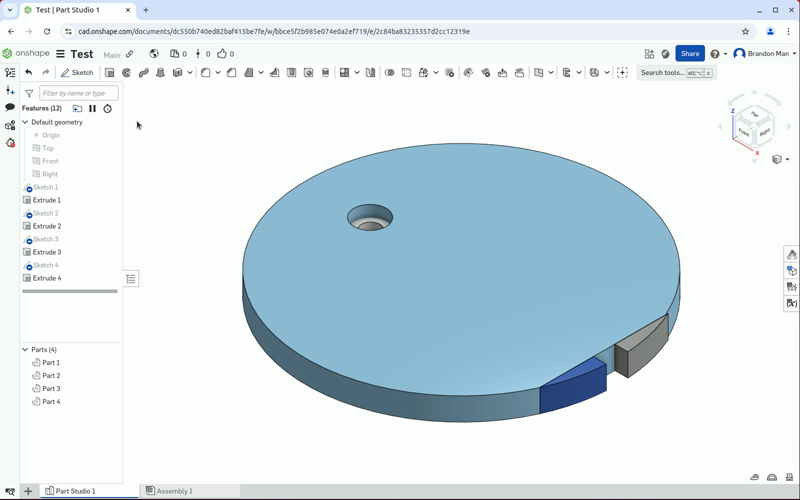
mouse_move(73, 189)
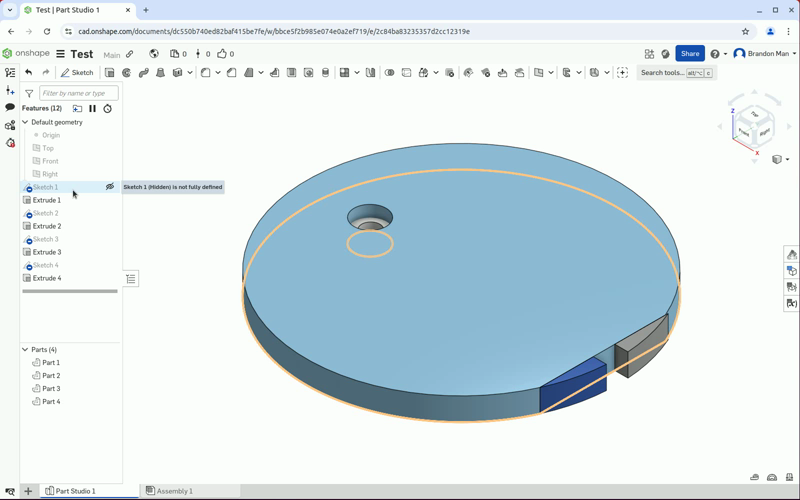
click(73, 189)